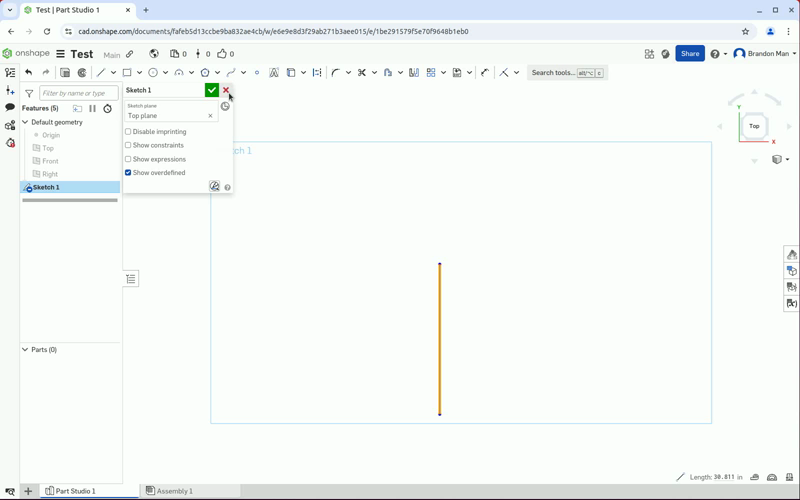
key(shift+h)
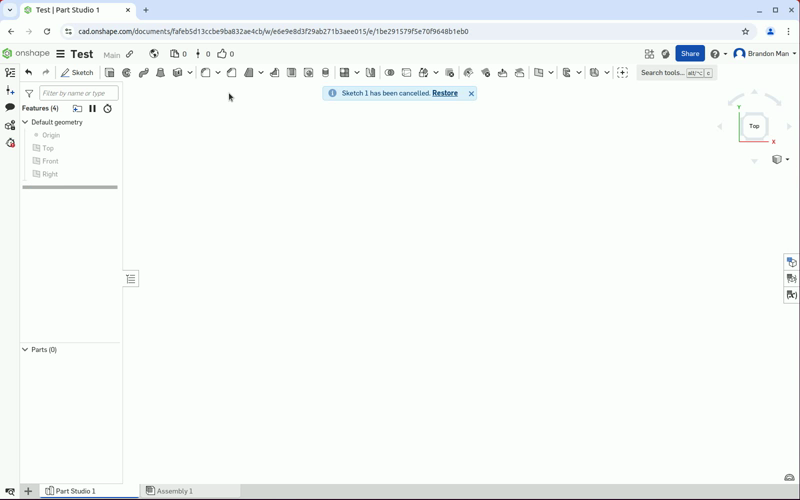
mouse_move(73, 352)
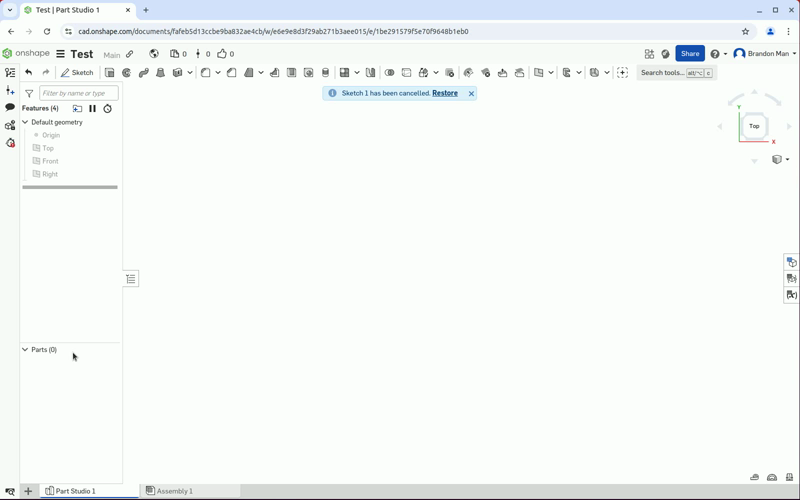
key(y)
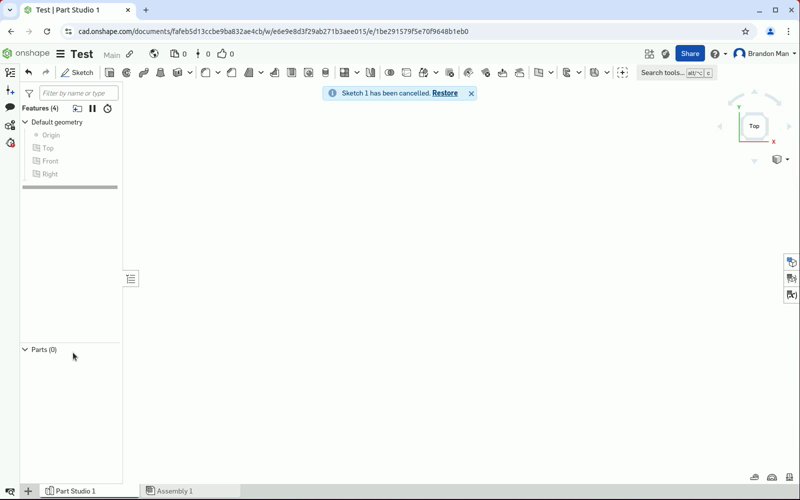
key(shift+p)
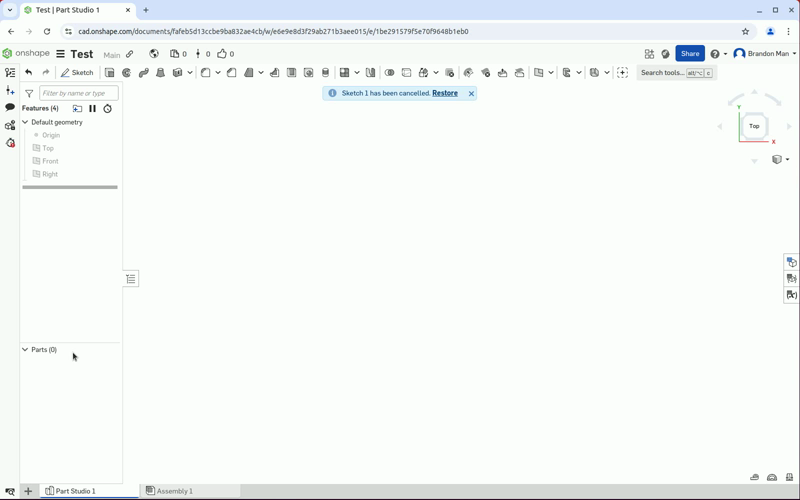
key(space)
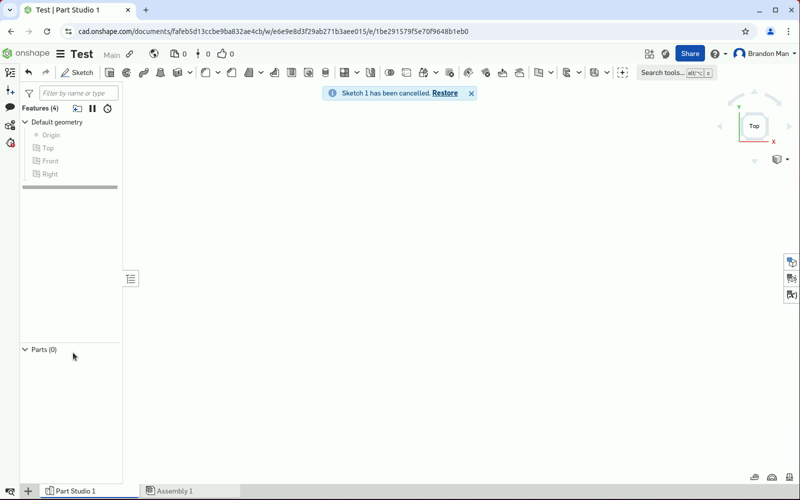
key_down(shift)
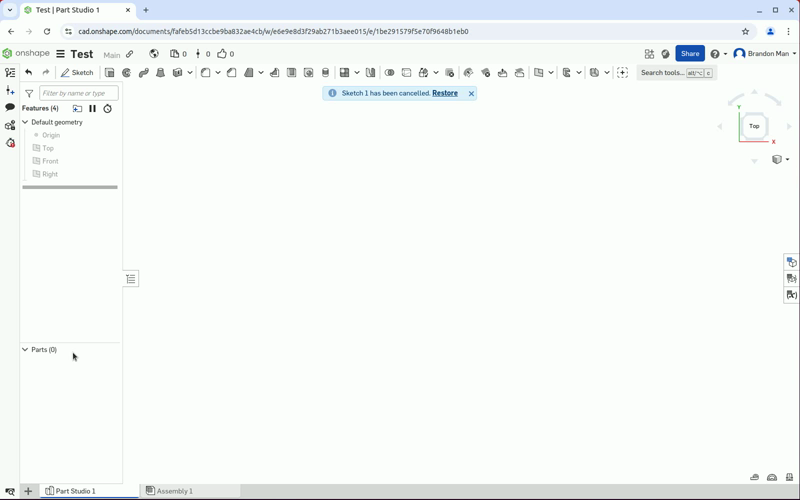
key(up)
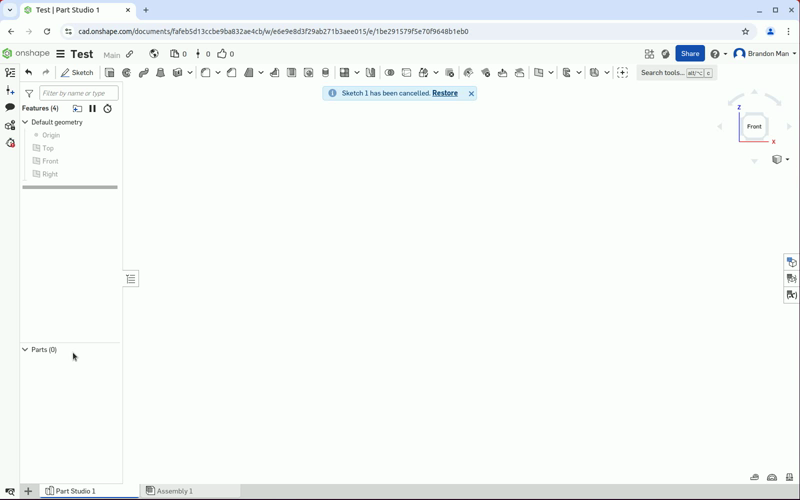
key_up(shift)
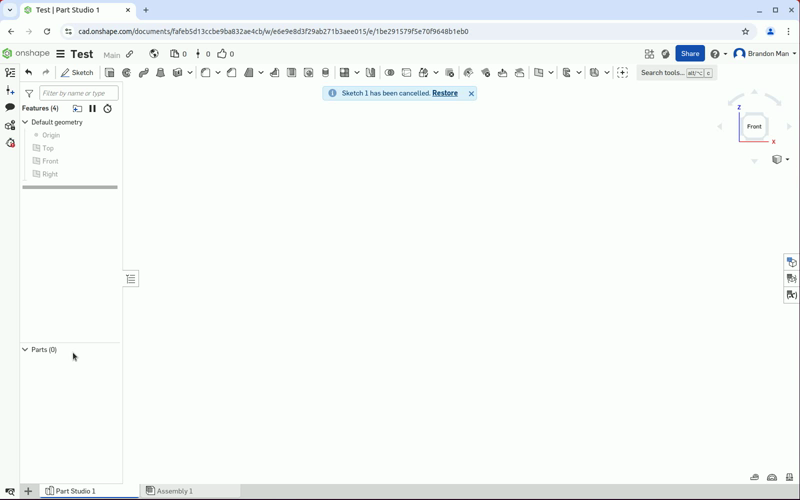
mouse_move(73, 352)
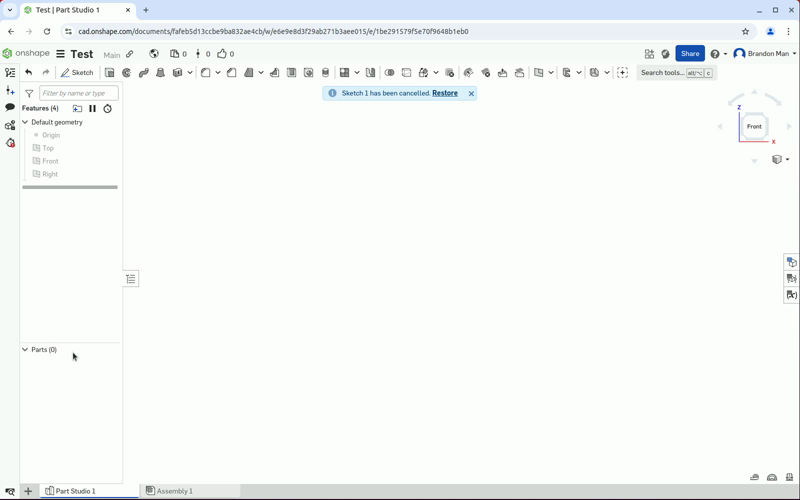
key(shift+y)
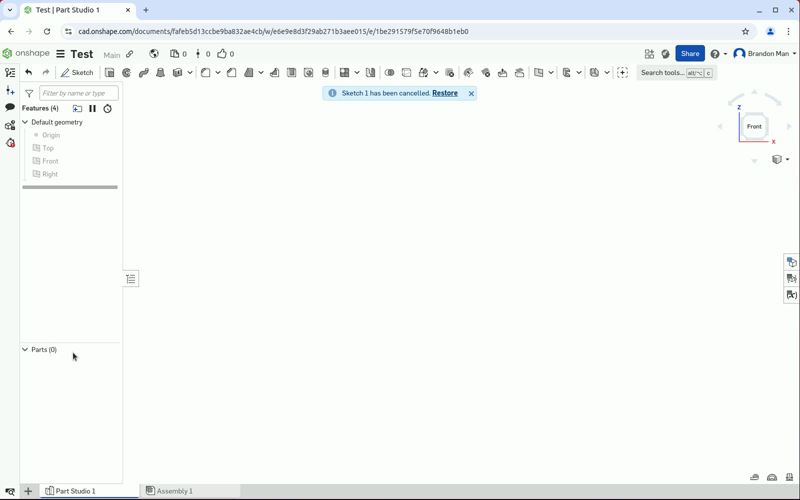
key(shift+s)
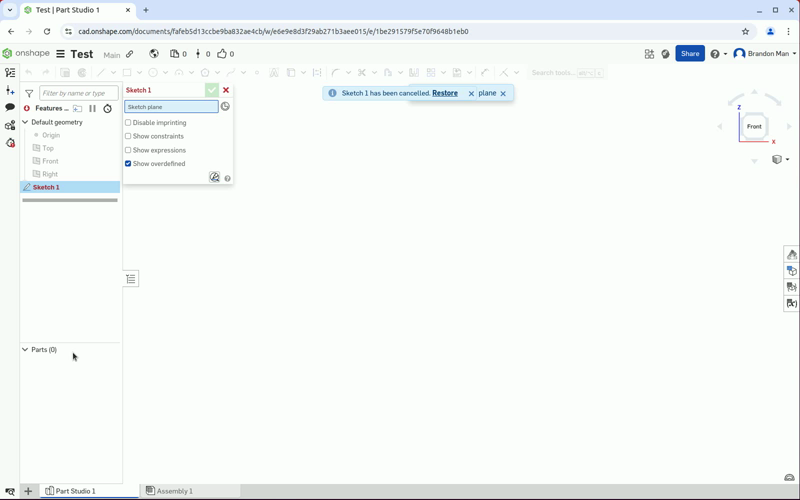
mouse_move(73, 163)
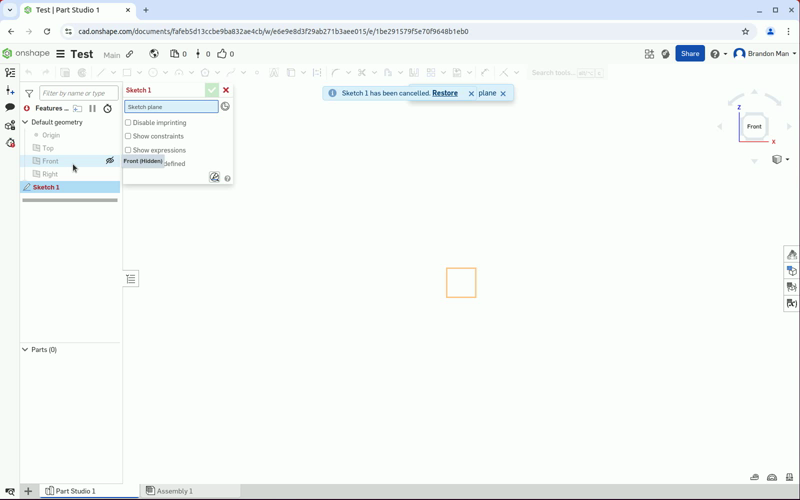
click(73, 163)
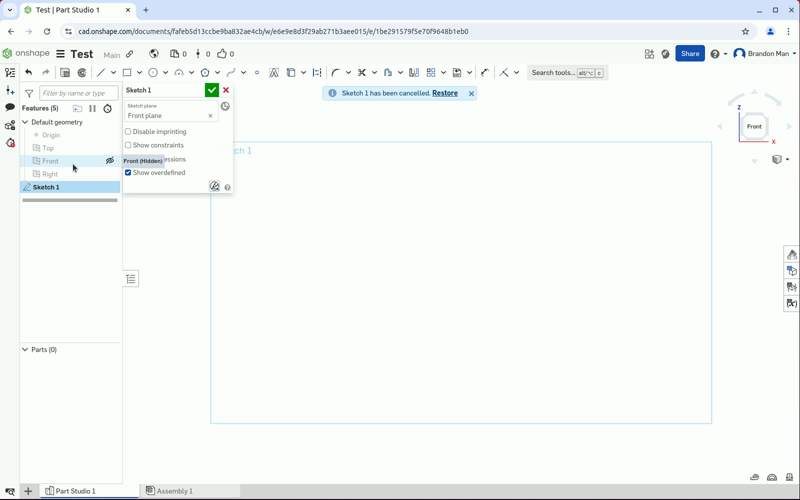
mouse_move(73, 352)
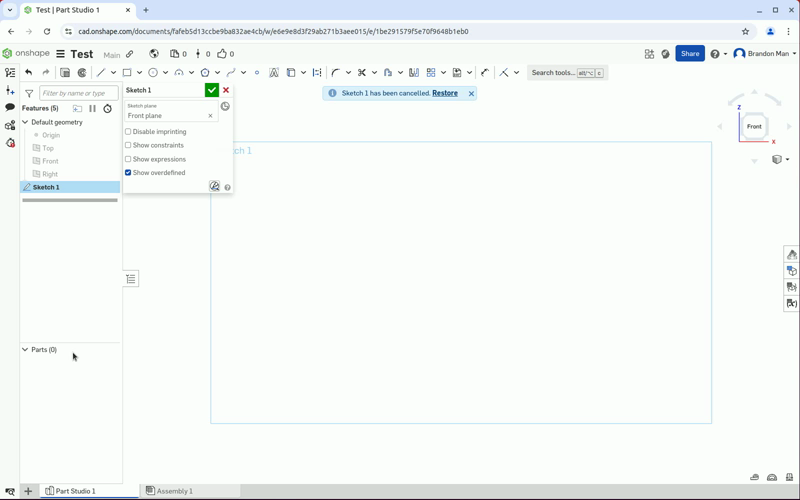
key(y)
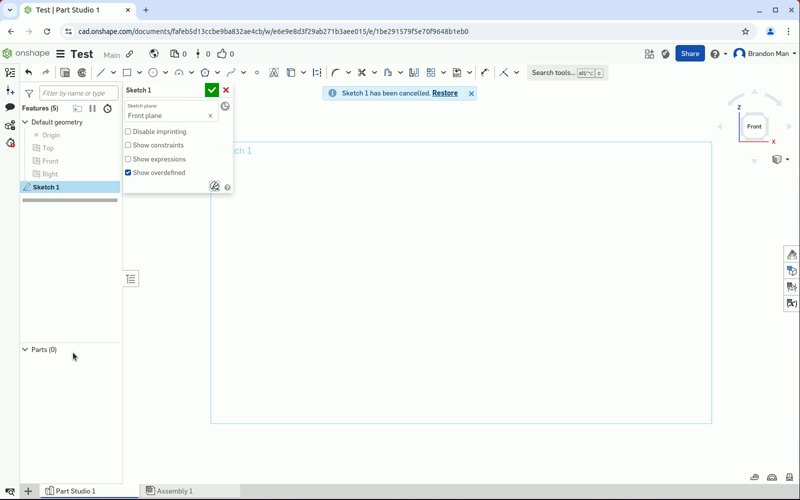
key(l)
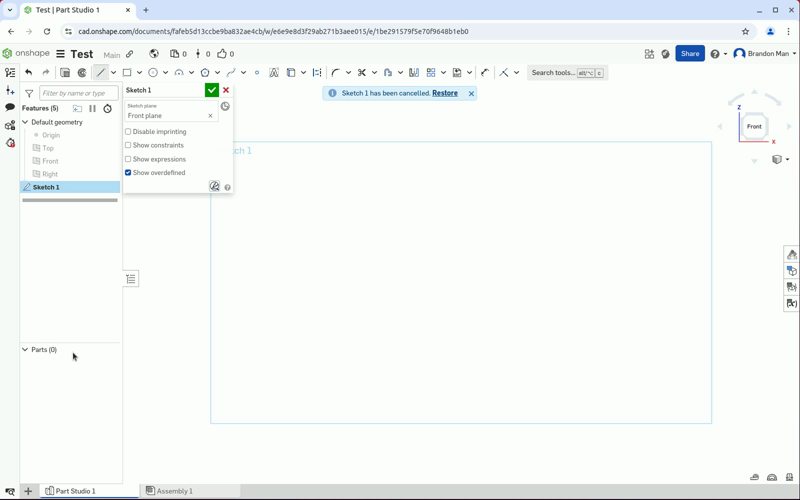
key_down(shift)
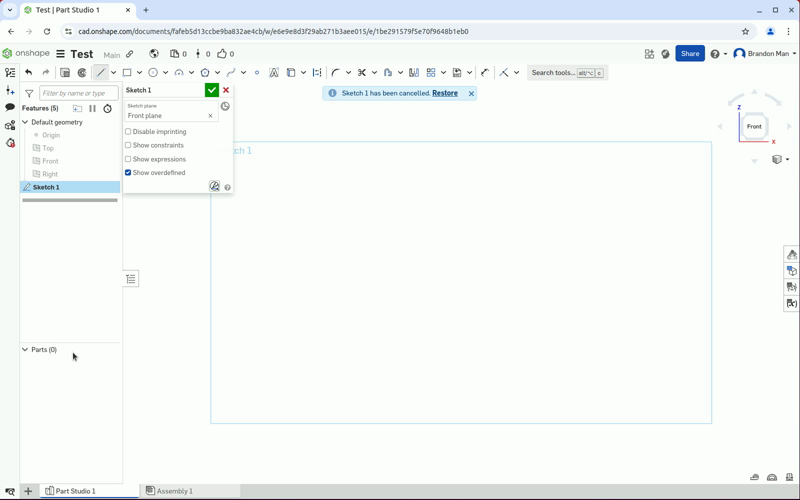
mouse_move(439, 282)
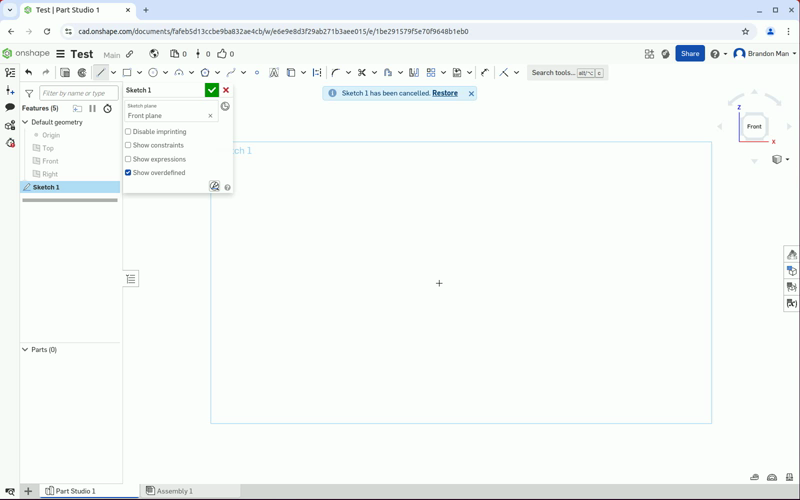
click(439, 282)
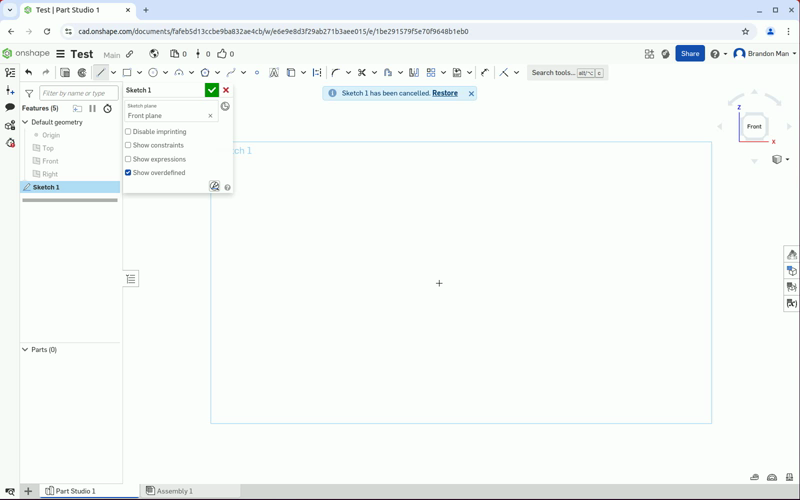
key_up(shift)
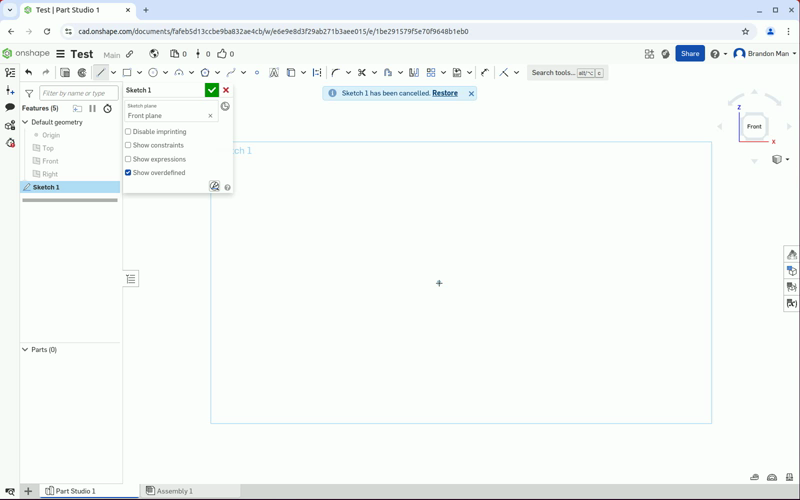
key_down(shift)
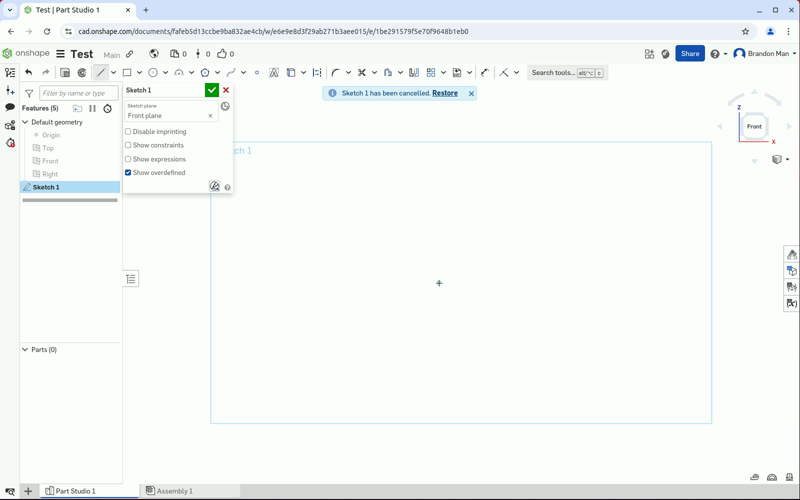
mouse_move(469, 282)
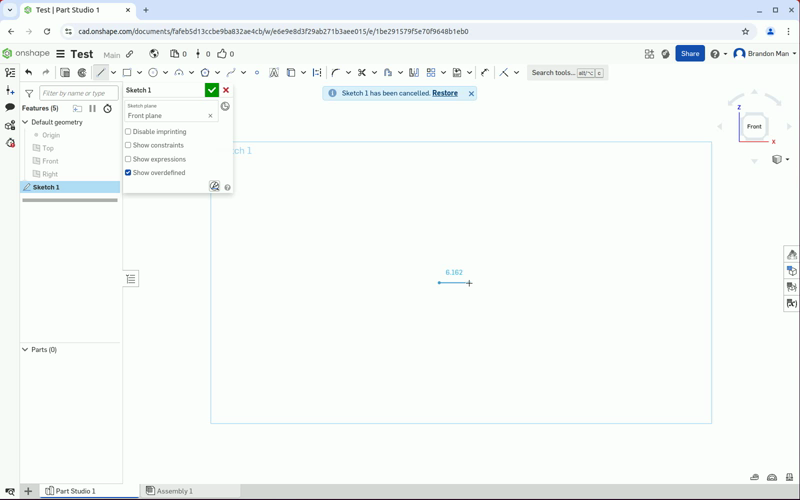
mouse_move(483, 282)
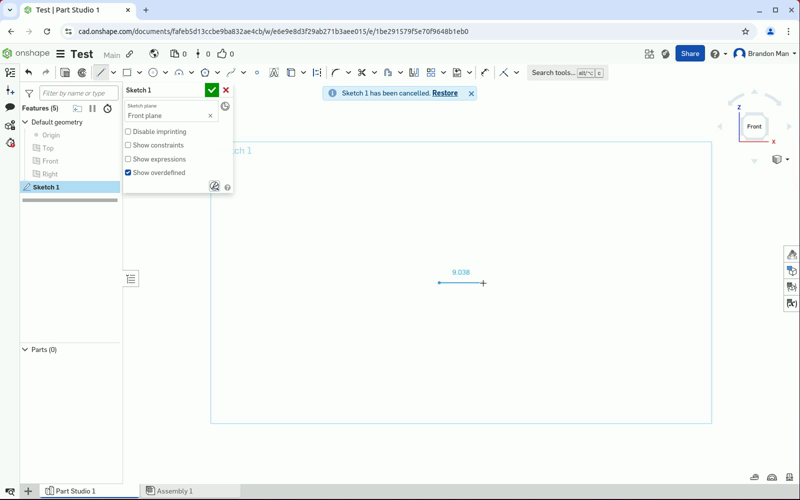
click(483, 282)
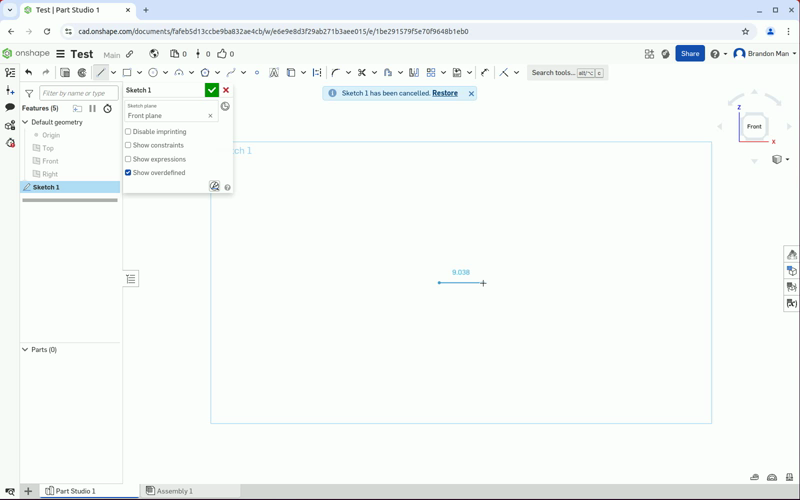
key_up(shift)
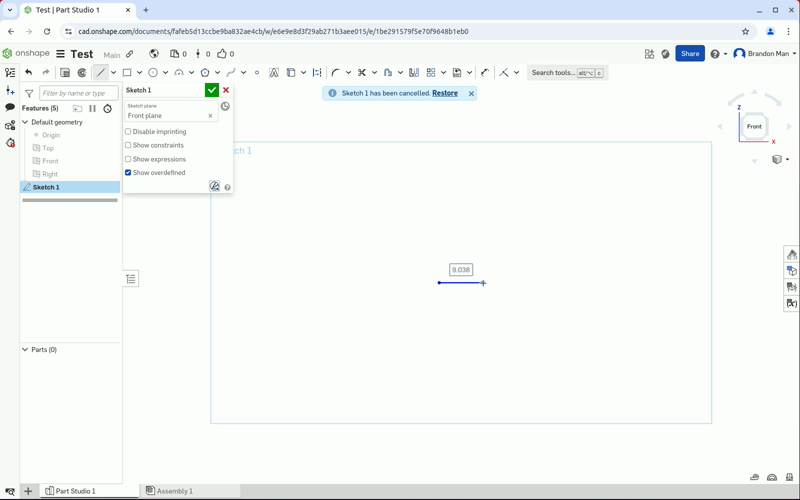
key_down(shift)
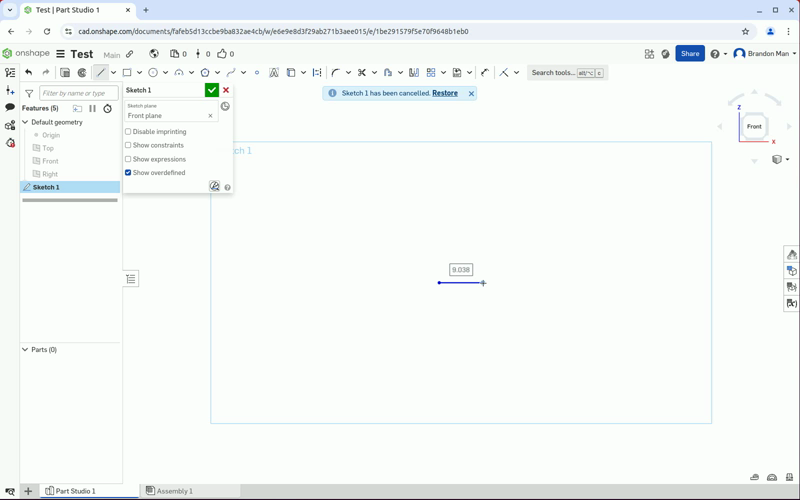
mouse_move(483, 218)
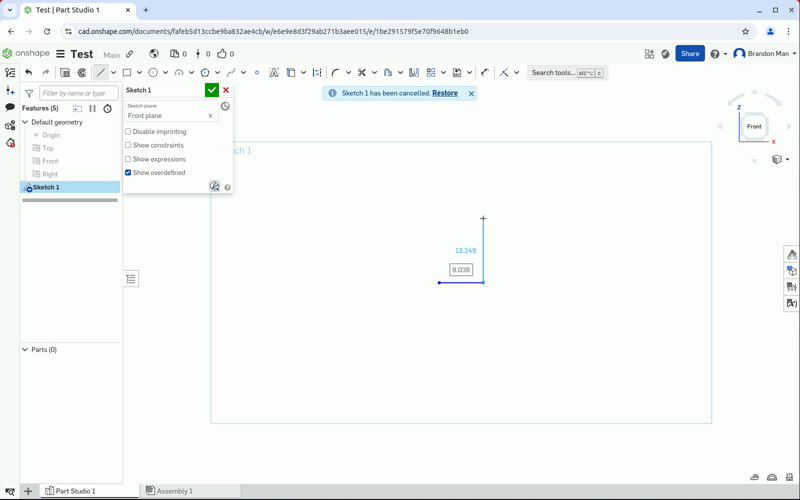
click(483, 218)
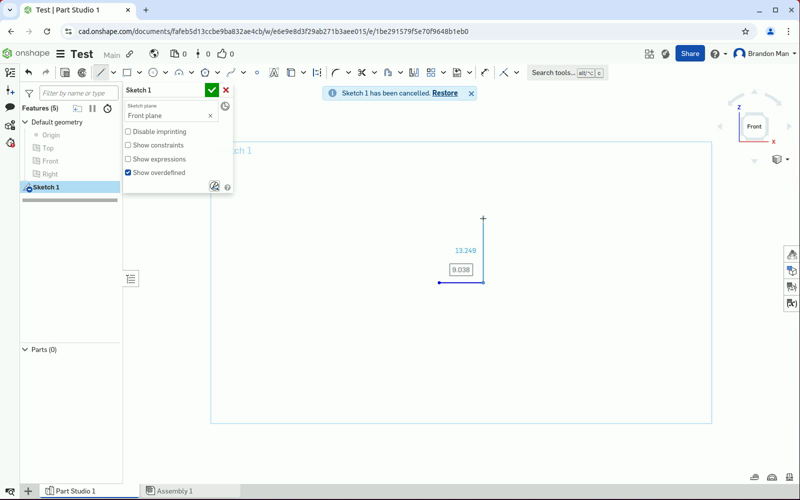
key_up(shift)
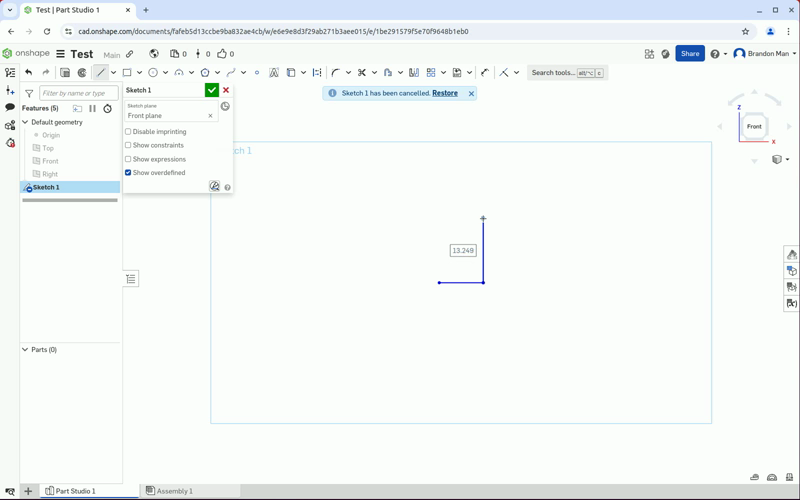
key_down(shift)
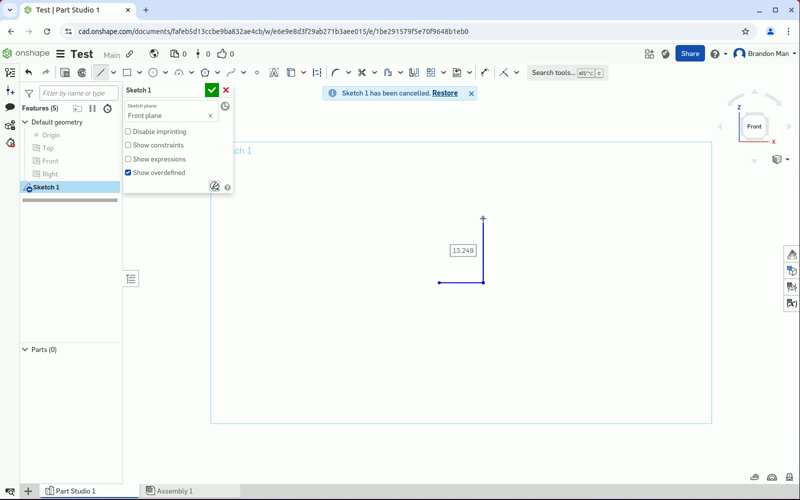
mouse_move(513, 218)
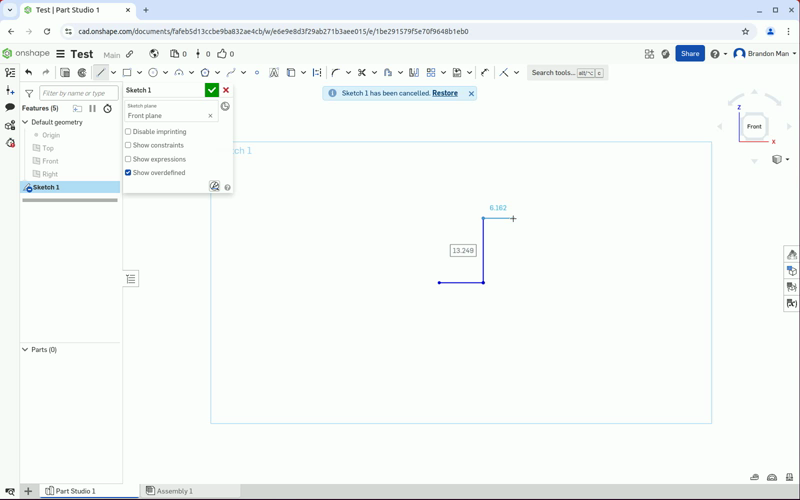
mouse_move(472, 218)
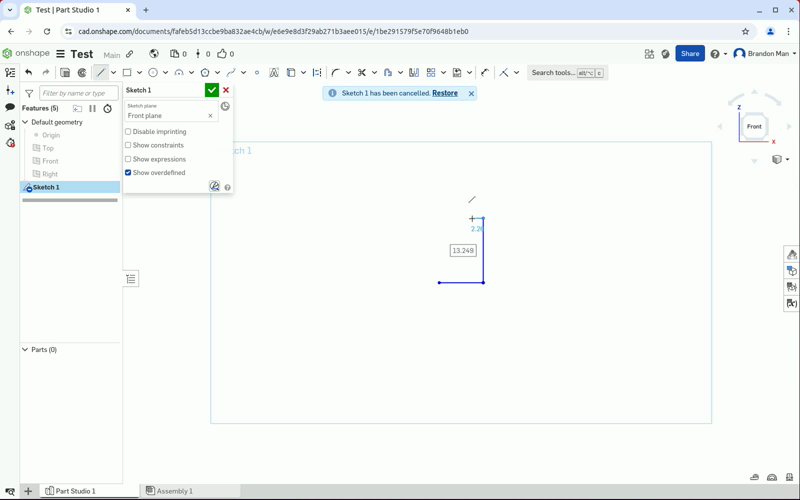
click(472, 218)
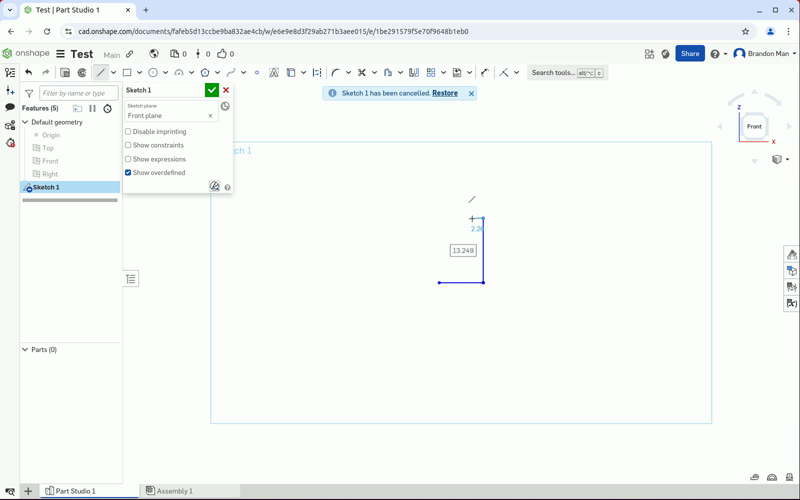
key_up(shift)
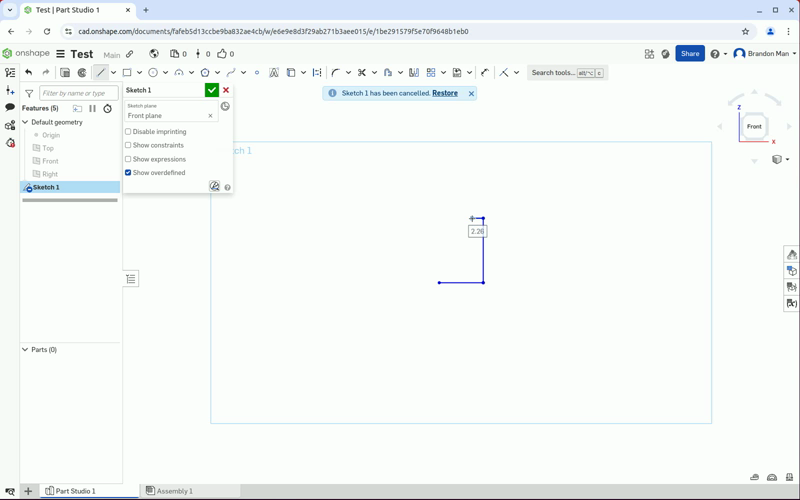
key_down(shift)
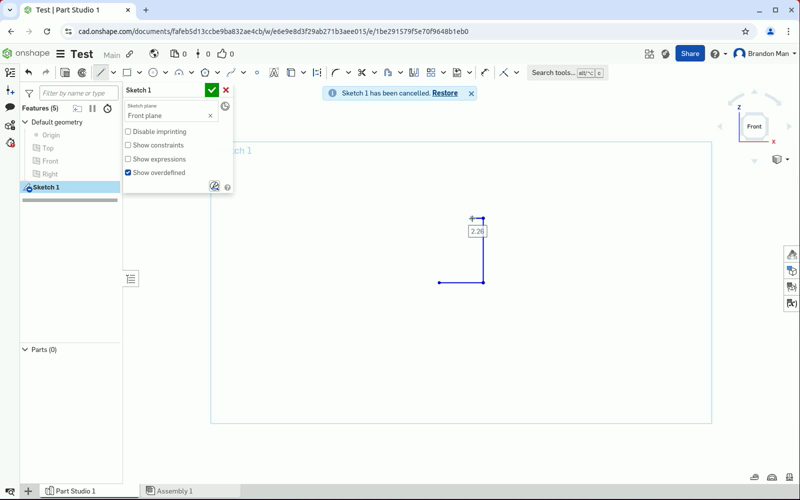
mouse_move(502, 218)
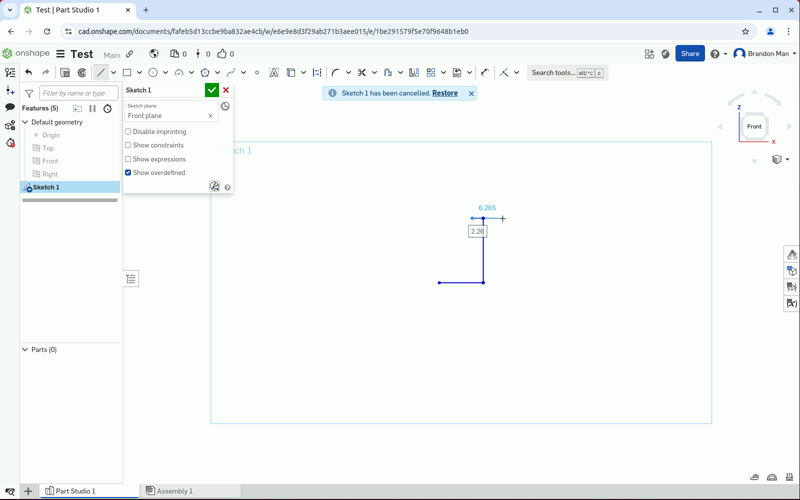
mouse_move(472, 272)
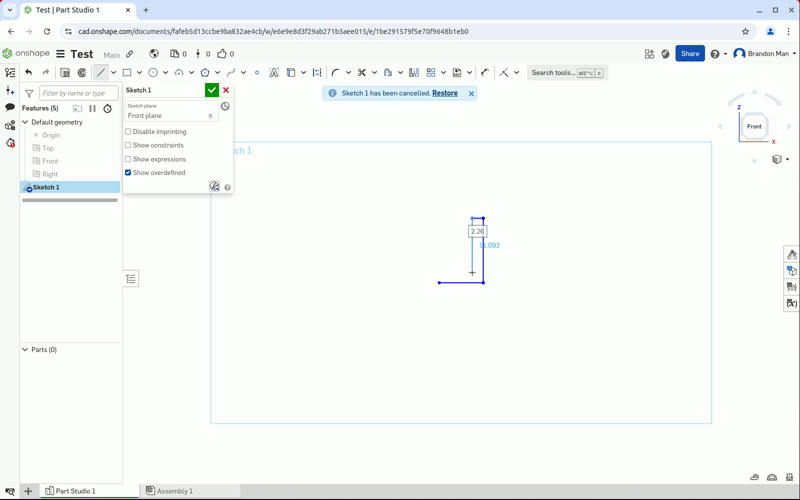
click(472, 272)
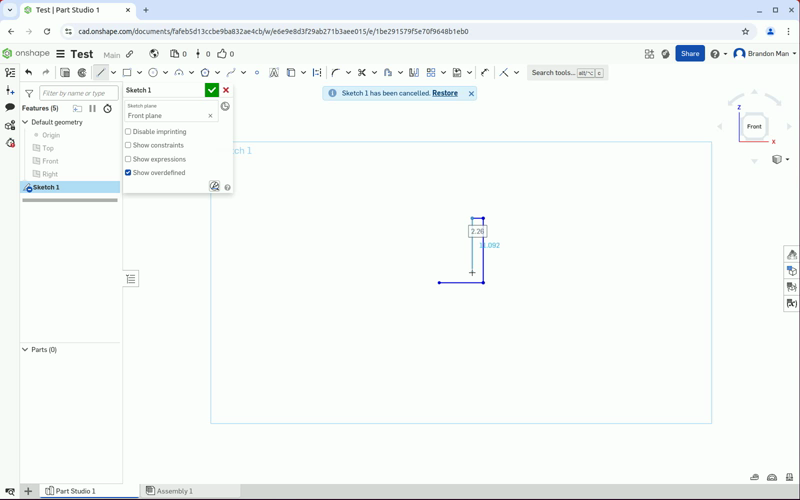
key_up(shift)
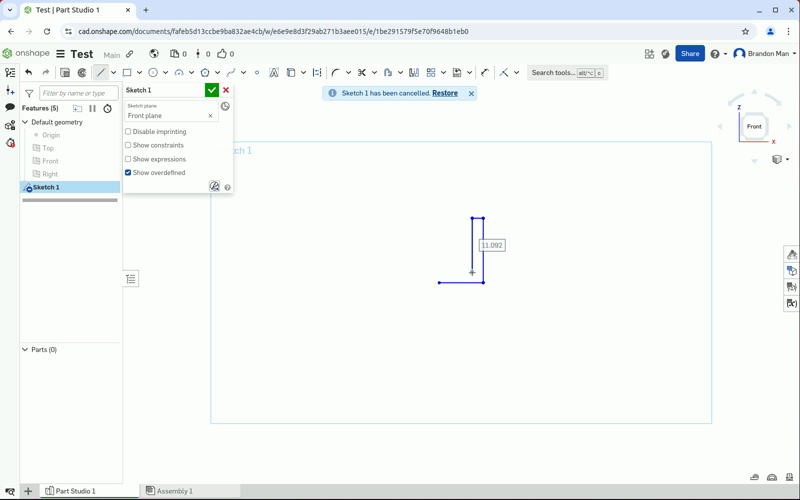
key_down(shift)
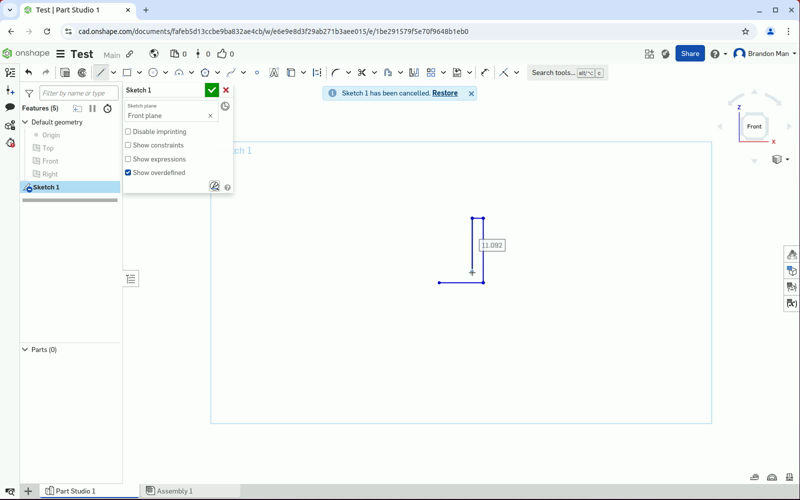
mouse_move(502, 272)
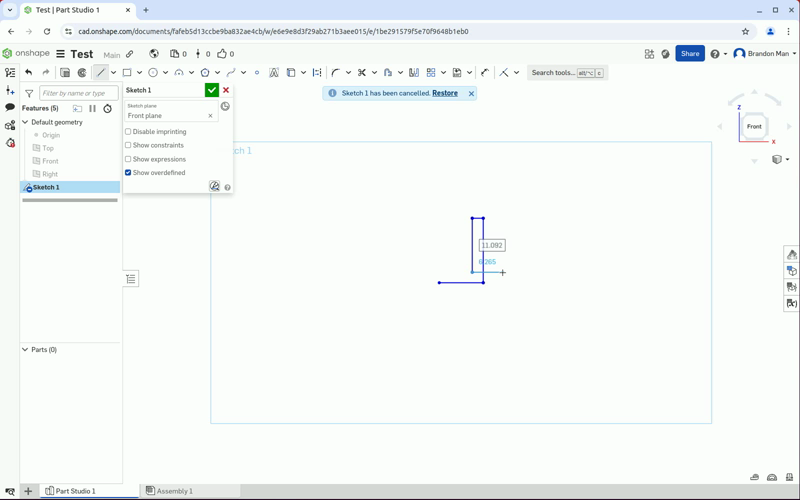
mouse_move(450, 272)
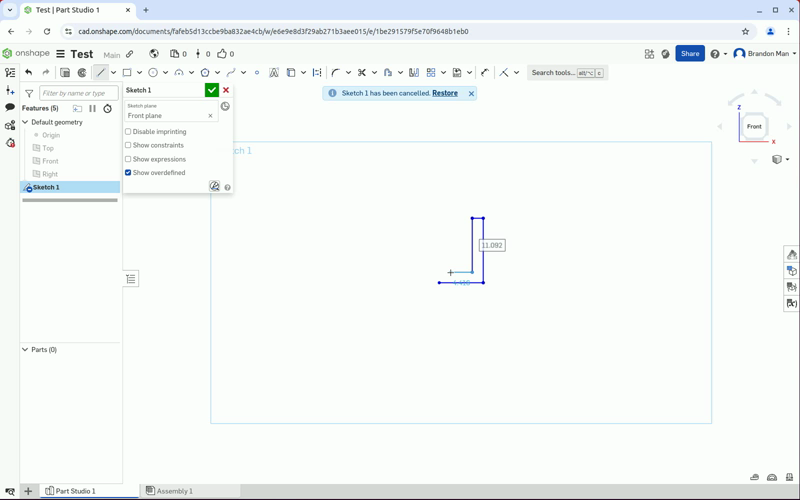
click(450, 272)
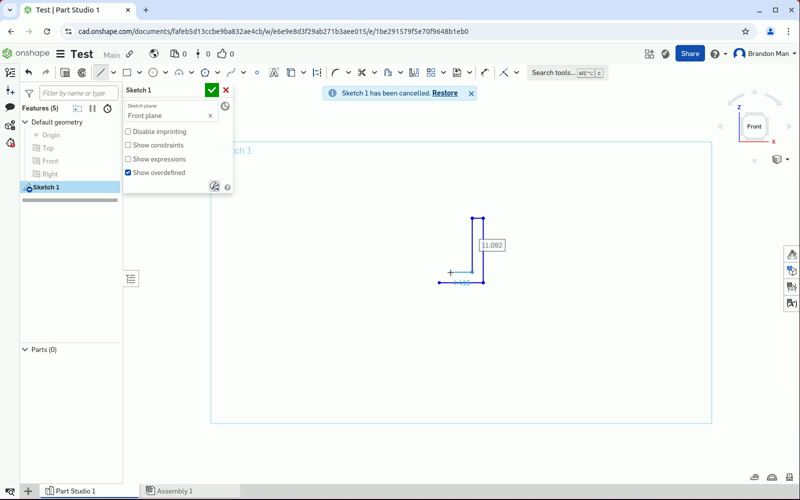
key_up(shift)
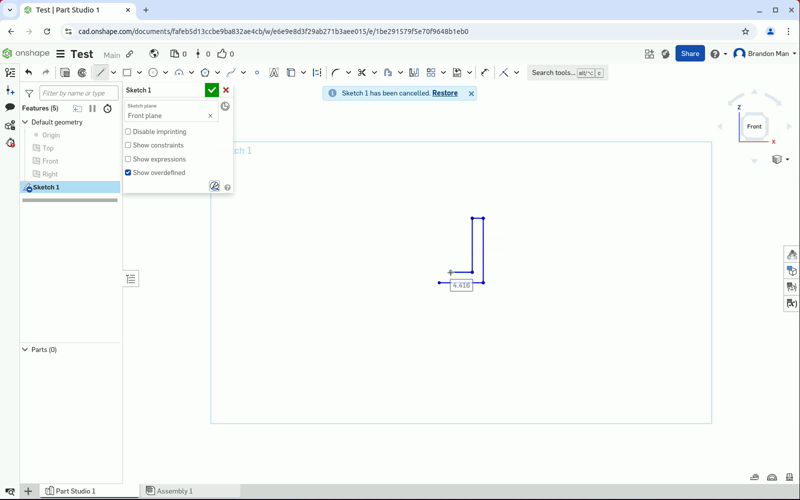
key_down(shift)
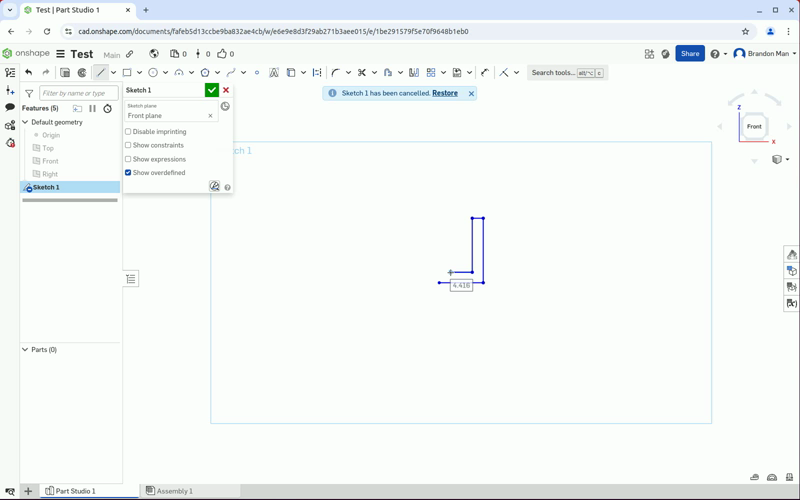
mouse_move(480, 272)
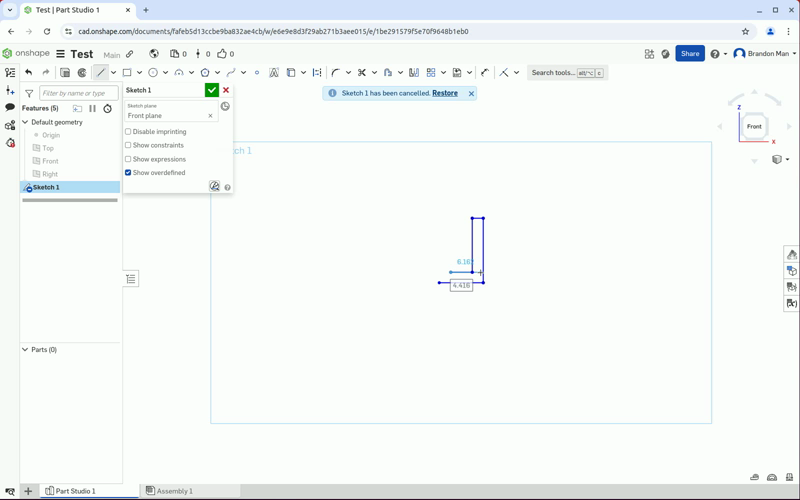
mouse_move(450, 218)
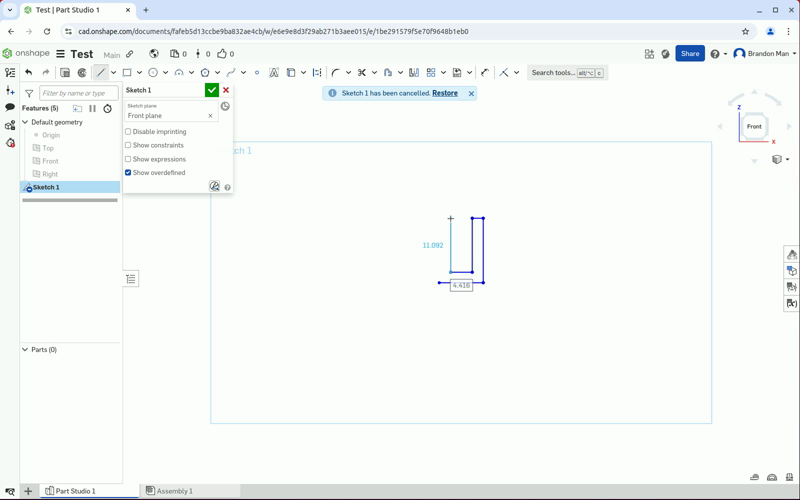
click(450, 218)
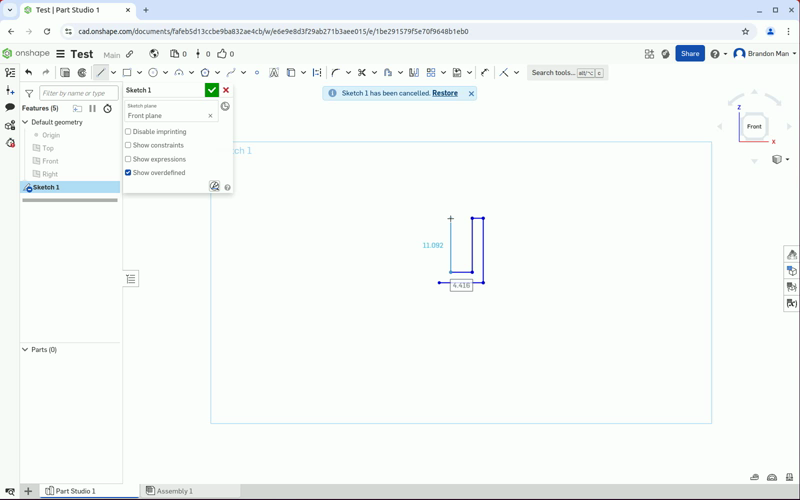
key_up(shift)
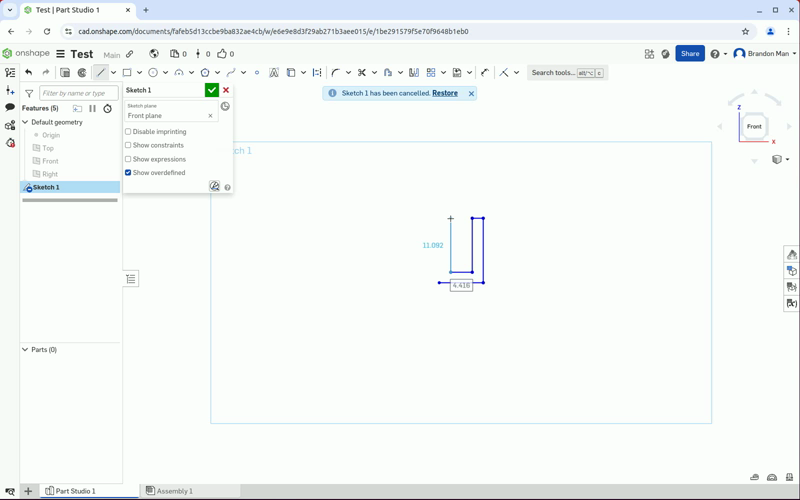
key_down(shift)
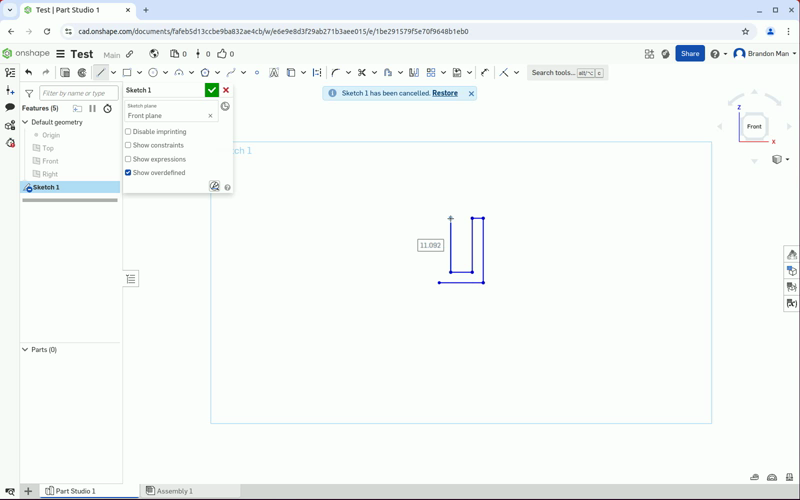
mouse_move(480, 218)
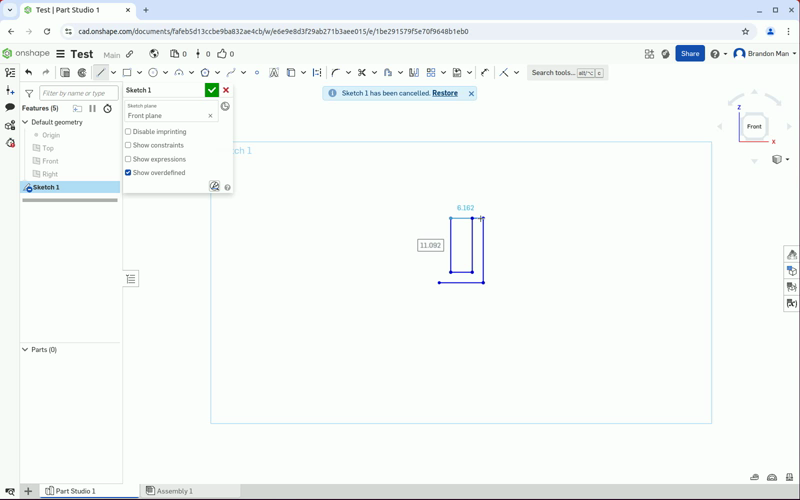
mouse_move(439, 218)
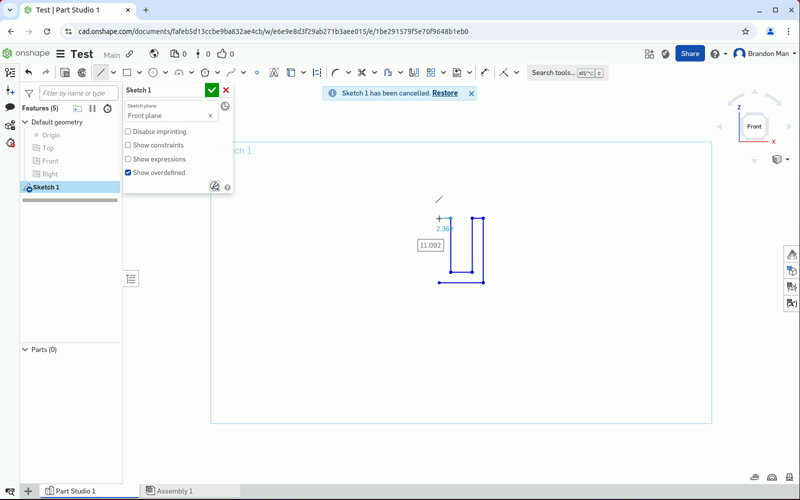
click(439, 218)
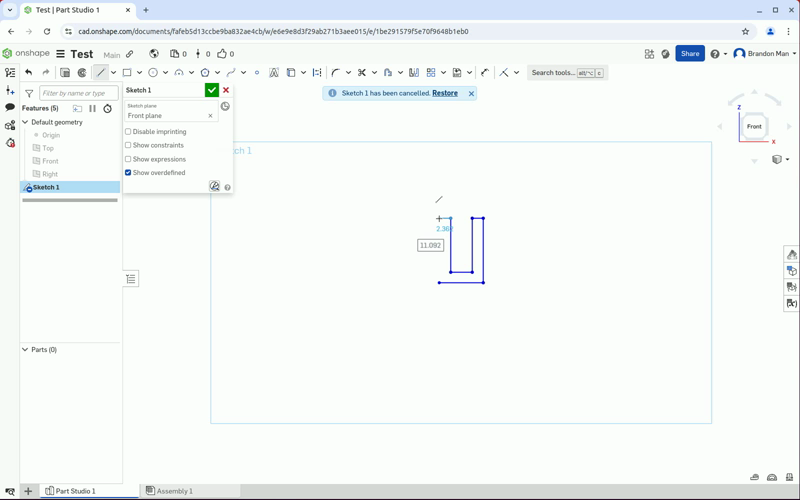
key_up(shift)
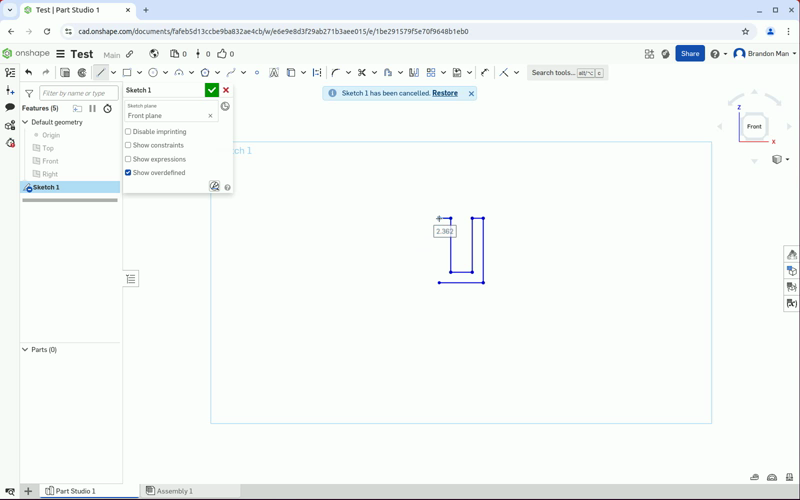
key_down(shift)
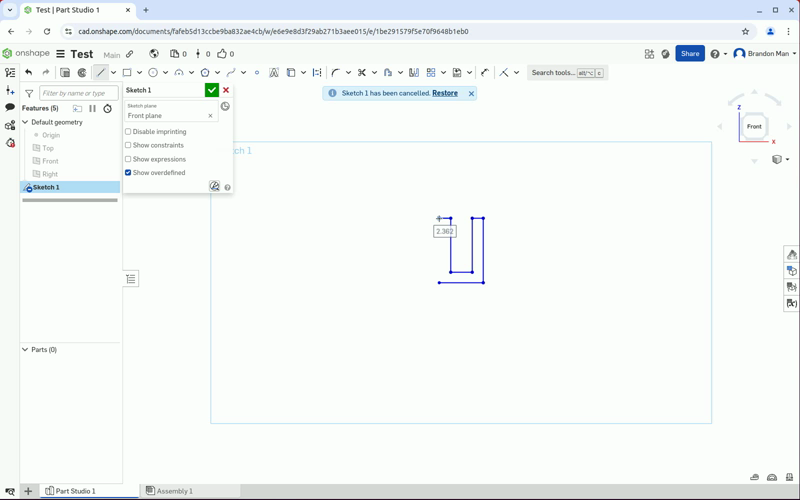
mouse_move(439, 282)
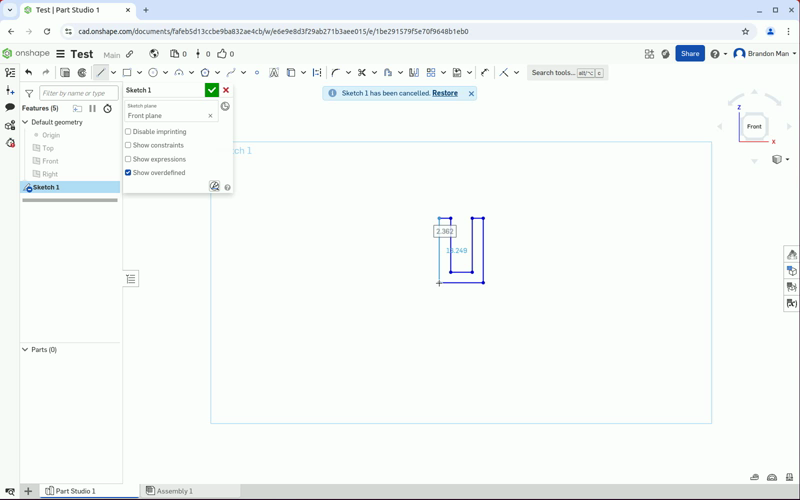
key_up(shift)
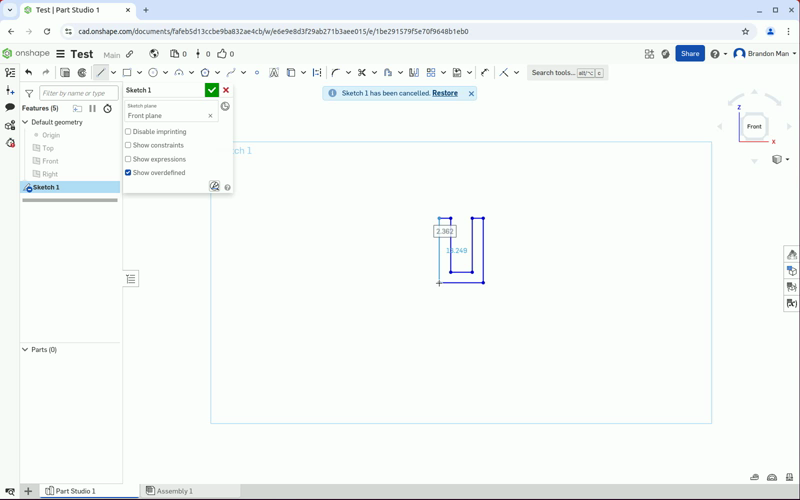
click(439, 282)
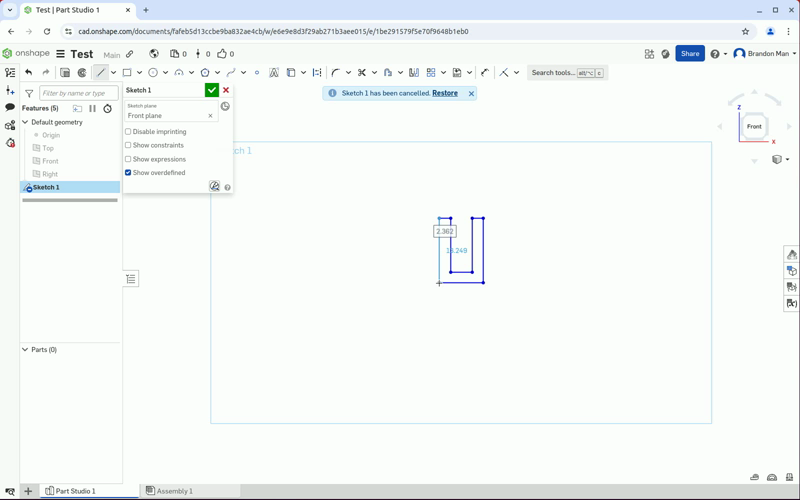
key(esc)
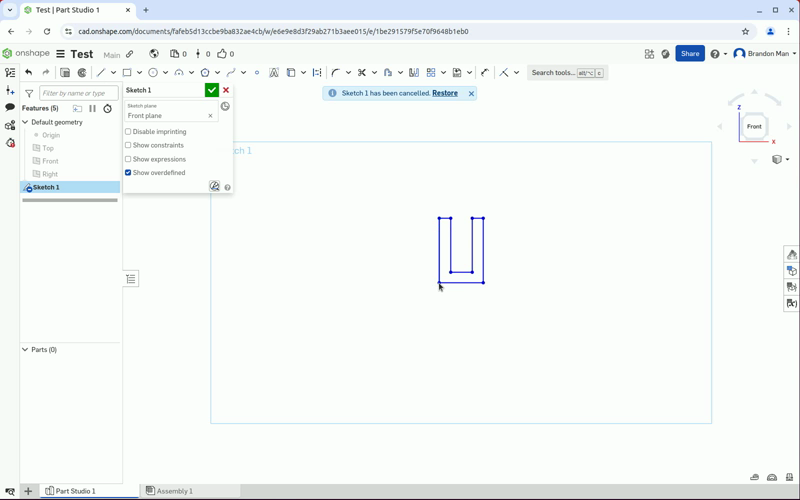
mouse_move(477, 275)
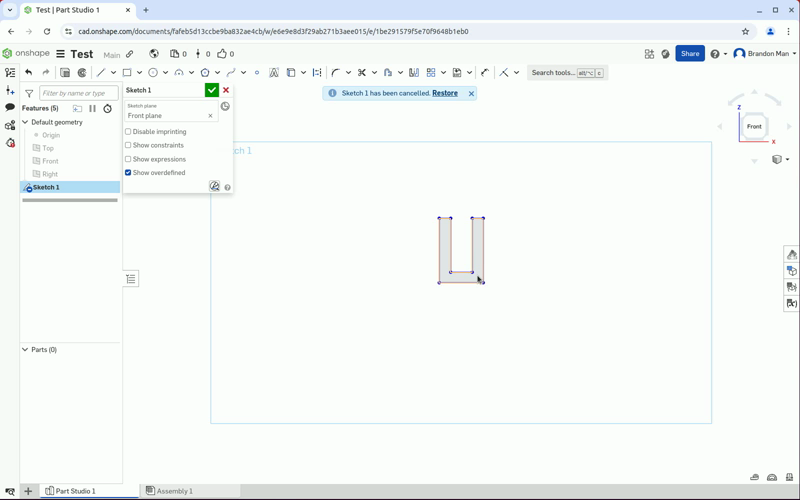
scroll(6)
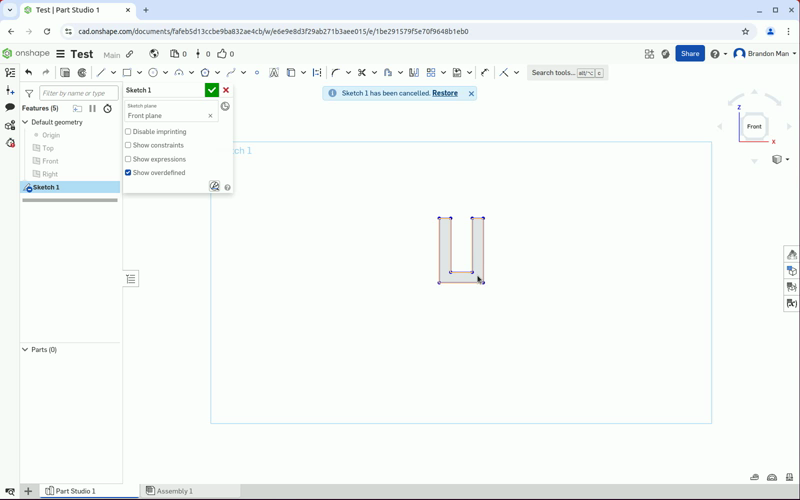
scroll(6)
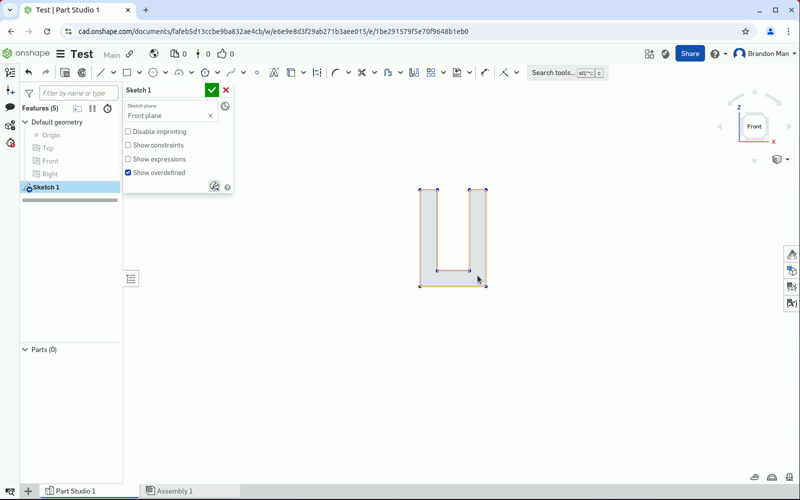
scroll(6)
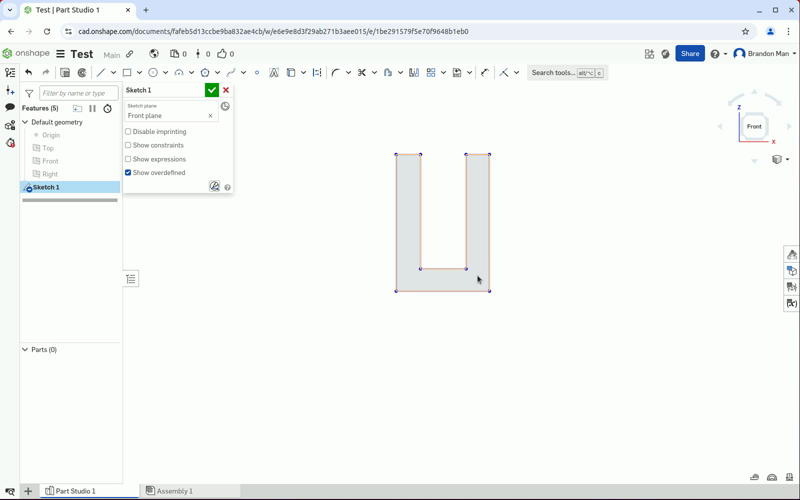
scroll(6)
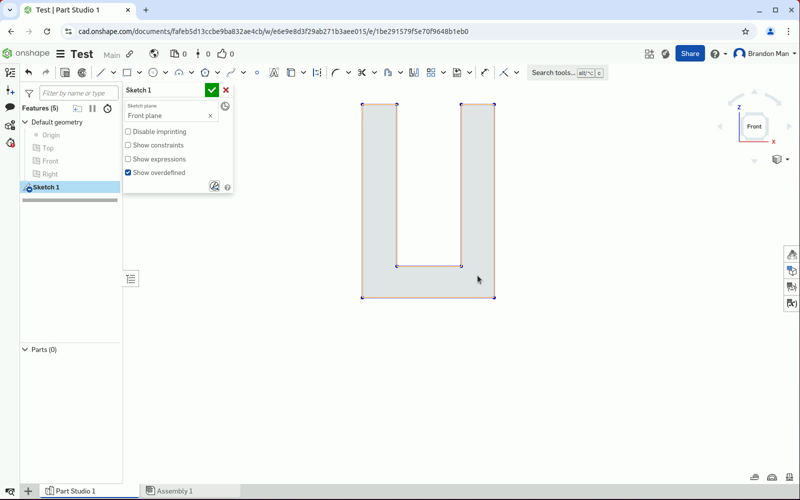
scroll(6)
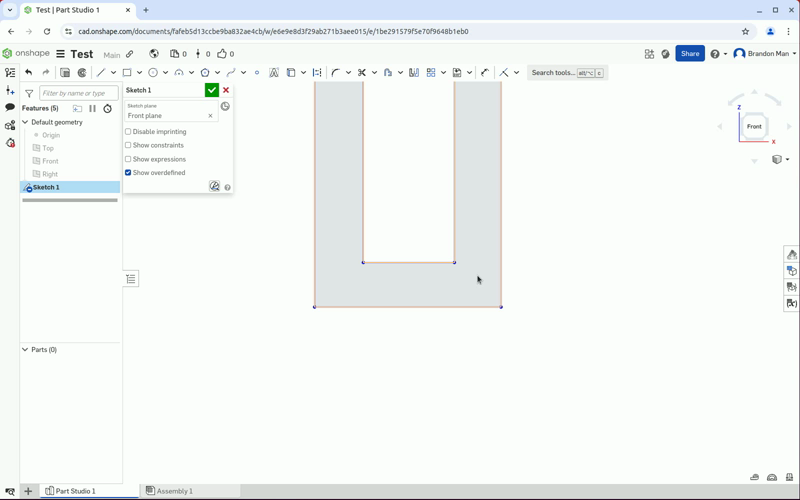
scroll(6)
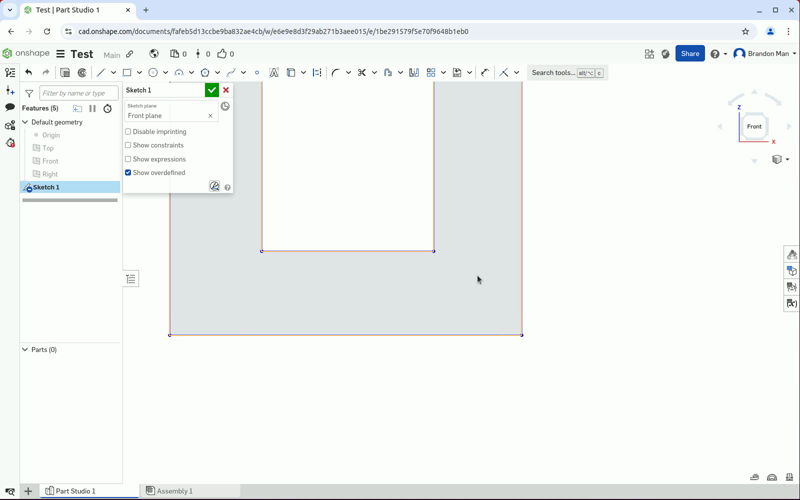
scroll(6)
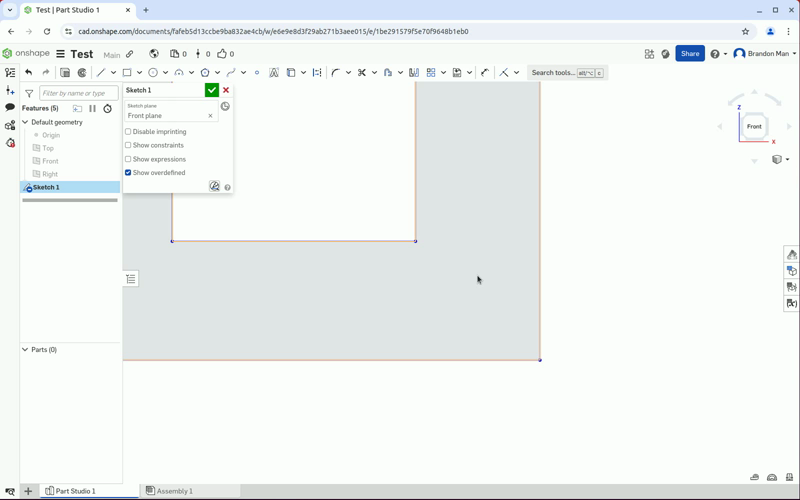
click(477, 275)
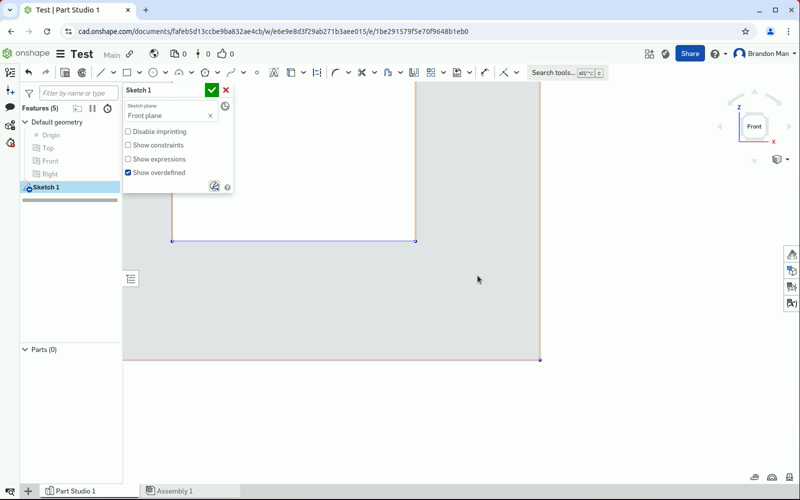
scroll(-6)
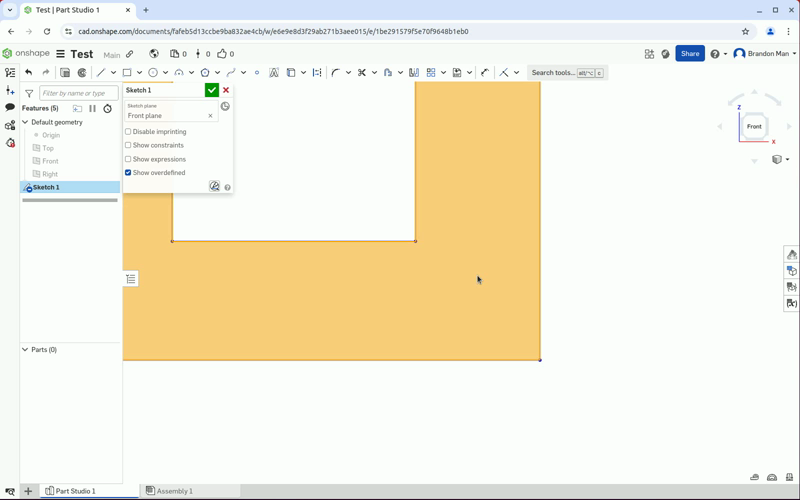
scroll(-6)
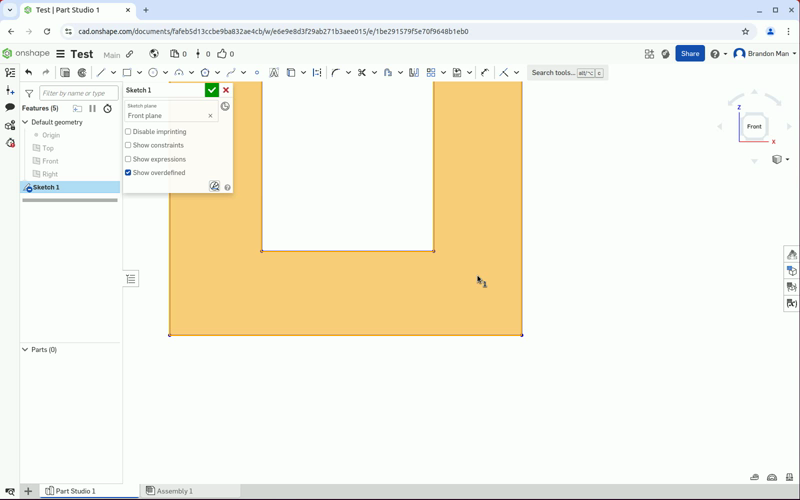
scroll(-6)
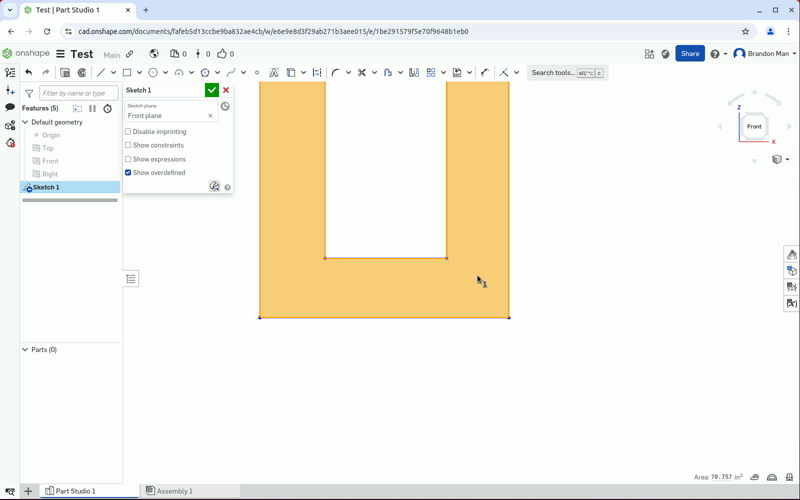
scroll(-6)
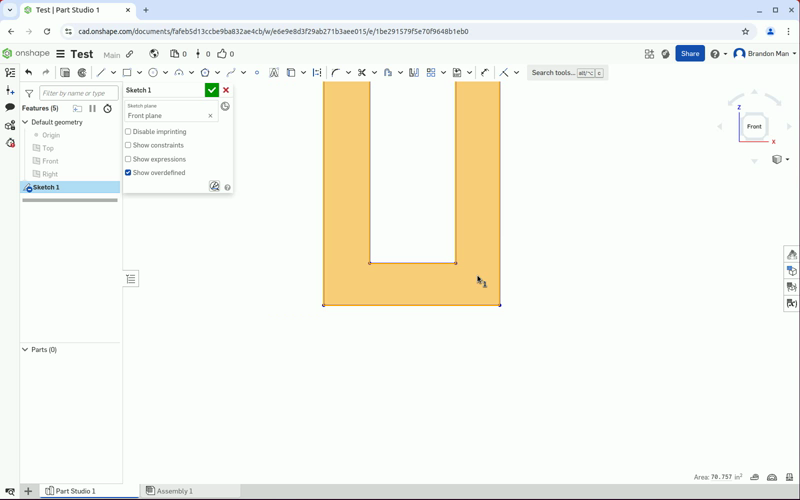
scroll(-6)
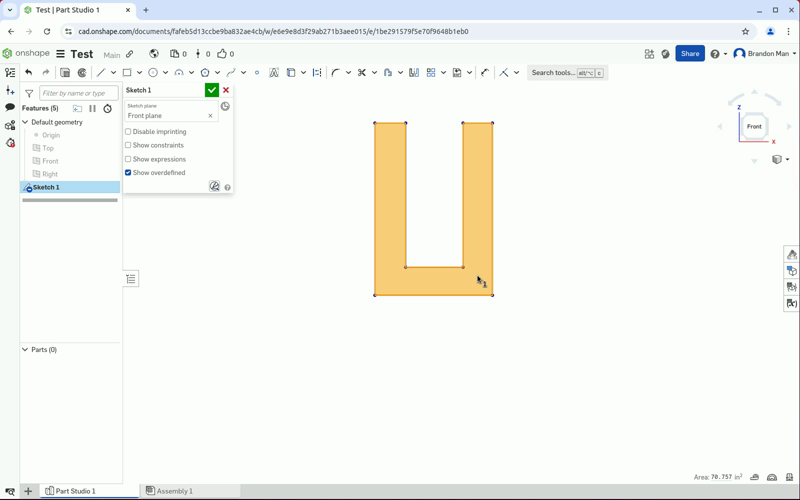
scroll(-6)
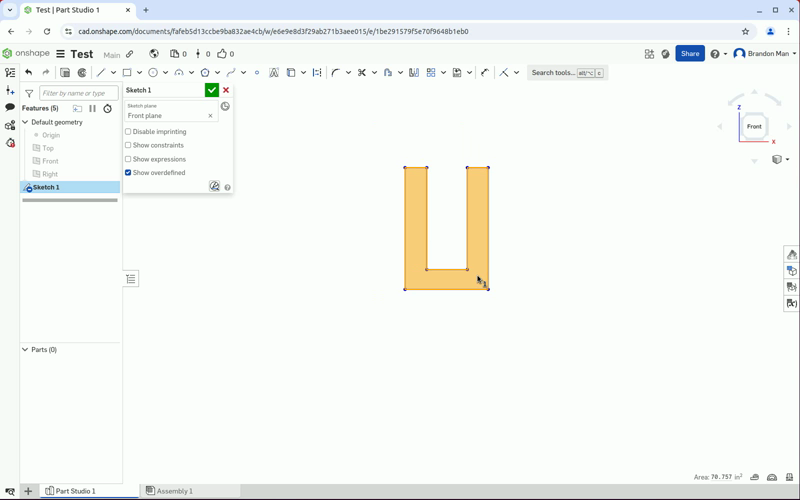
scroll(-6)
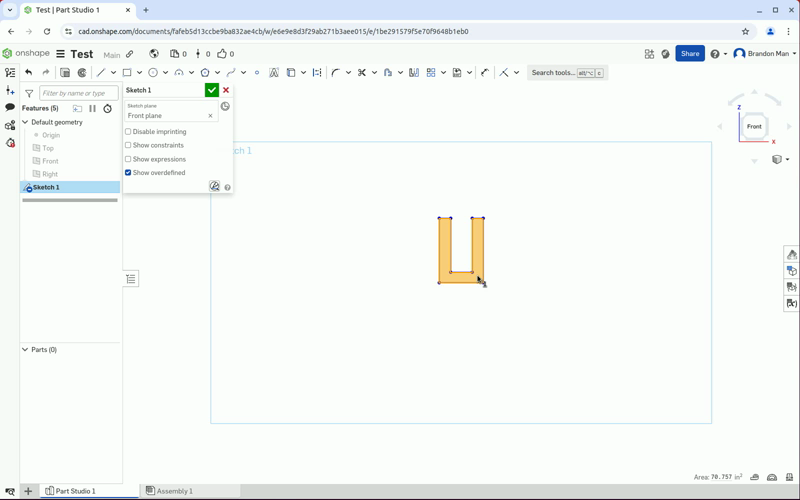
mouse_move(73, 352)
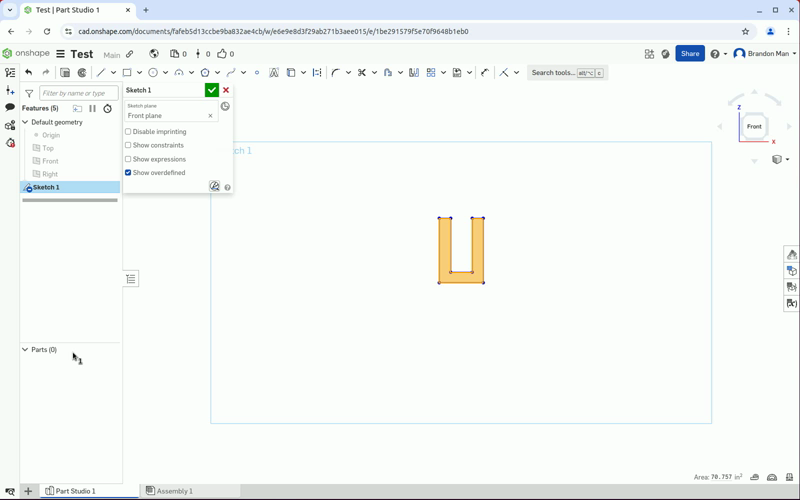
key(shift+y)
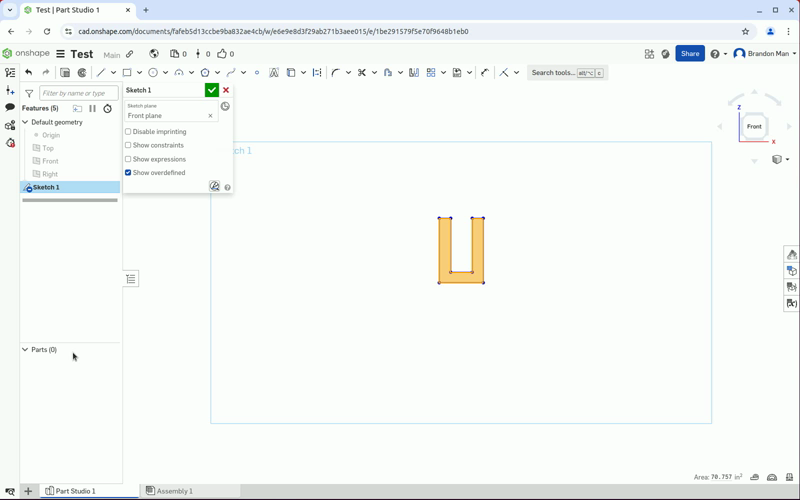
key(shift+e)
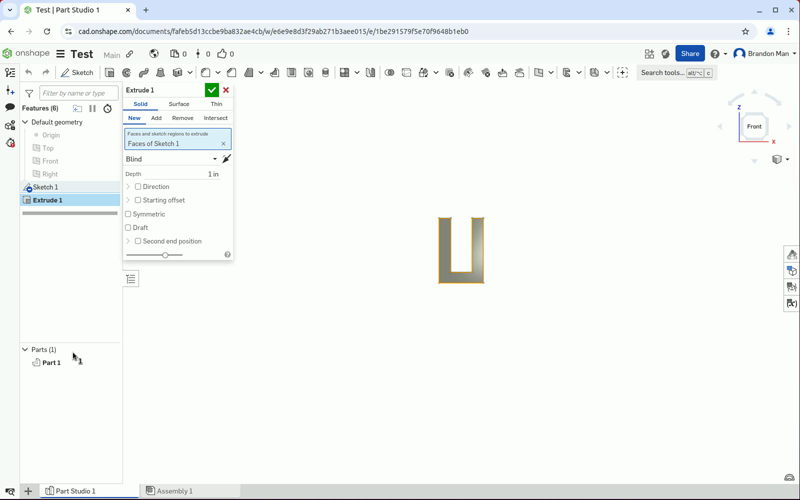
mouse_move(143, 106)
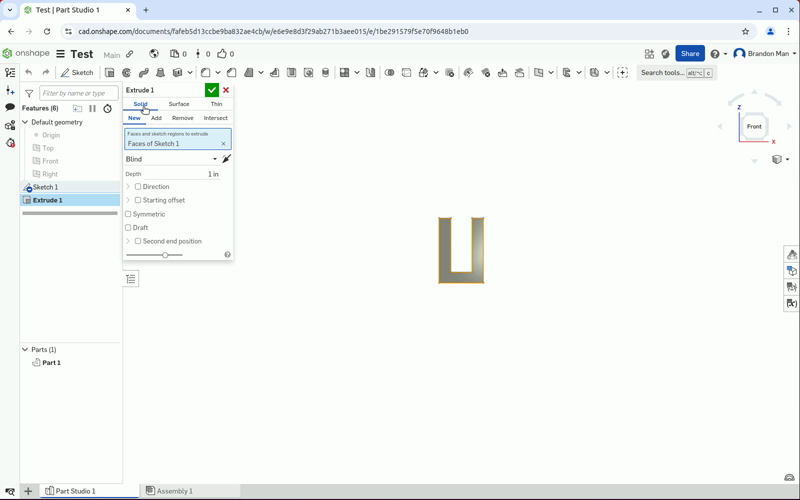
click(143, 106)
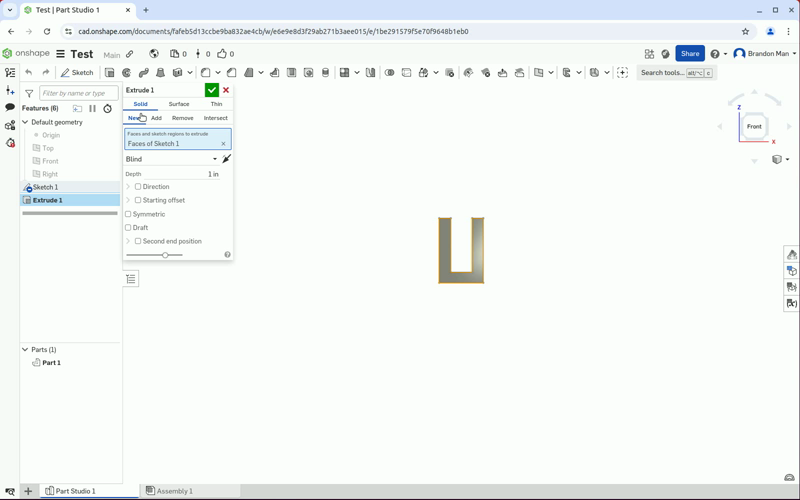
mouse_move(137, 120)
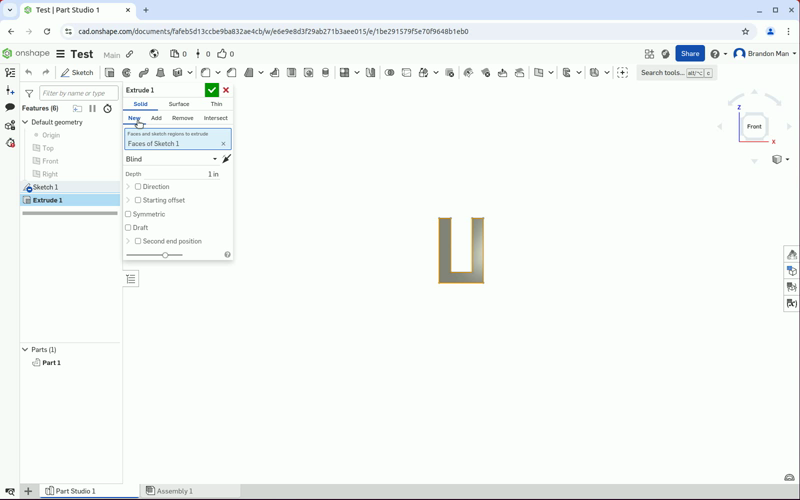
click(137, 120)
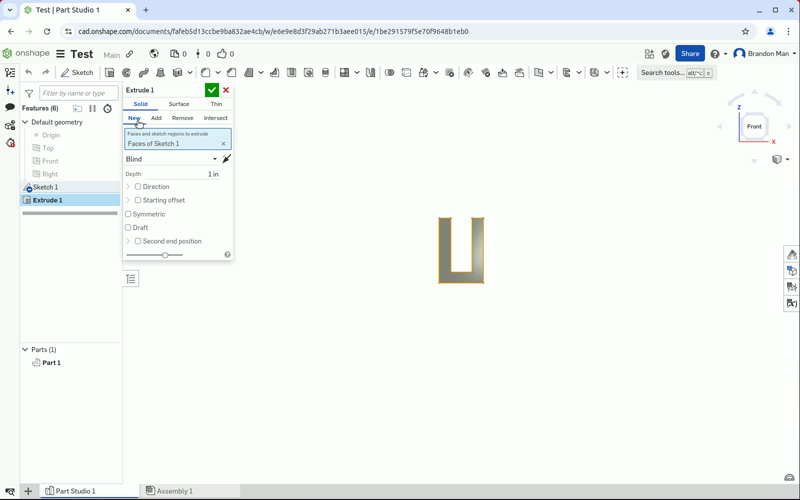
key(tab, 4)
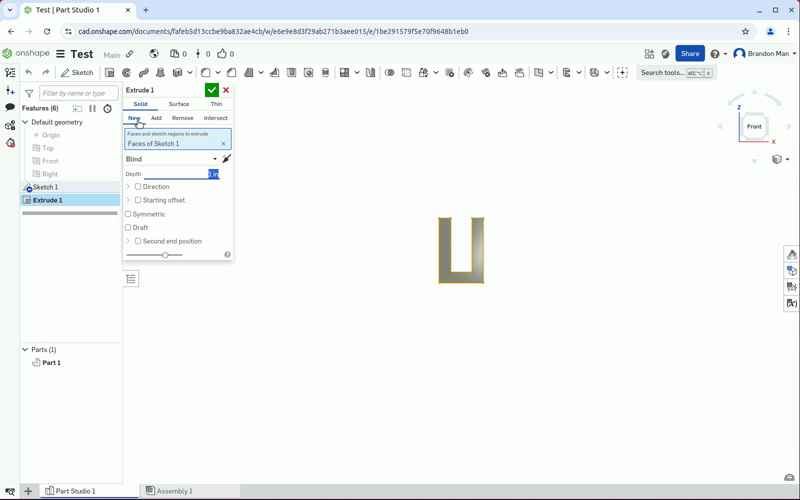
text(23.108)
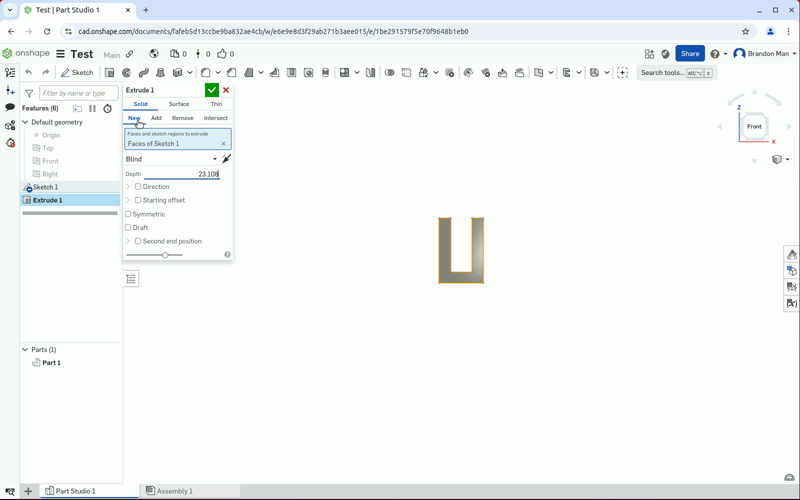
key(enter)
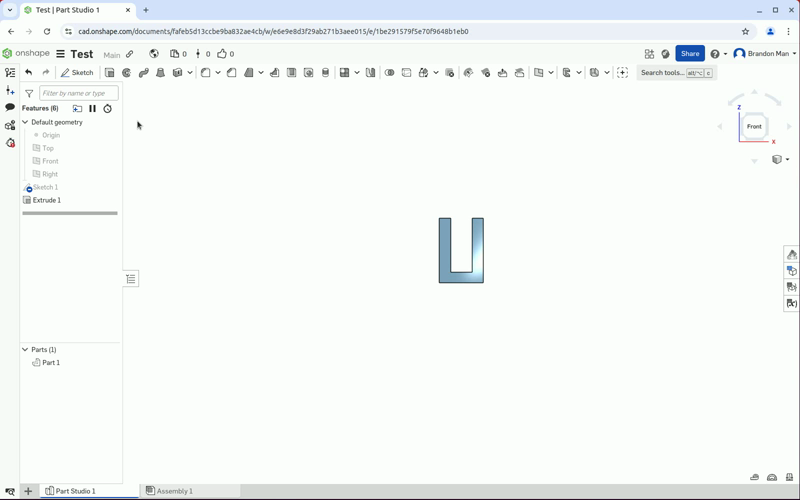
key(shift+h)
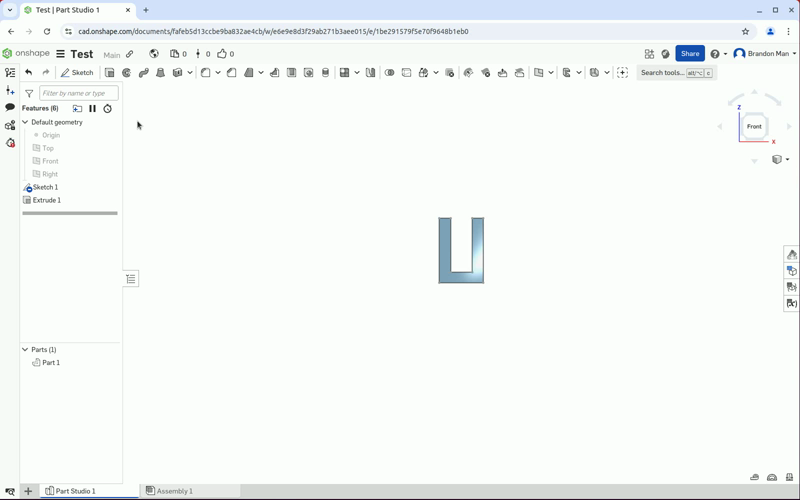
key(shift+h)
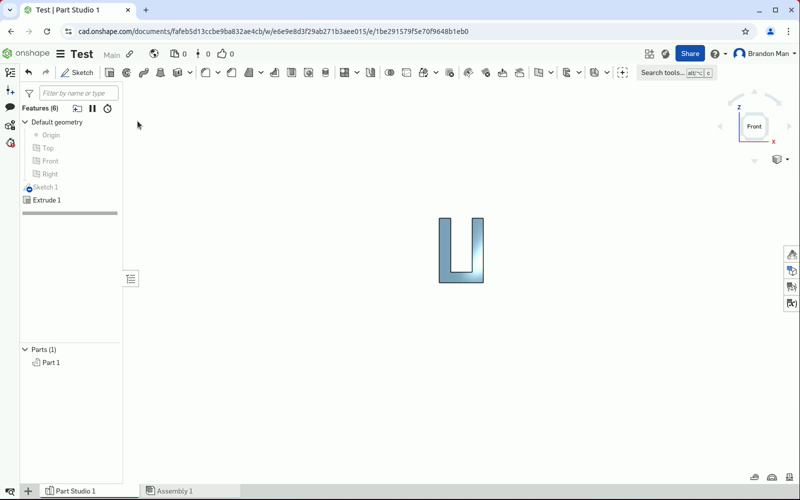
mouse_move(73, 189)
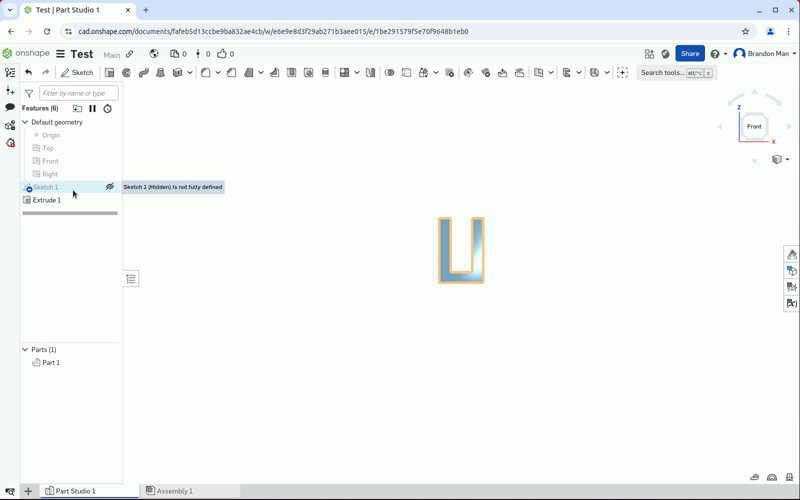
click(73, 189)
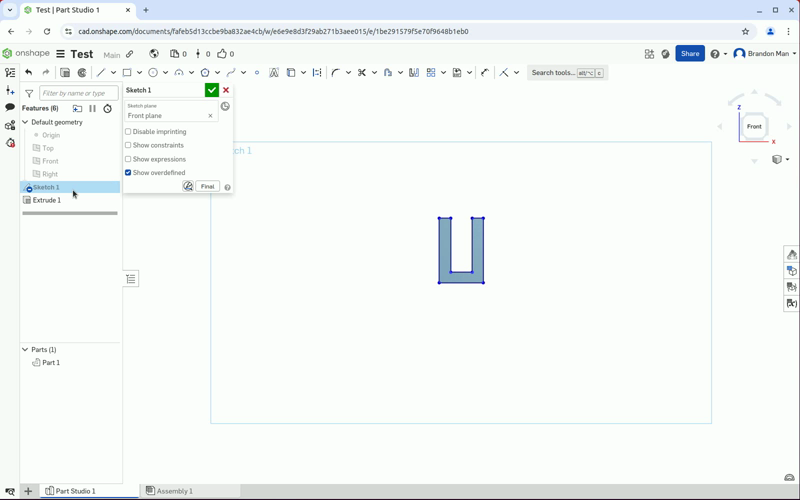
mouse_move(229, 92)
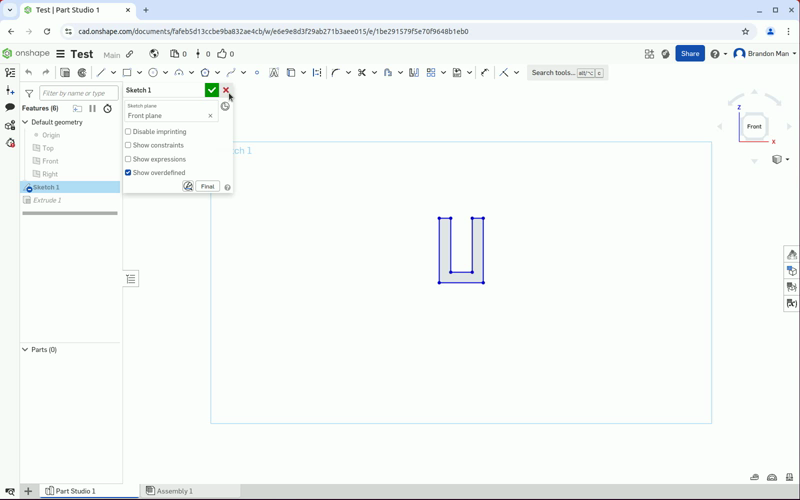
click(229, 92)
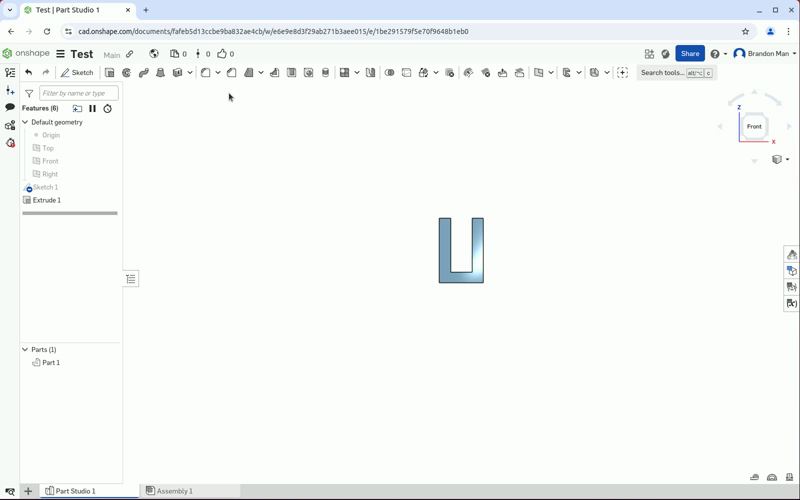
mouse_move(73, 352)
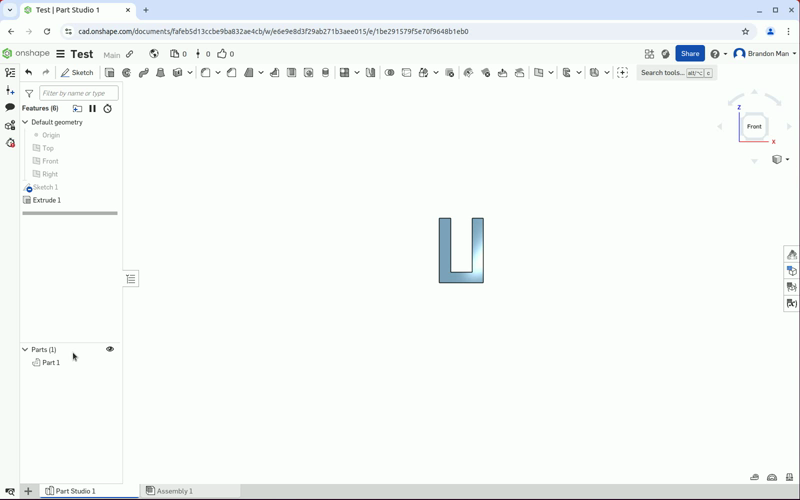
key(y)
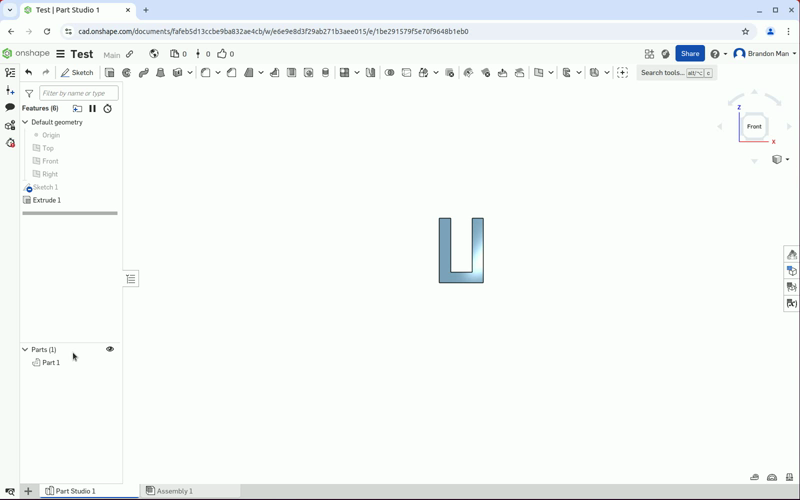
key(shift+p)
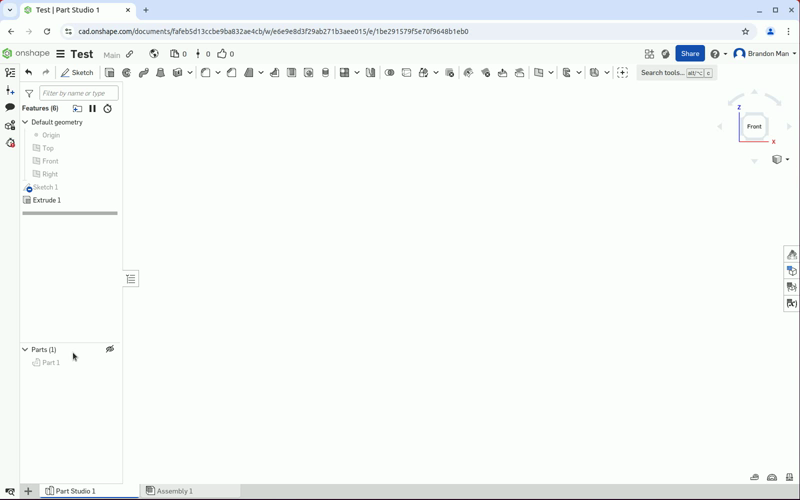
key(space)
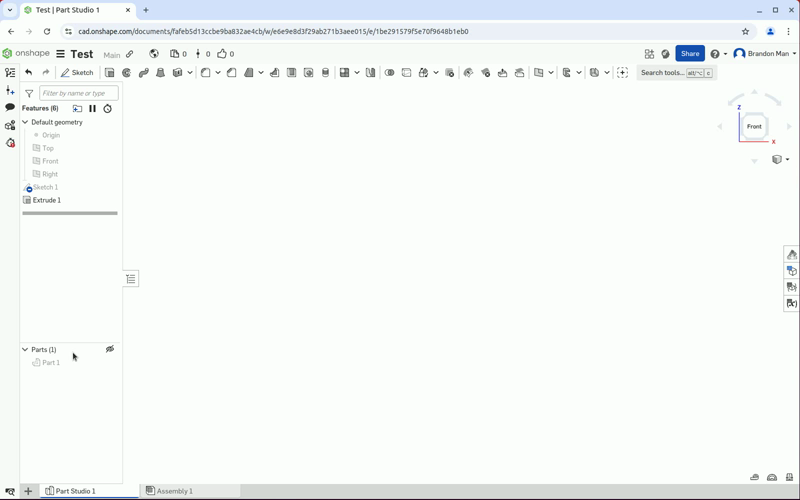
key_down(shift)
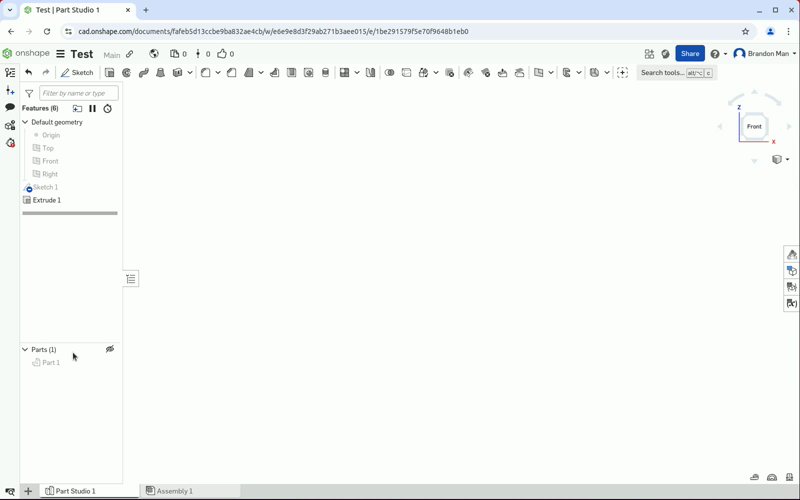
key(left)
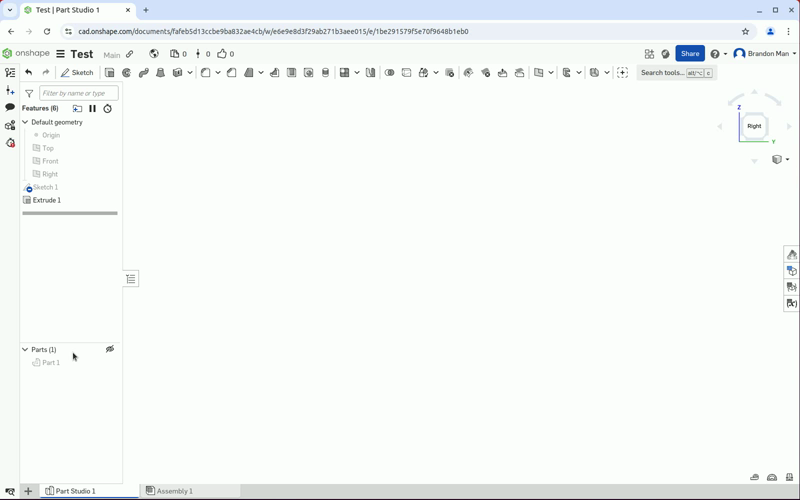
key_up(shift)
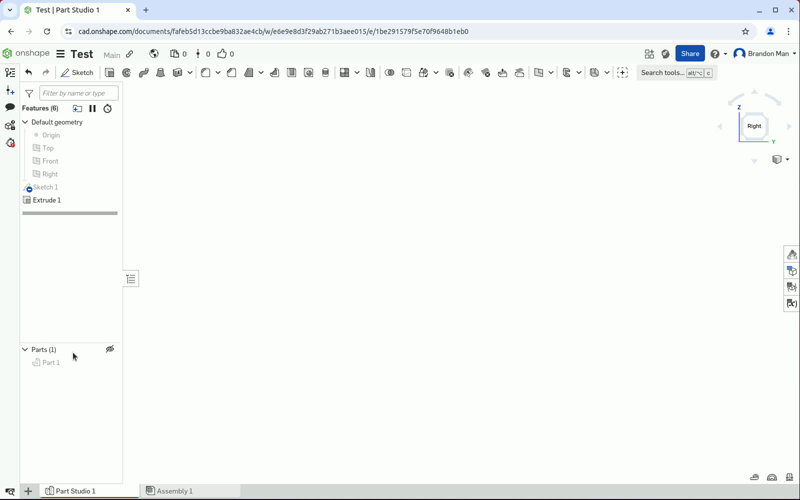
mouse_move(73, 352)
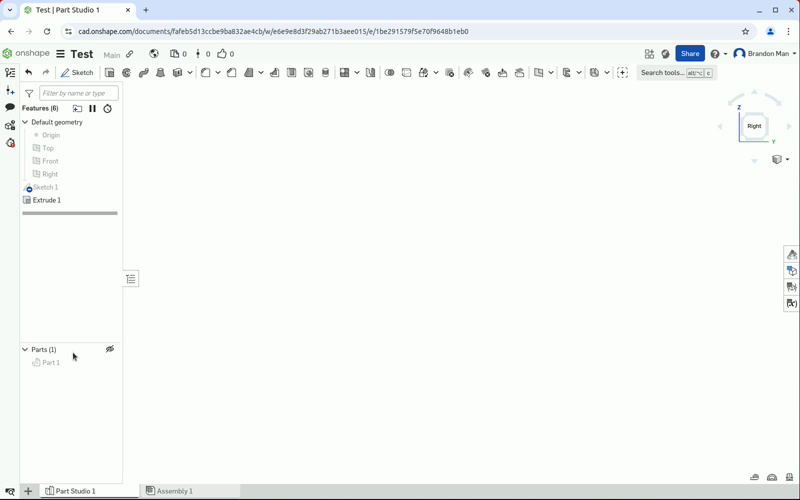
key(shift+y)
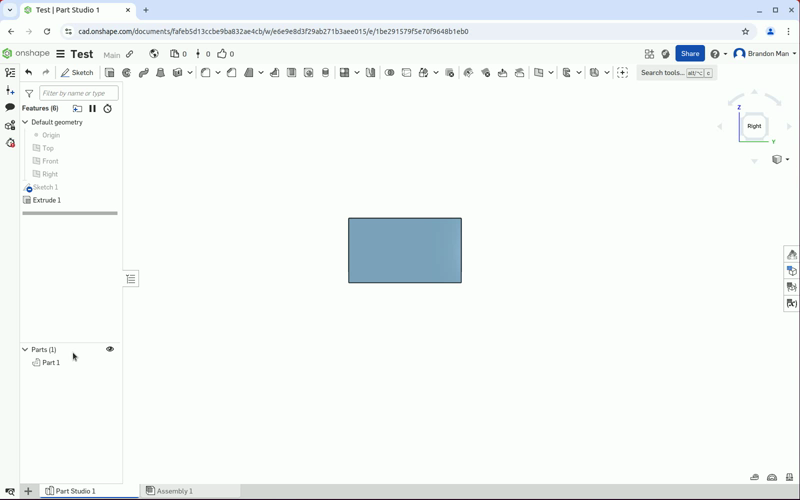
mouse_move(541, 75)
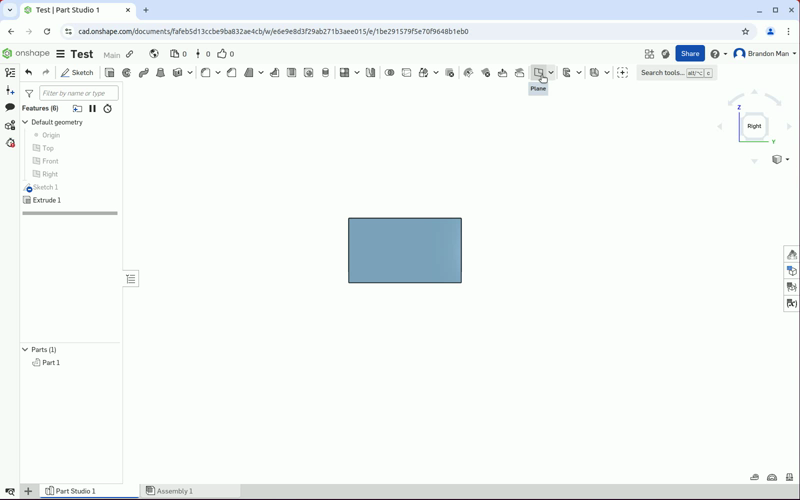
click(541, 75)
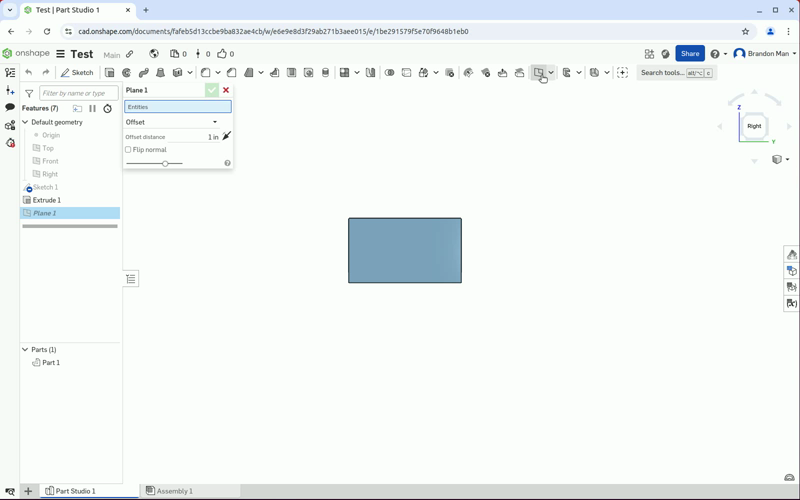
mouse_move(73, 176)
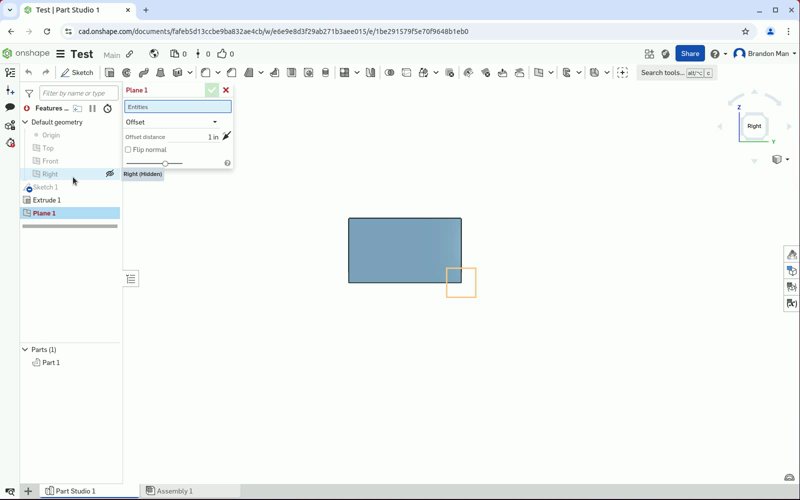
click(73, 176)
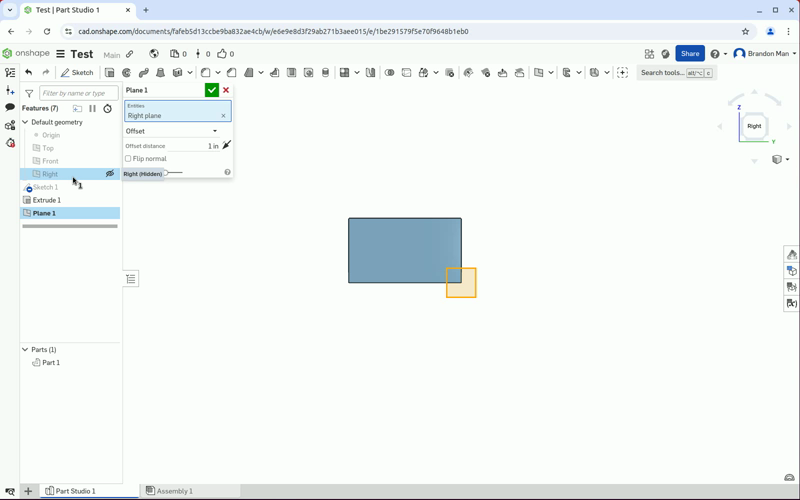
key(tab, 2)
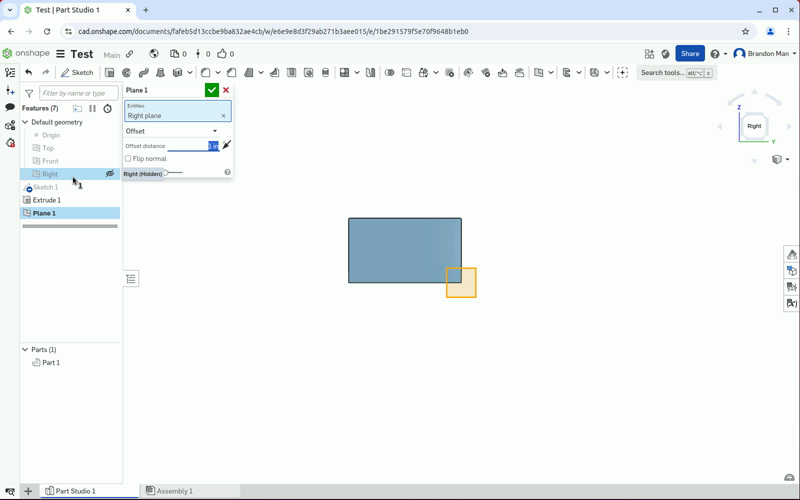
text(4.56)
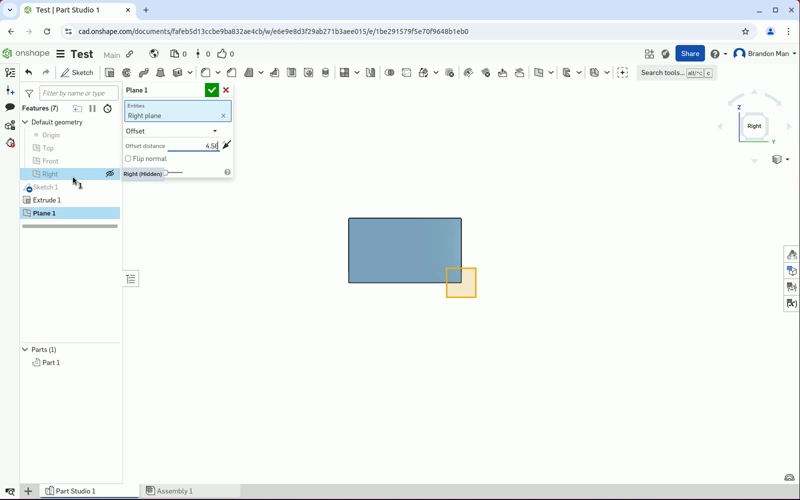
key(enter, 2)
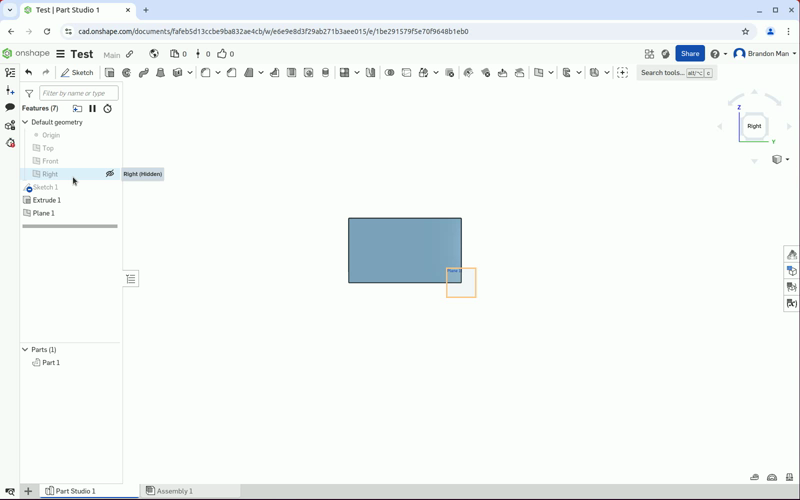
key(shift+s)
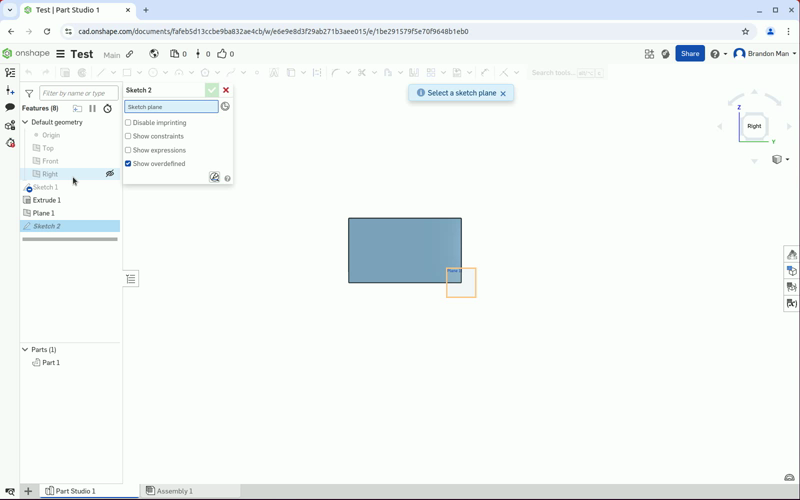
mouse_move(73, 215)
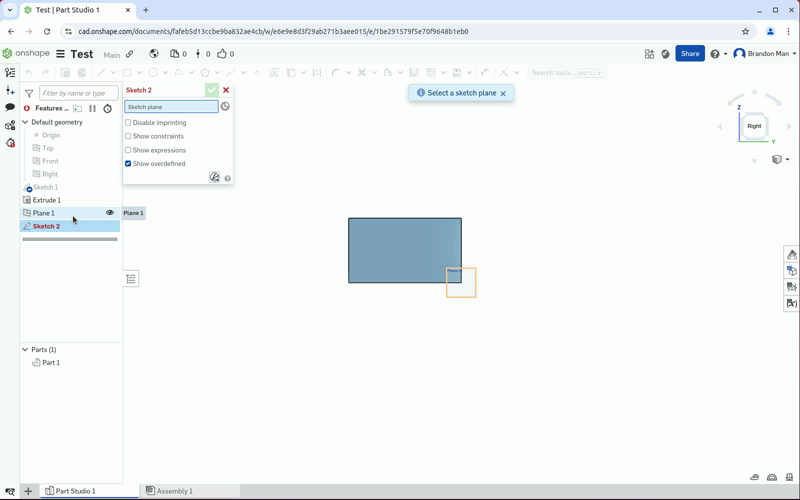
click(73, 215)
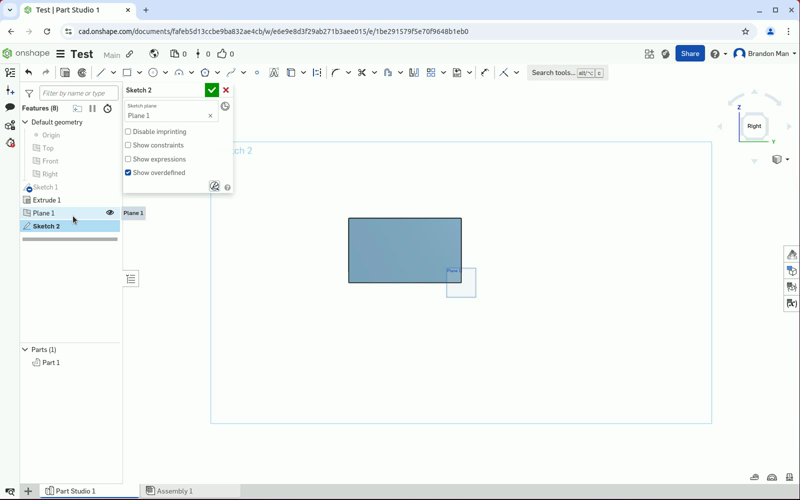
mouse_move(73, 352)
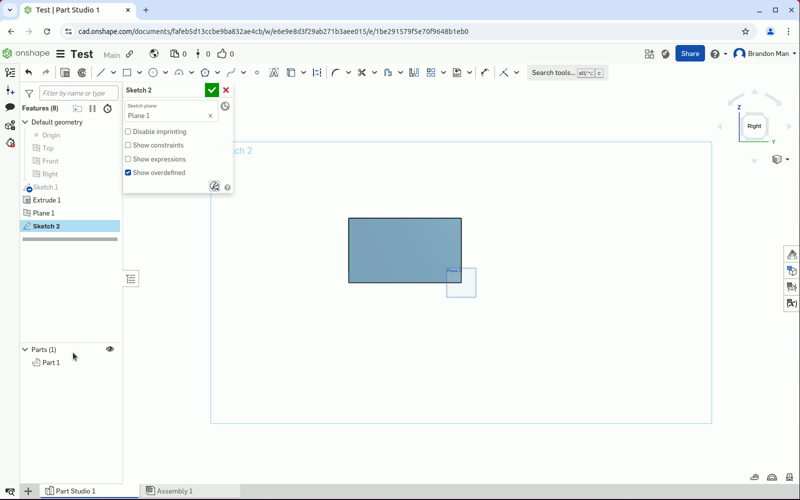
key(y)
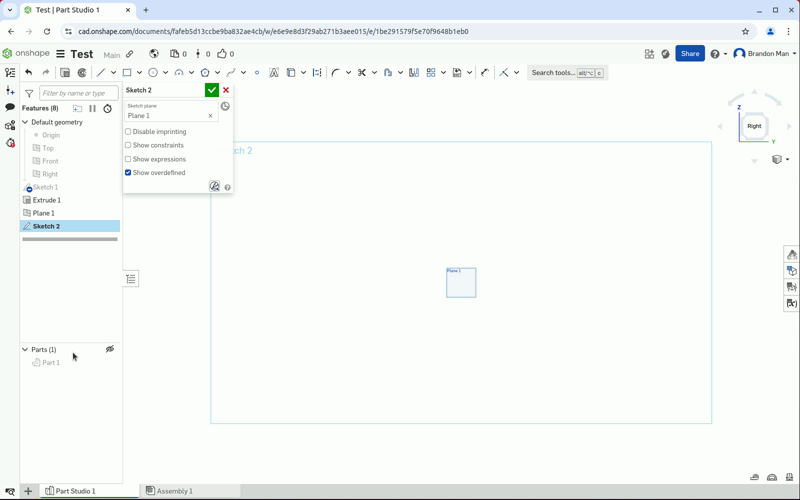
key(c)
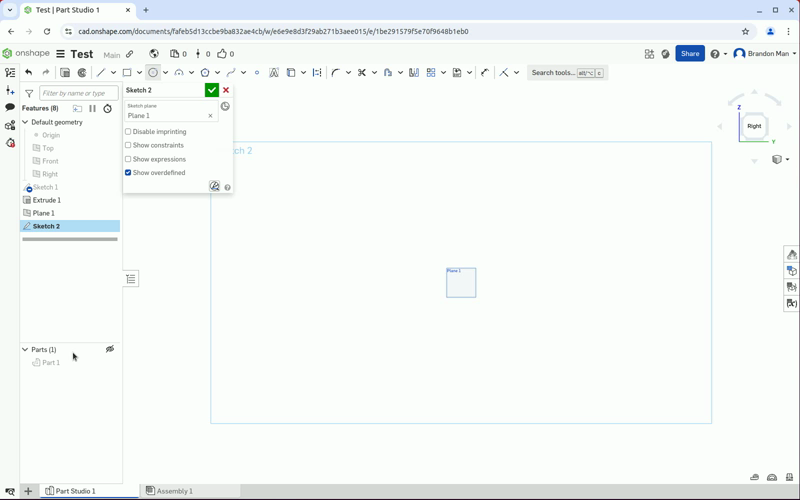
key_down(shift)
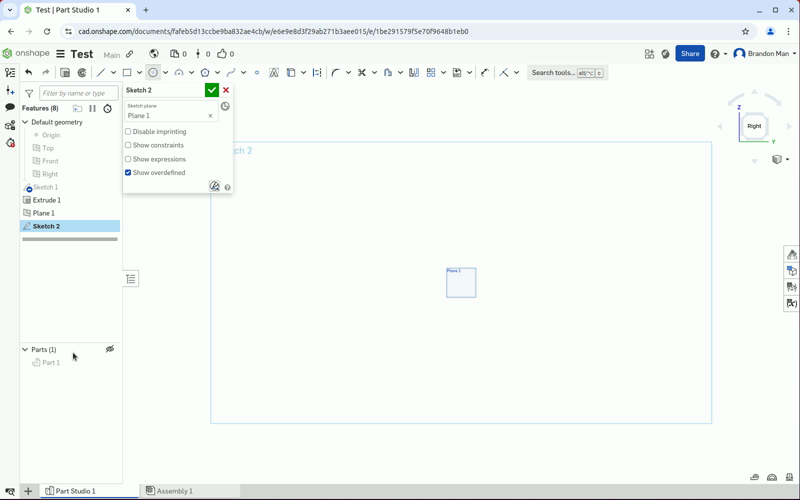
mouse_move(373, 240)
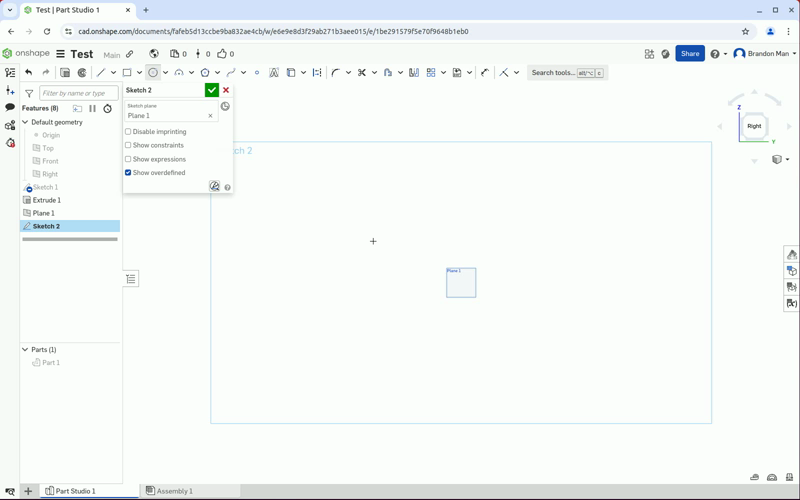
click(373, 240)
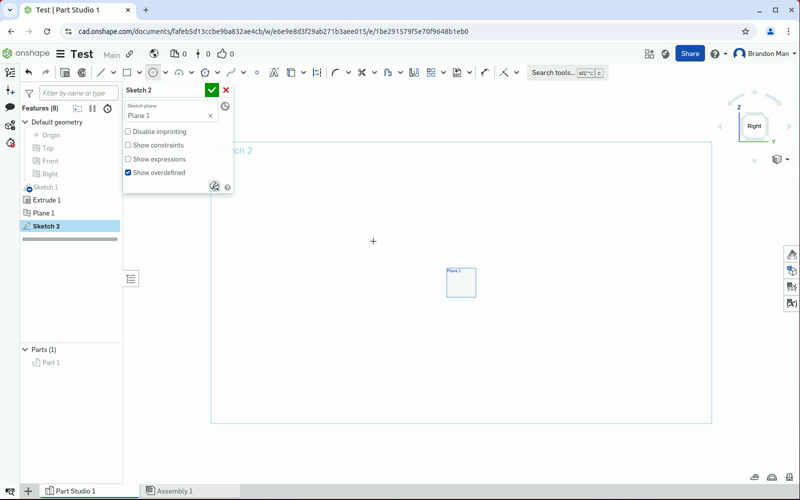
key_up(shift)
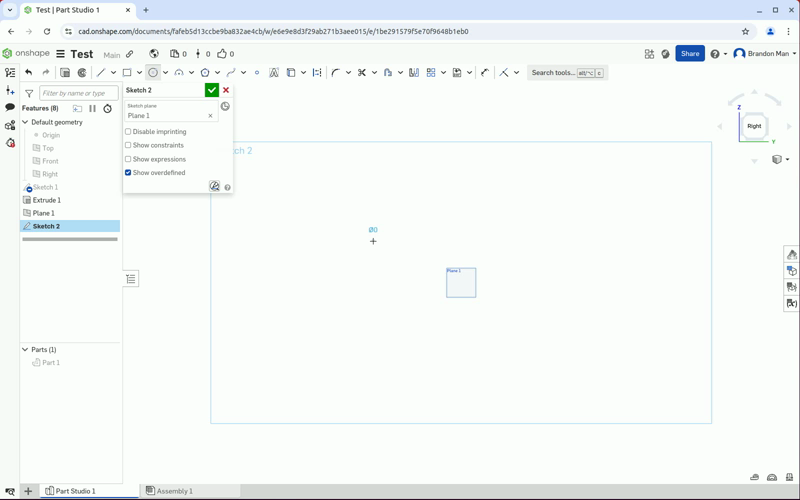
mouse_move(377, 240)
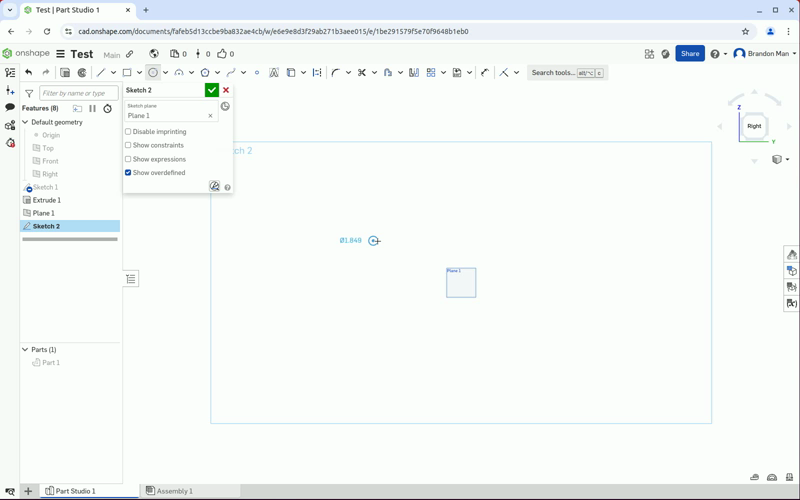
click(377, 240)
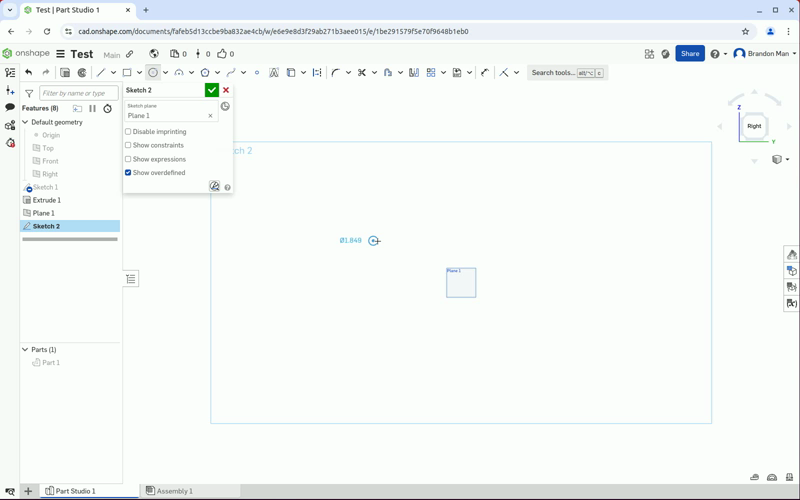
key(esc)
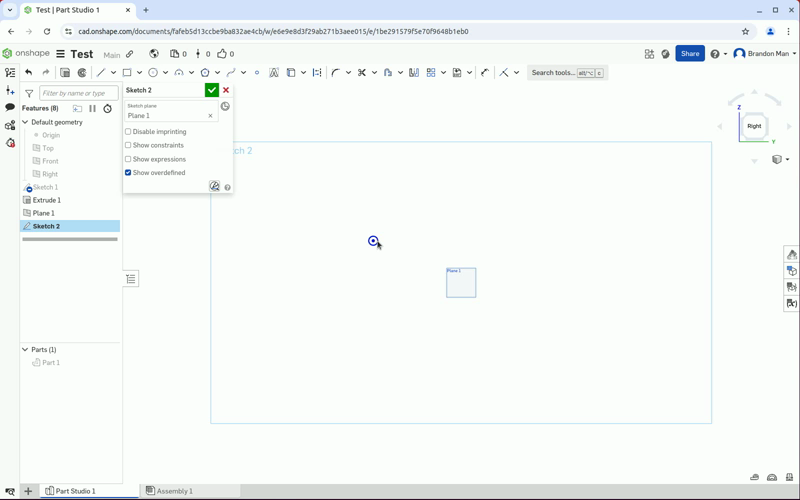
mouse_move(371, 241)
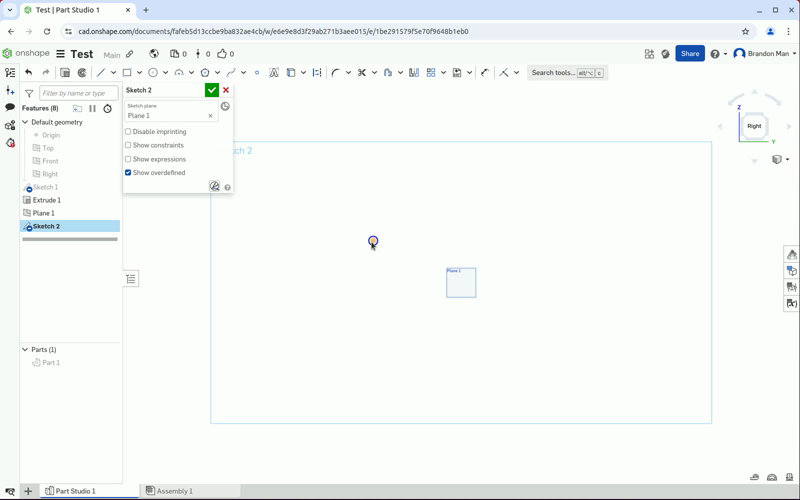
scroll(6)
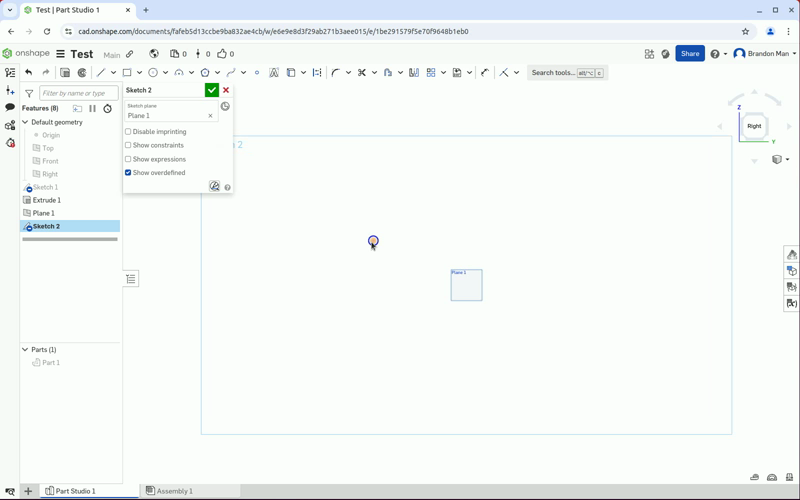
scroll(6)
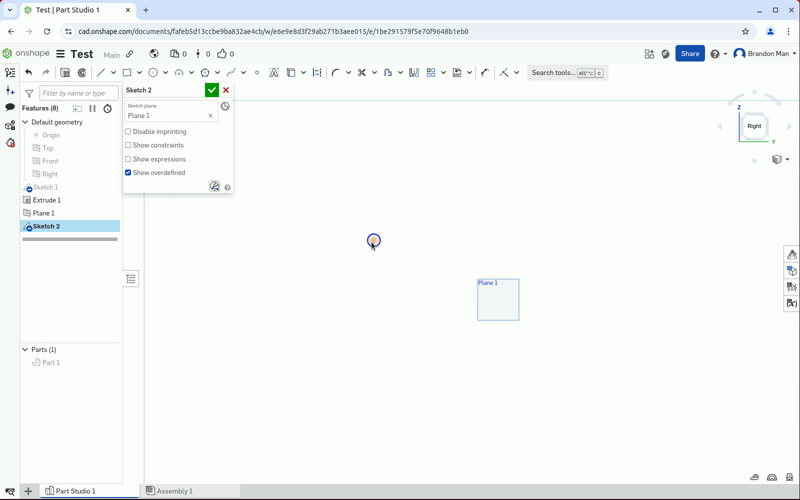
scroll(6)
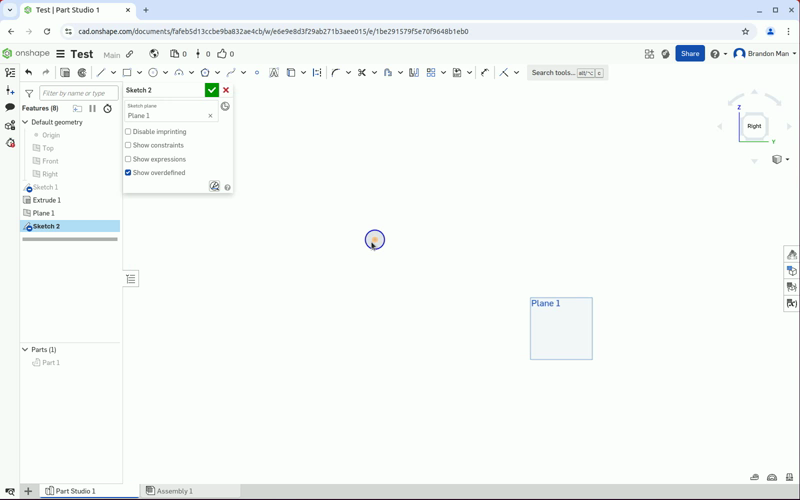
scroll(6)
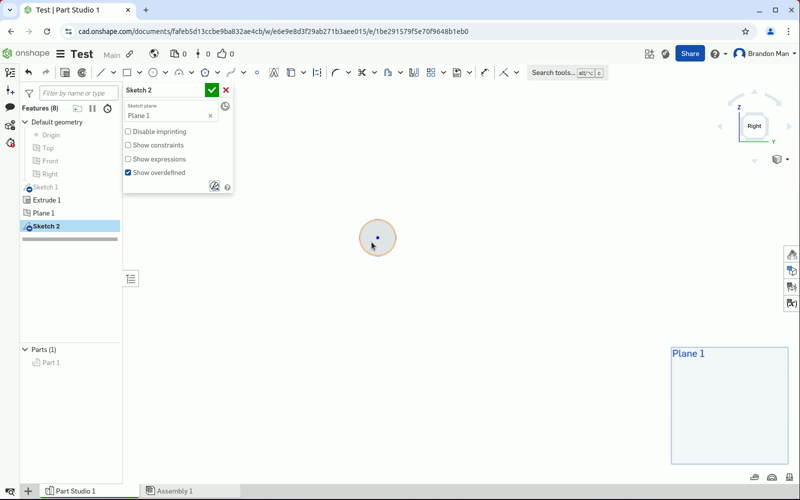
scroll(6)
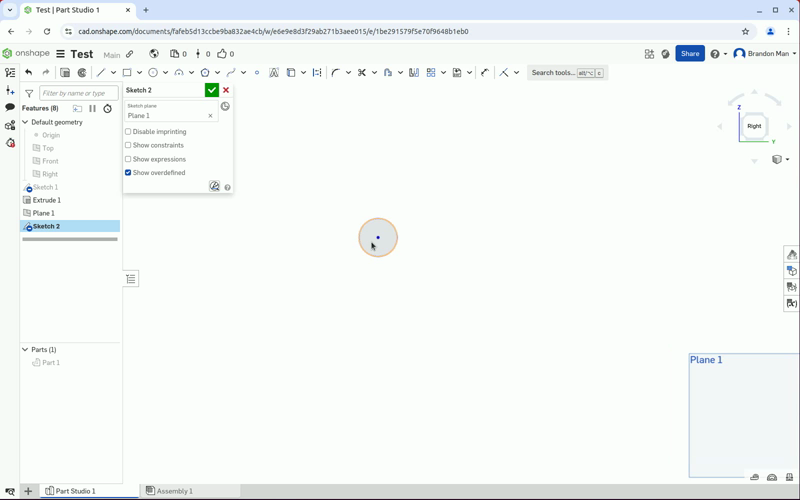
scroll(6)
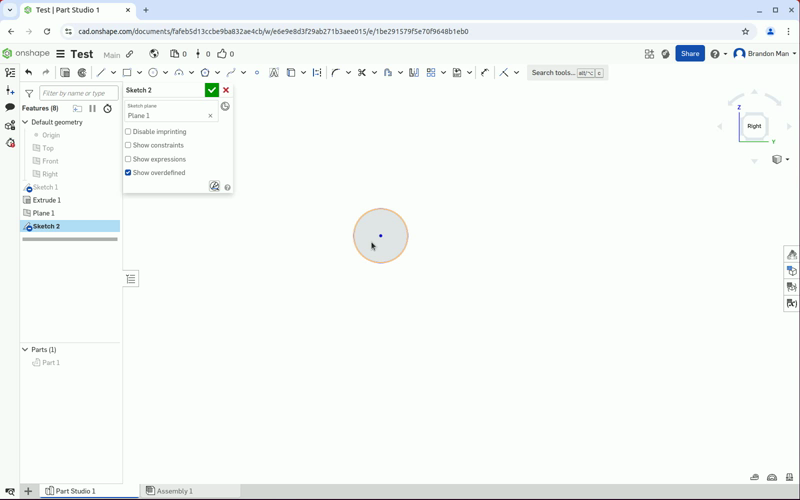
scroll(6)
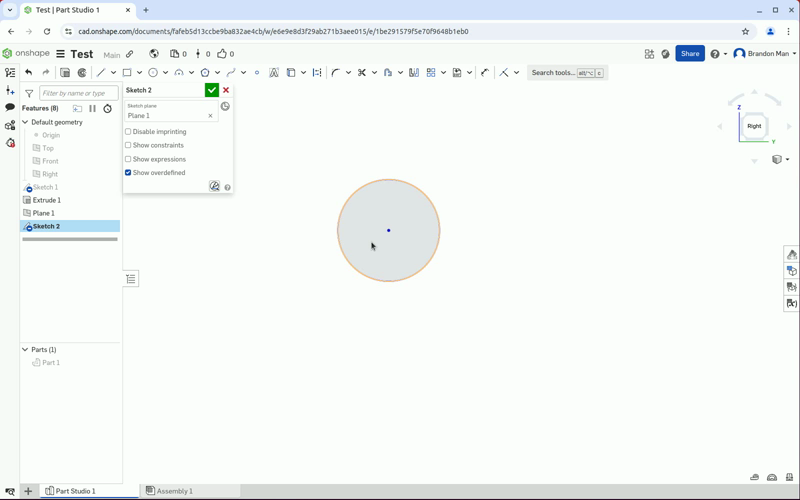
click(371, 241)
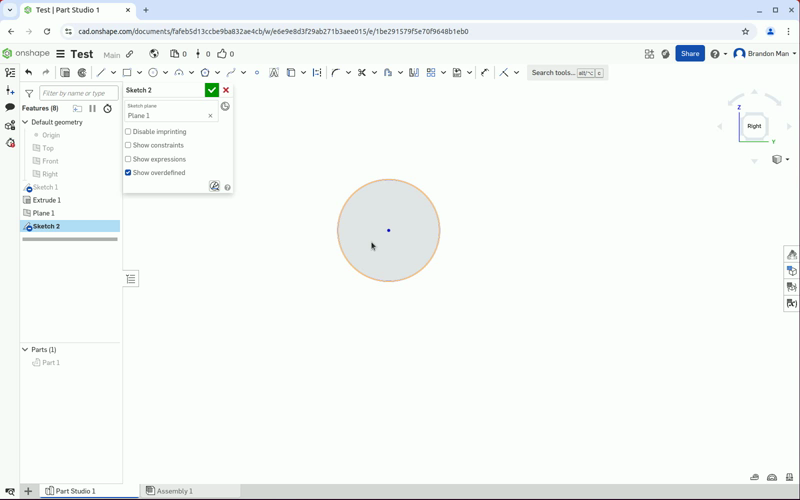
scroll(-6)
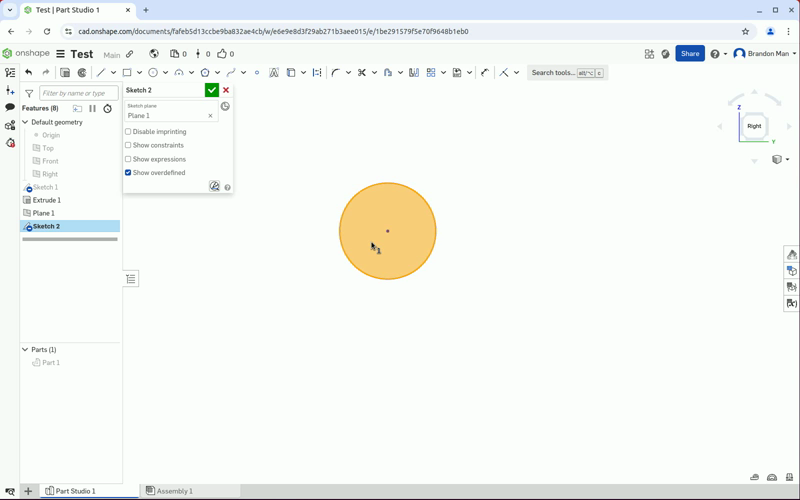
scroll(-6)
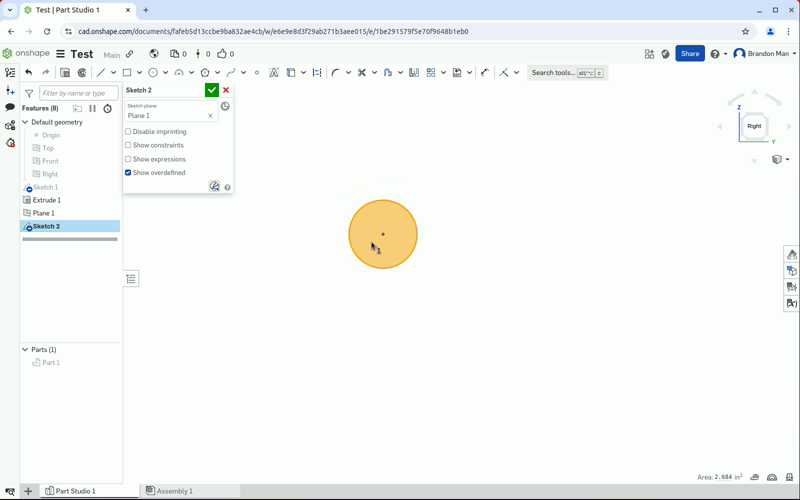
scroll(-6)
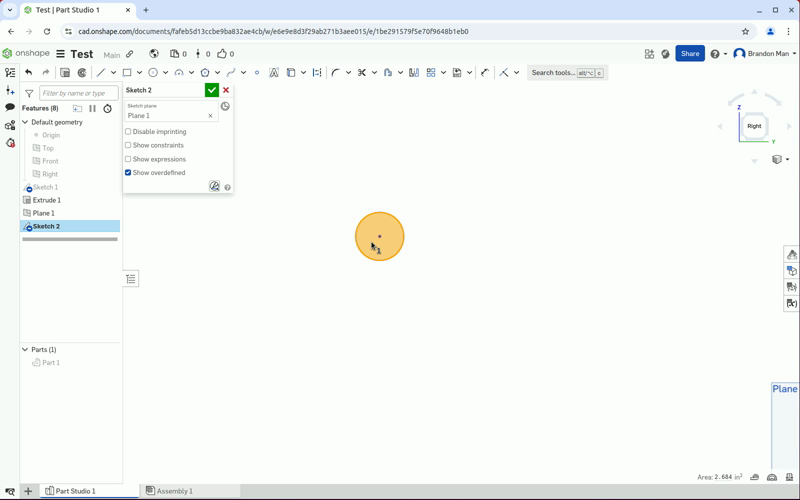
scroll(-6)
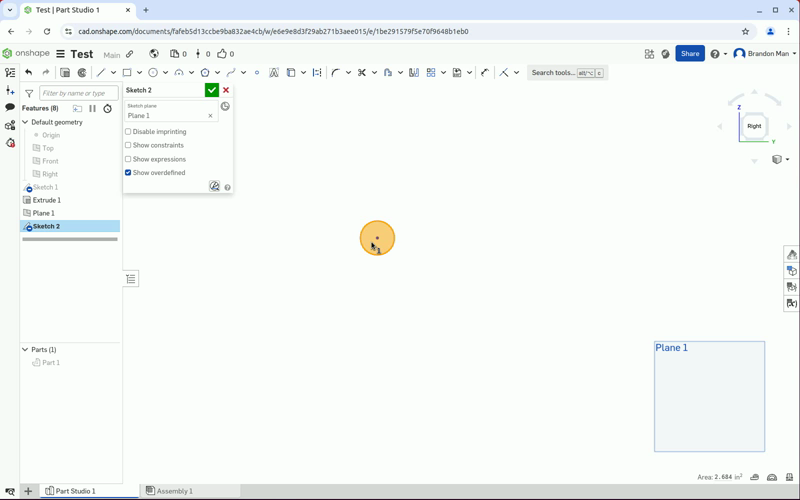
scroll(-6)
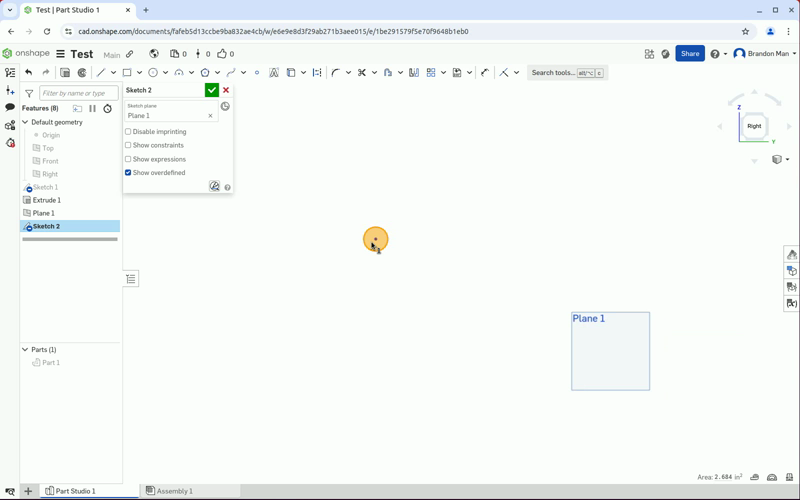
scroll(-6)
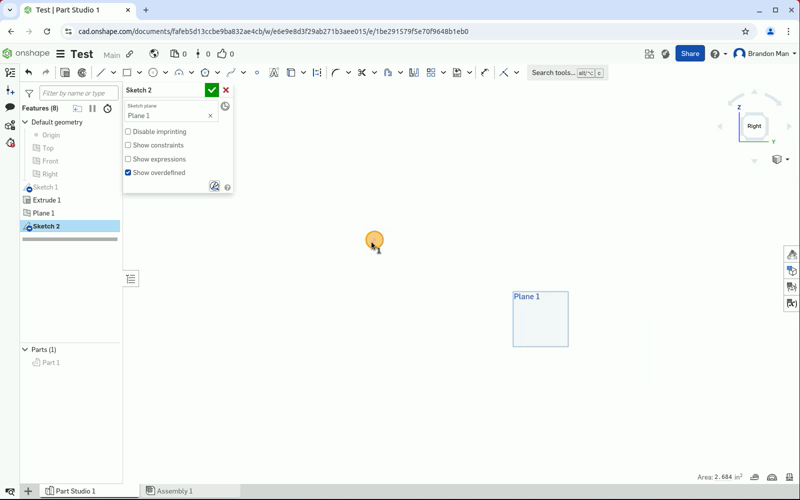
scroll(-6)
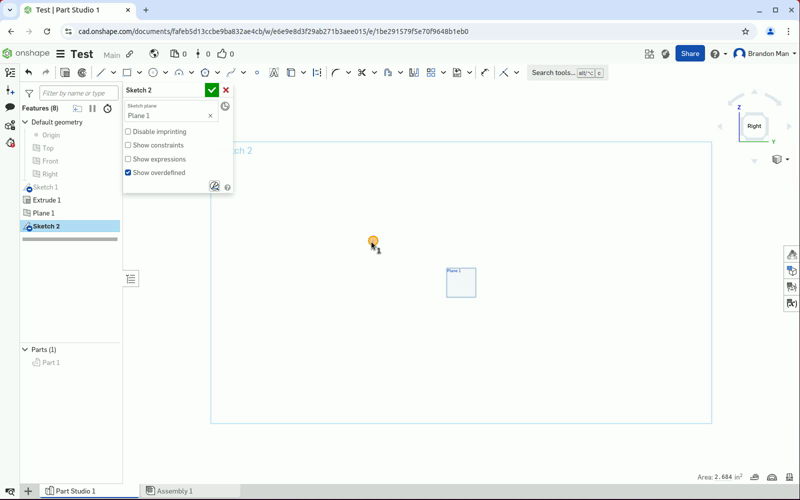
mouse_move(73, 352)
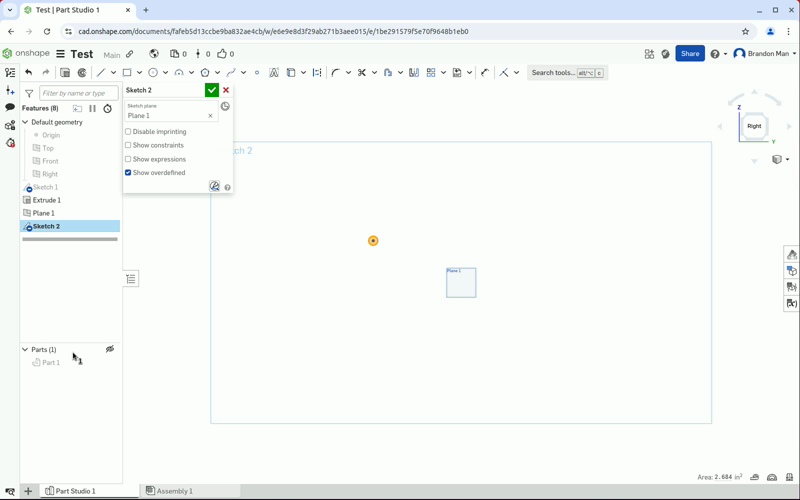
key(shift+y)
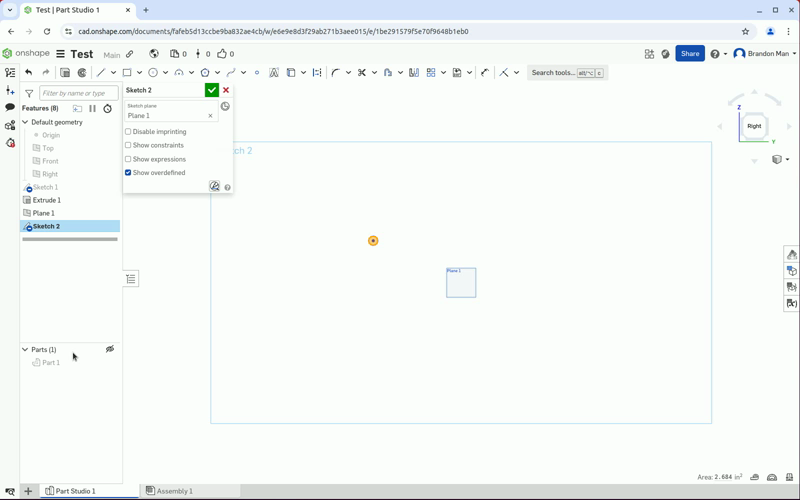
key(shift+e)
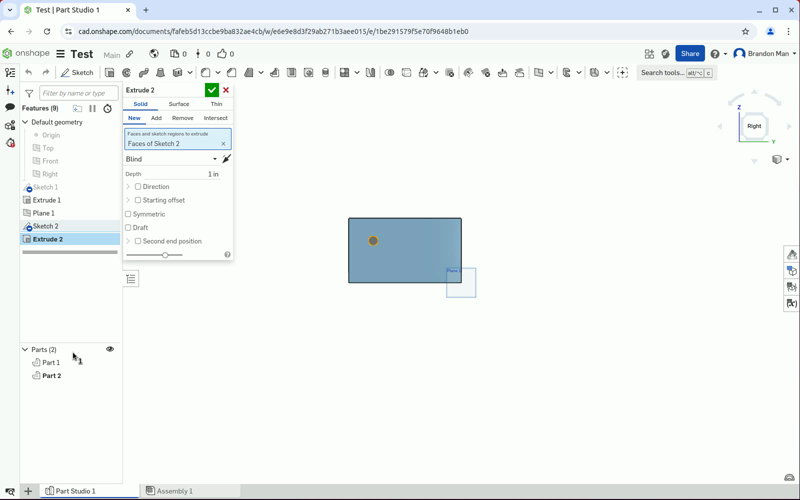
mouse_move(143, 106)
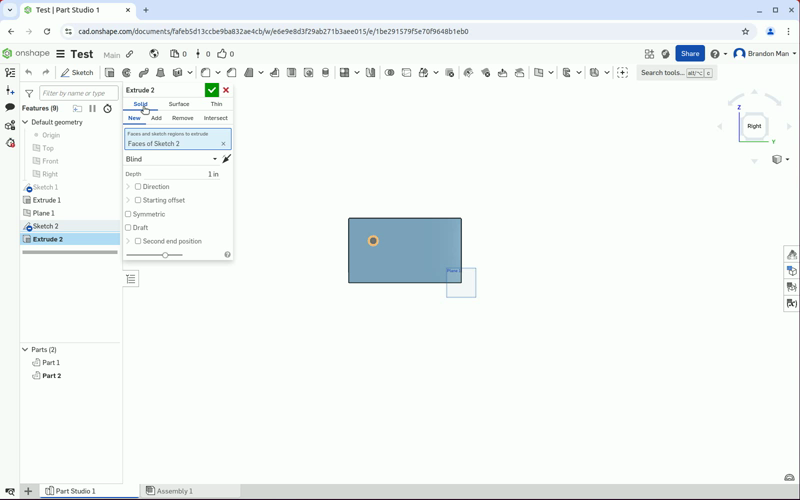
click(143, 106)
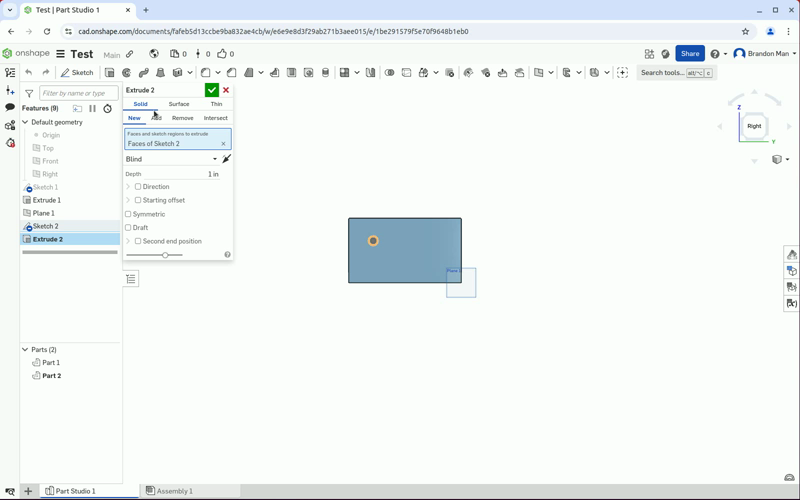
mouse_move(186, 120)
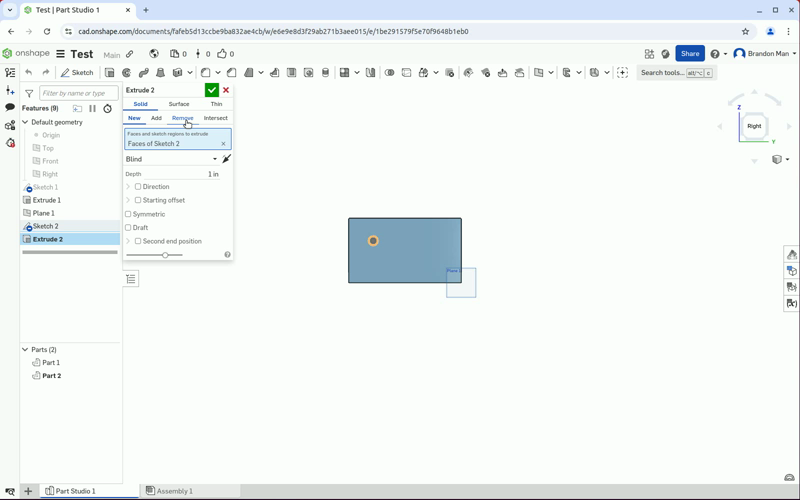
click(186, 120)
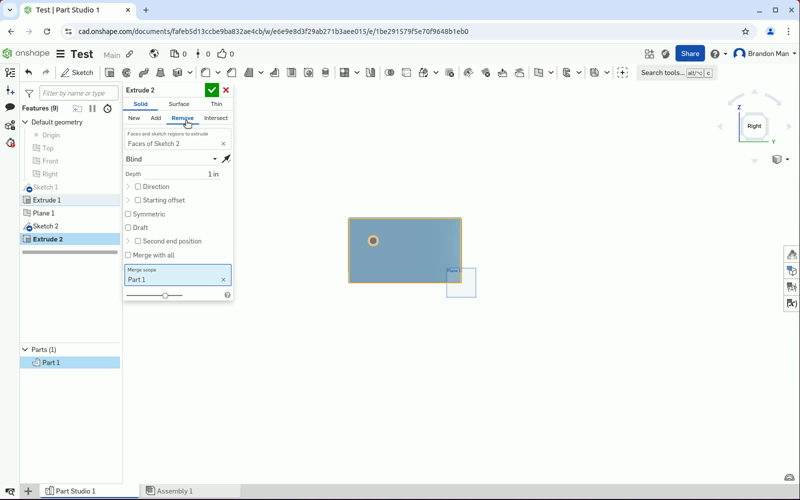
key(tab, 4)
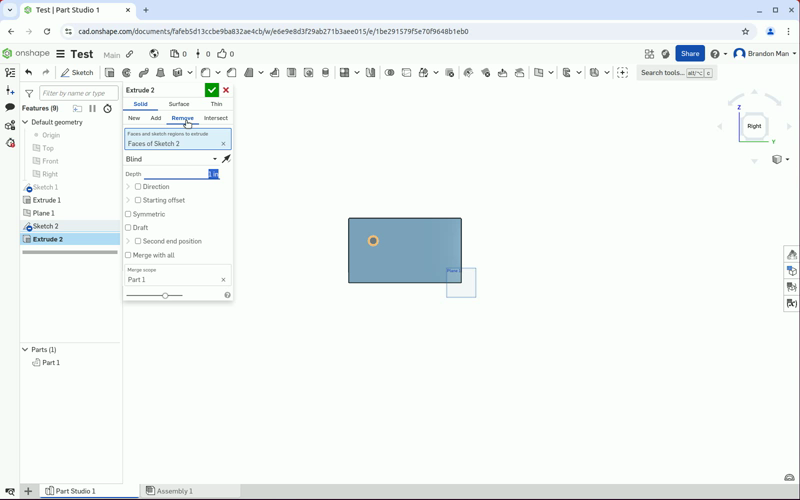
text(18.535)
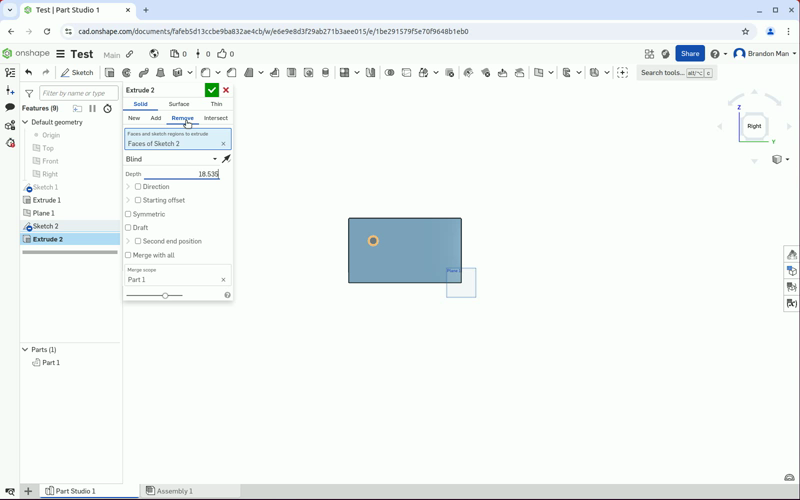
key(tab, 6)
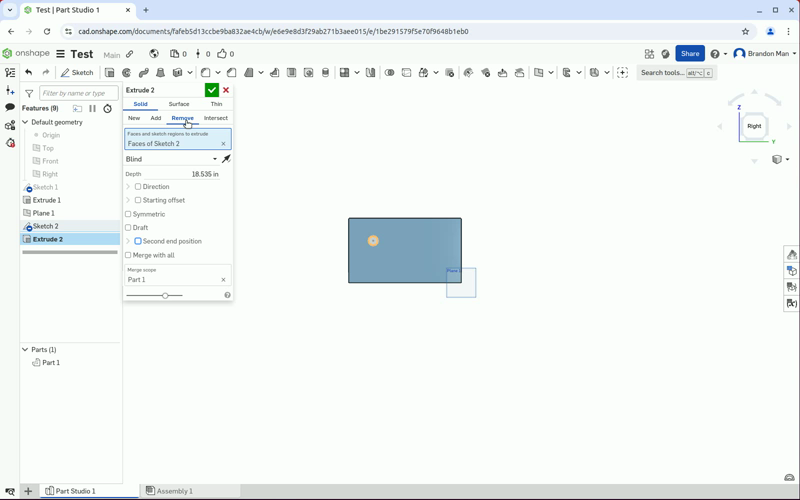
key(space)
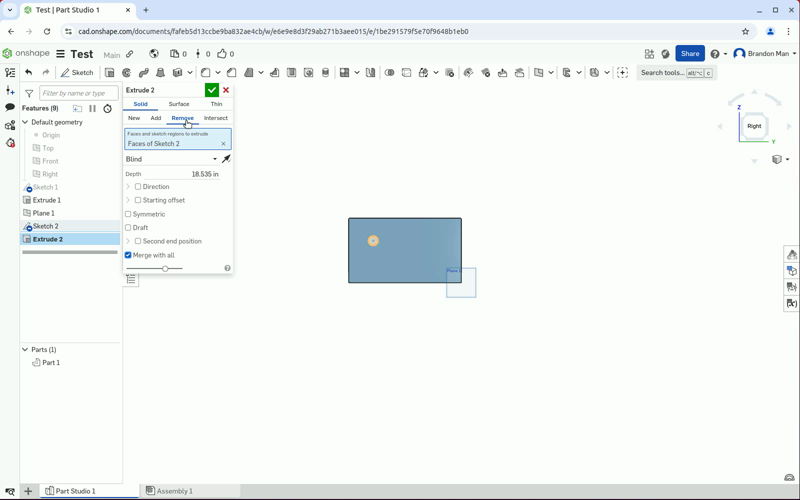
key(enter)
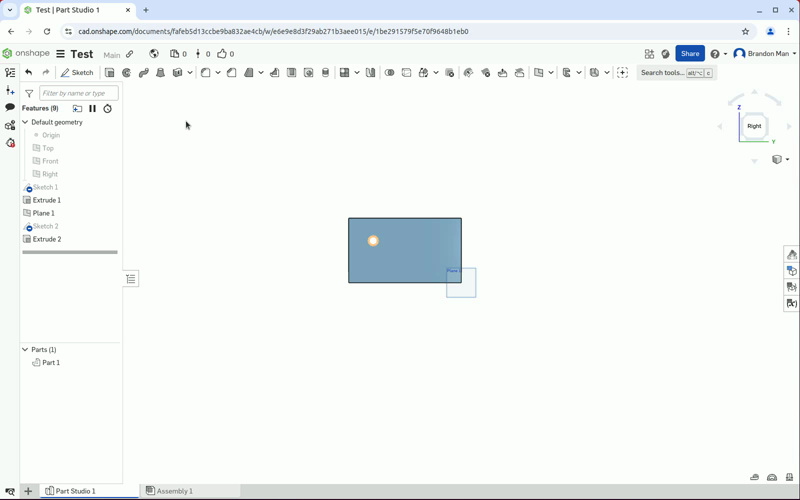
key(shift+h)
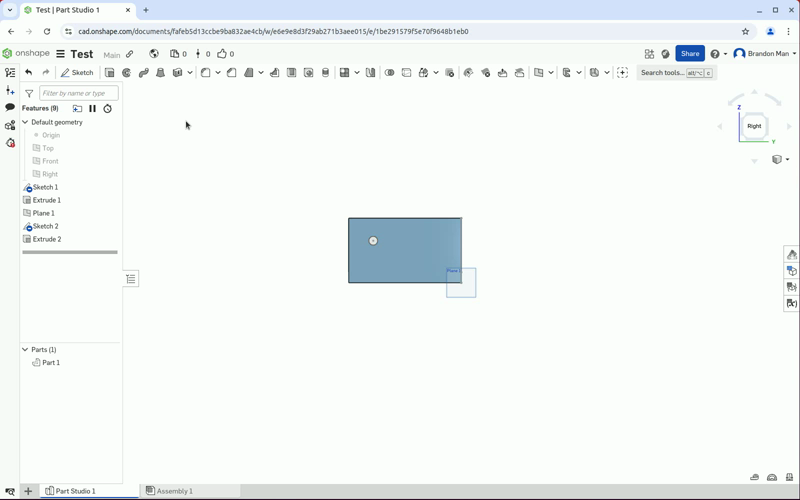
key(shift+h)
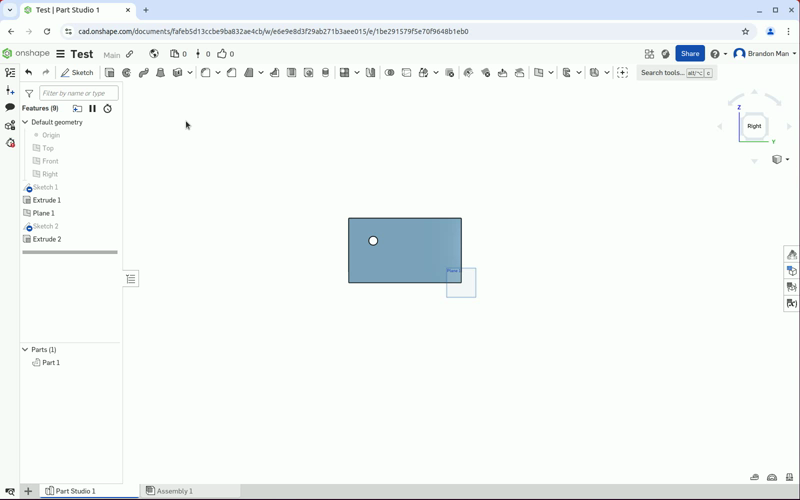
mouse_move(73, 189)
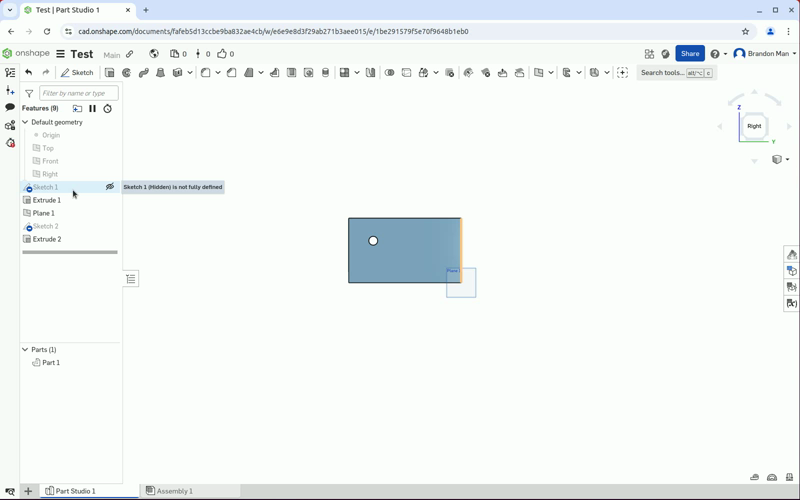
click(73, 189)
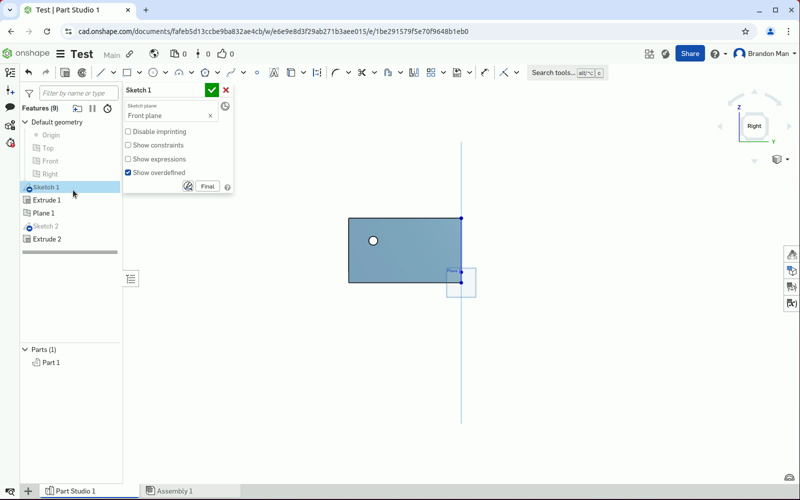
mouse_move(229, 92)
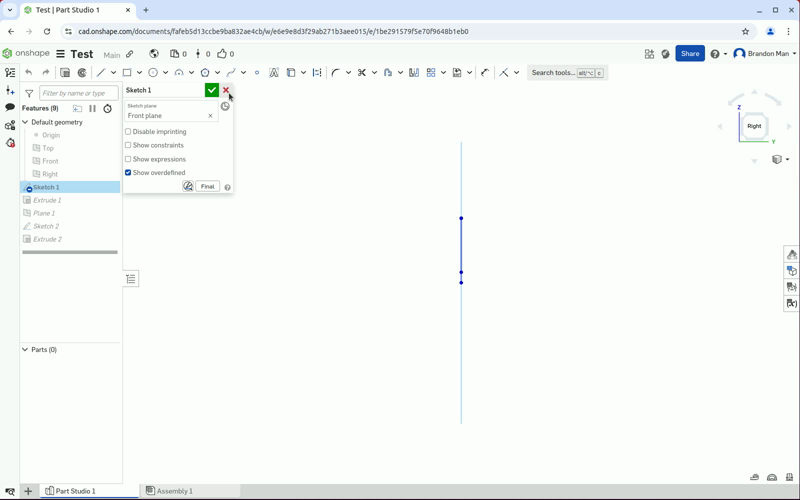
click(229, 92)
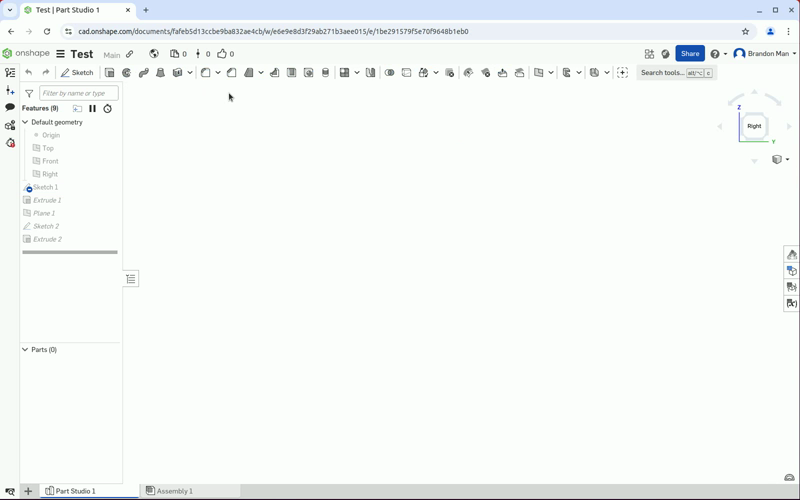
key(shift+s)
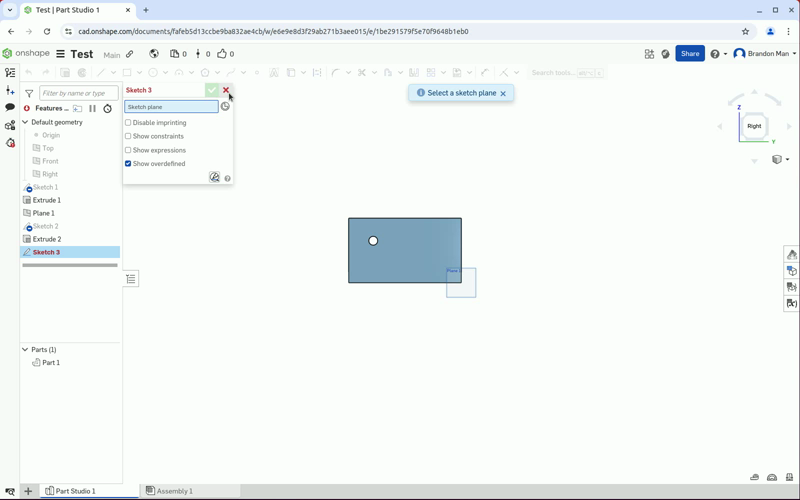
mouse_move(73, 215)
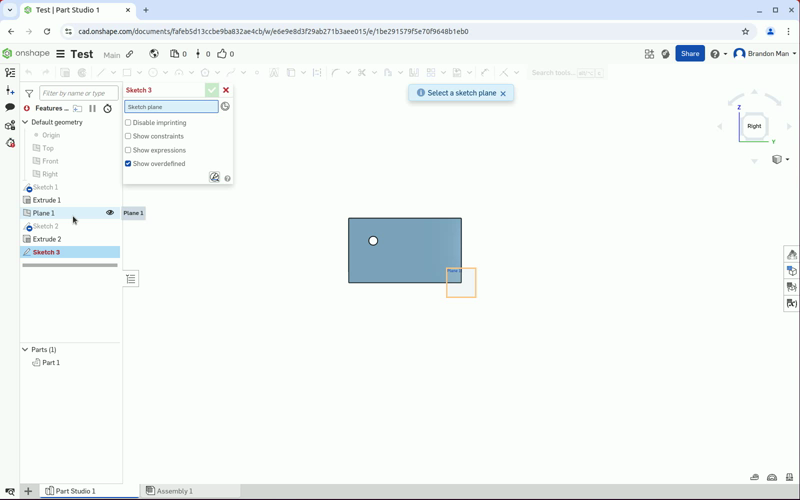
click(73, 215)
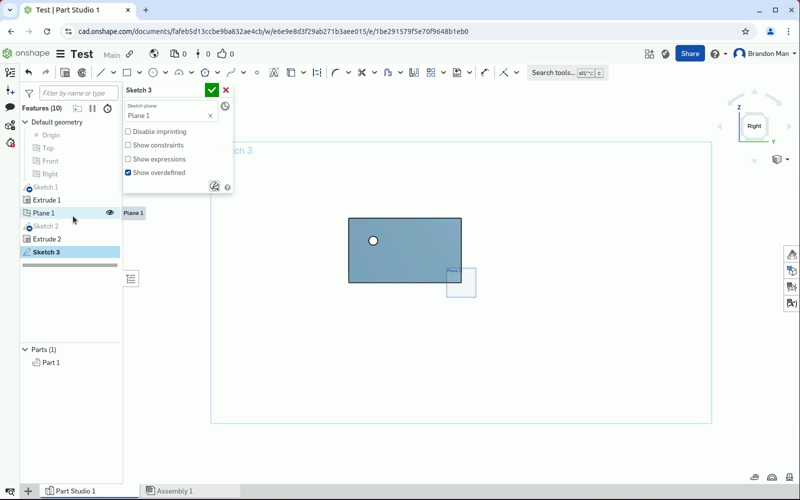
mouse_move(73, 352)
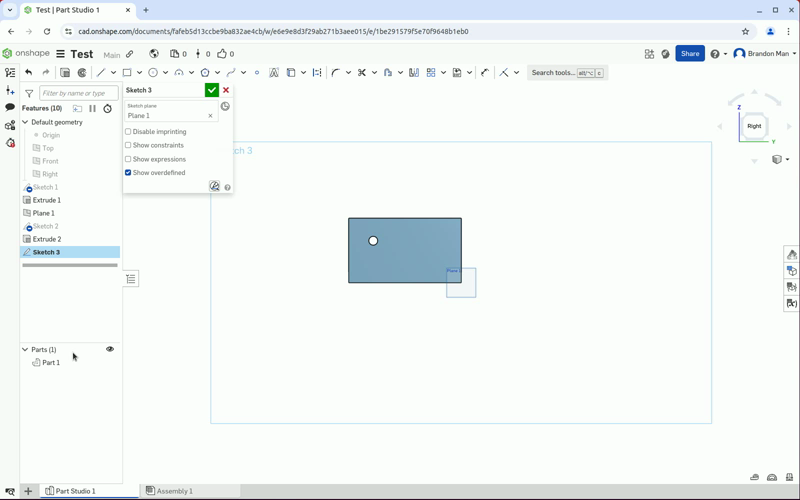
key(y)
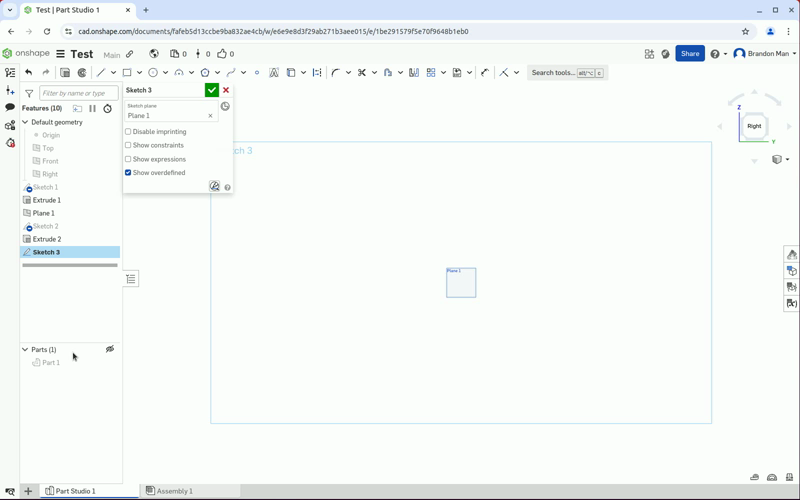
key(c)
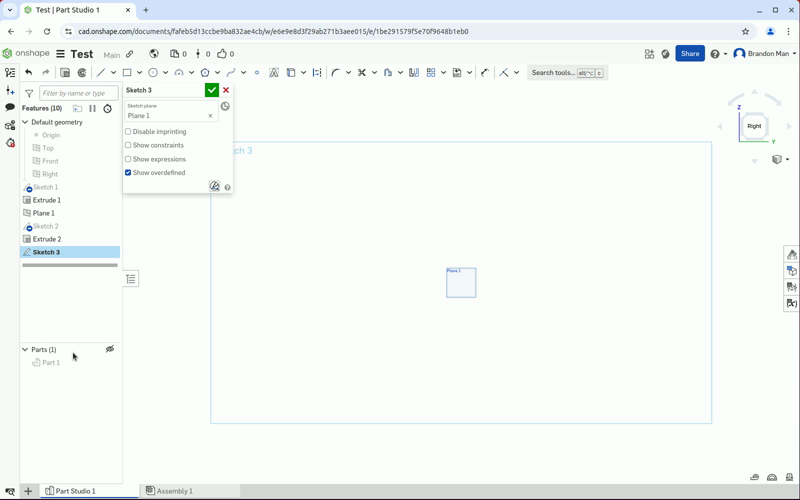
key_down(shift)
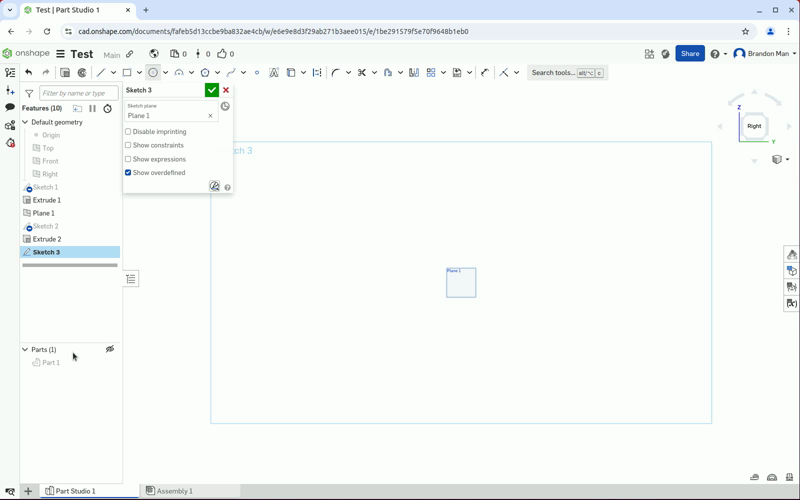
mouse_move(419, 236)
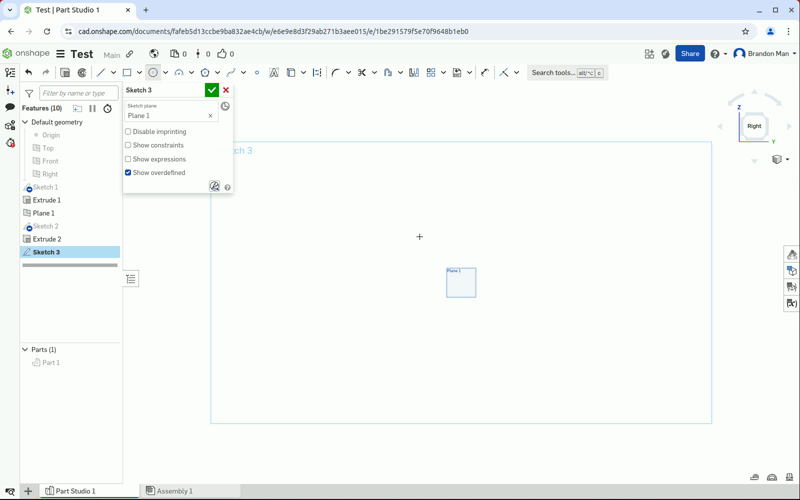
click(419, 236)
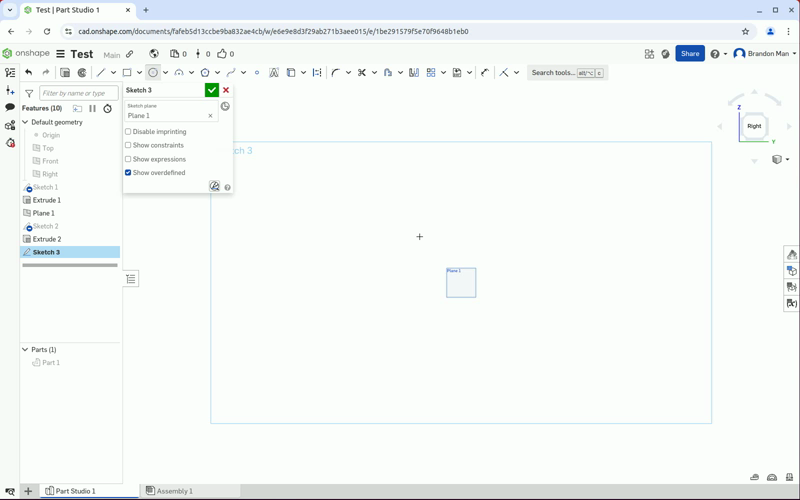
key_up(shift)
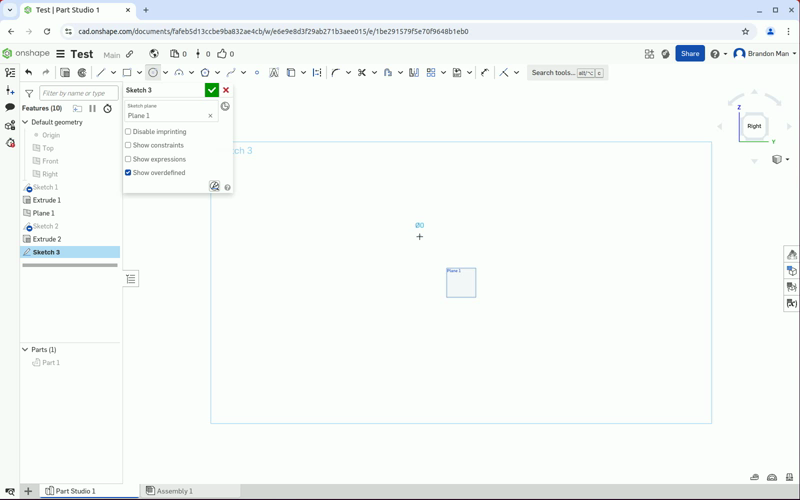
mouse_move(426, 236)
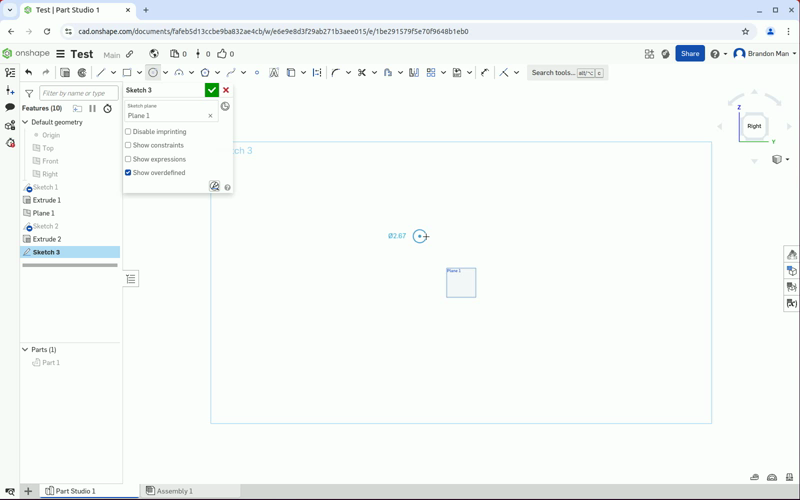
click(426, 236)
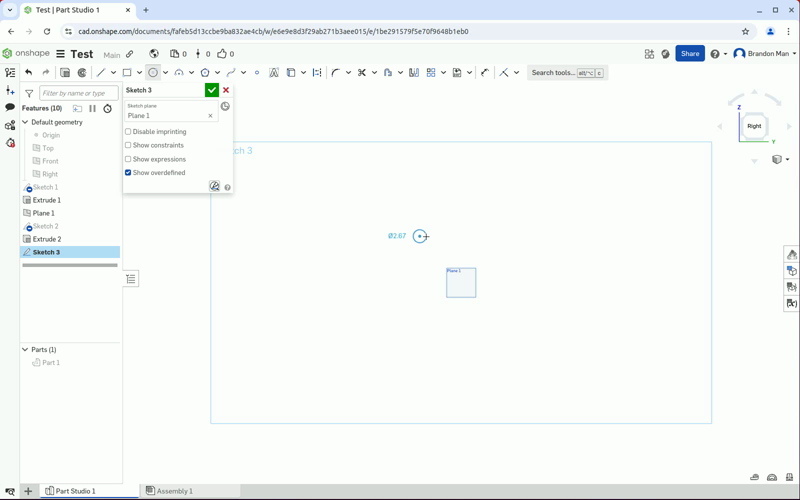
key(esc)
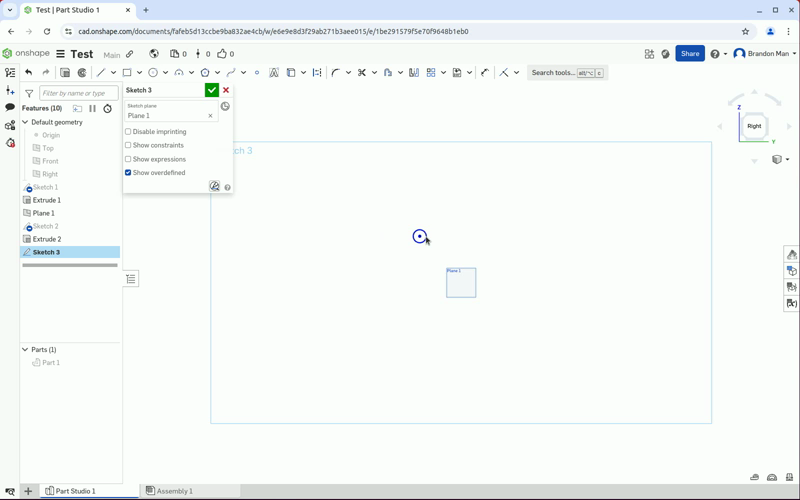
mouse_move(417, 232)
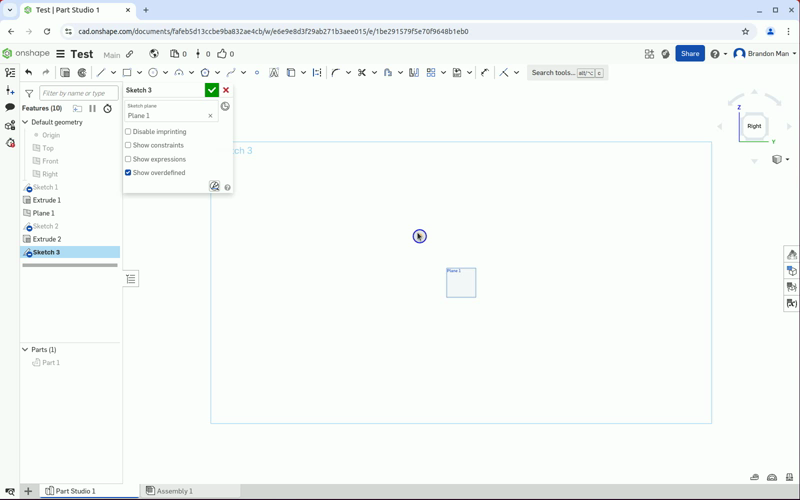
scroll(6)
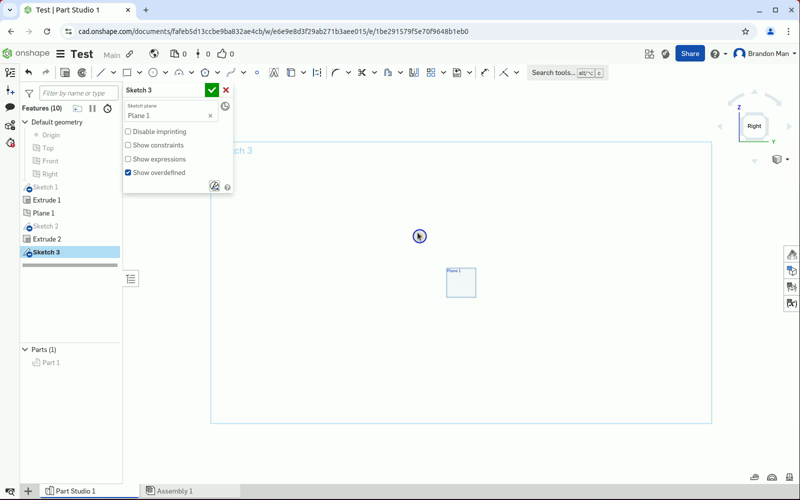
scroll(6)
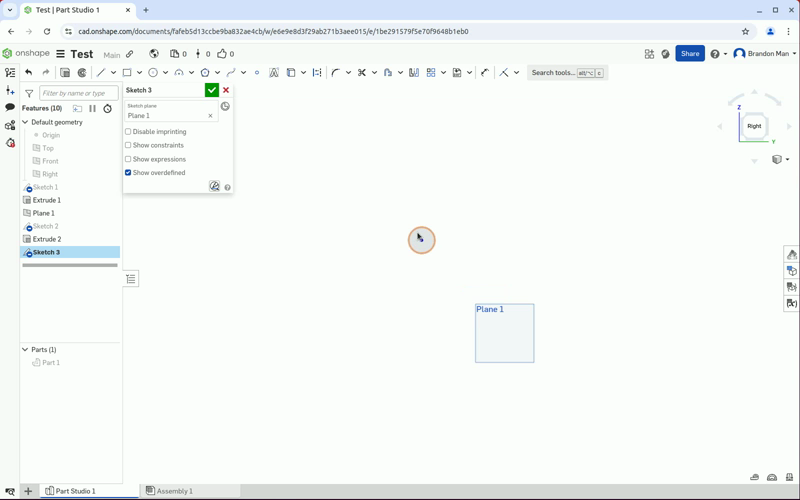
scroll(6)
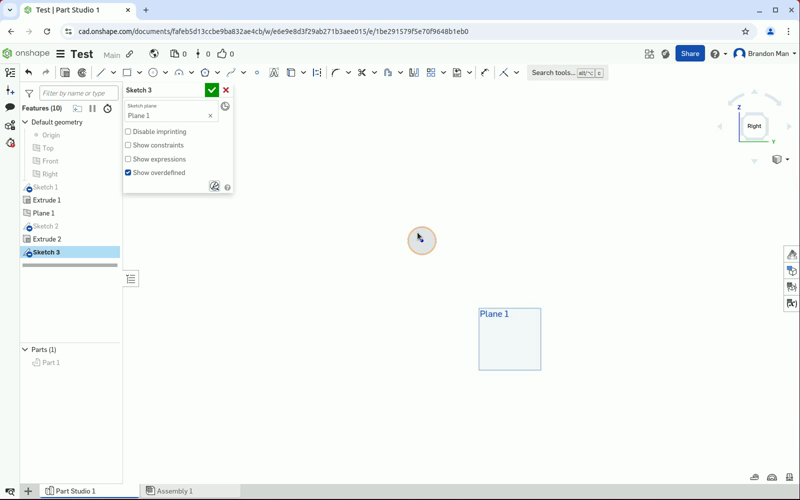
scroll(6)
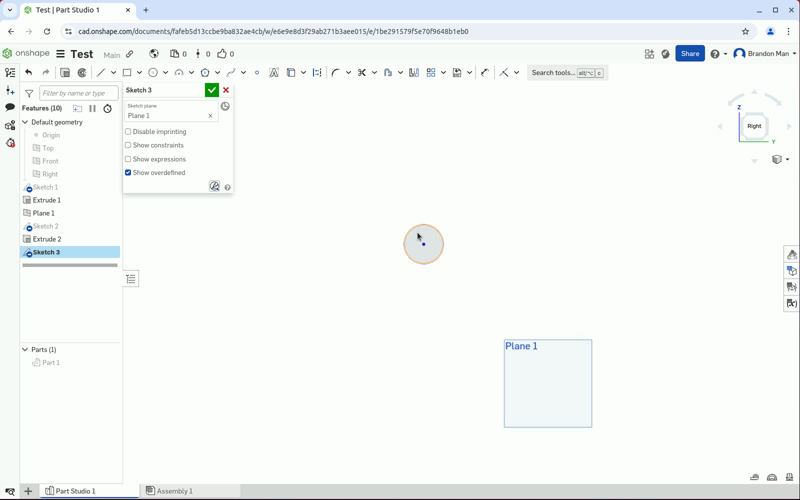
scroll(6)
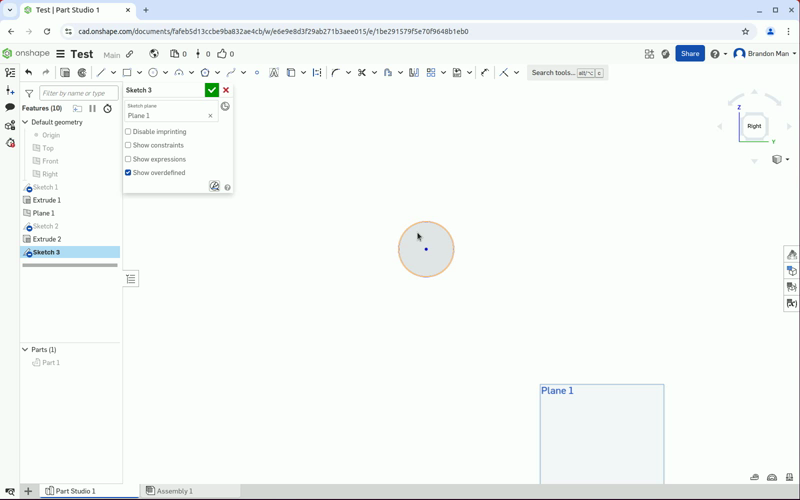
scroll(6)
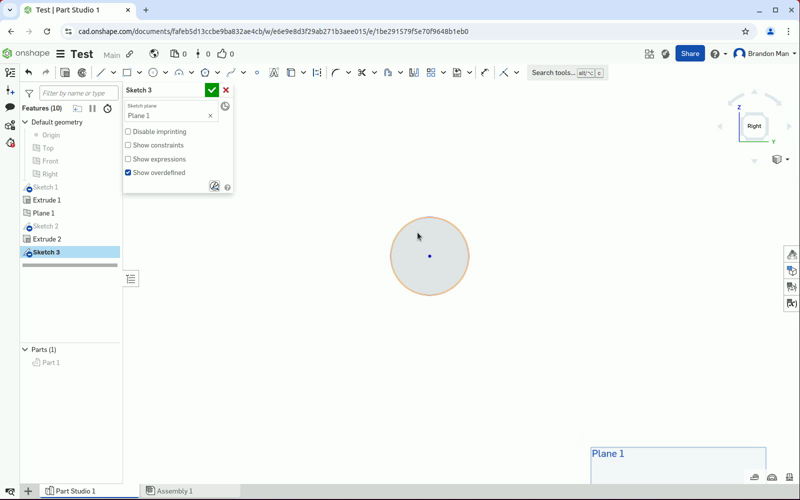
scroll(6)
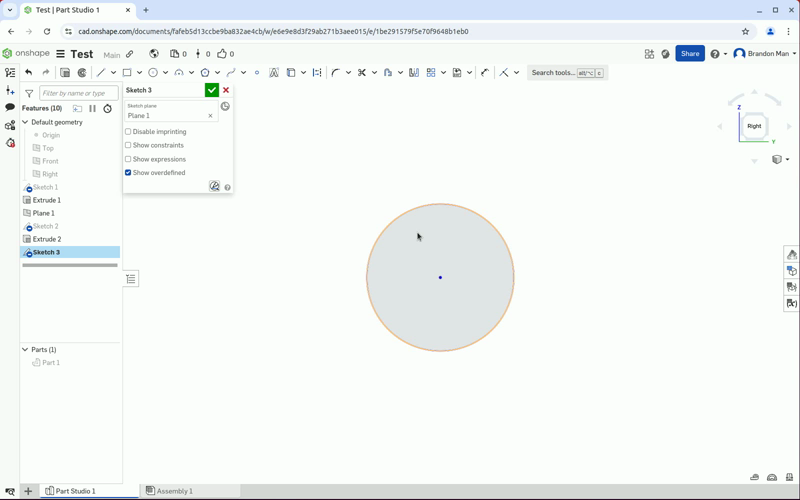
click(417, 232)
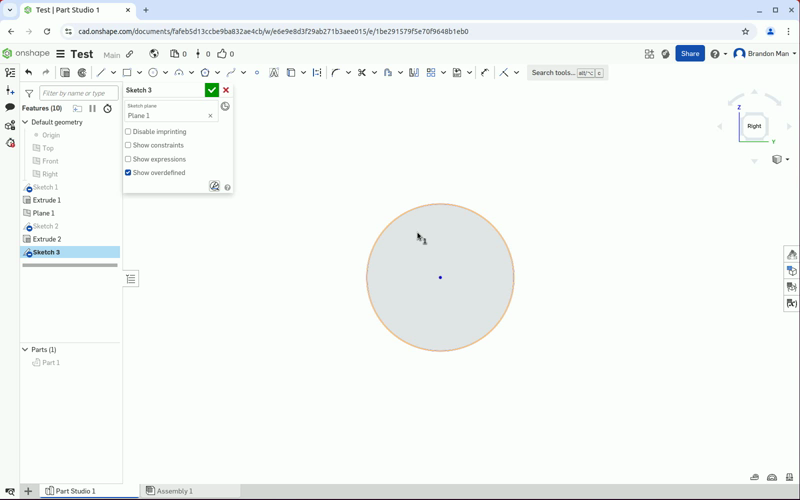
scroll(-6)
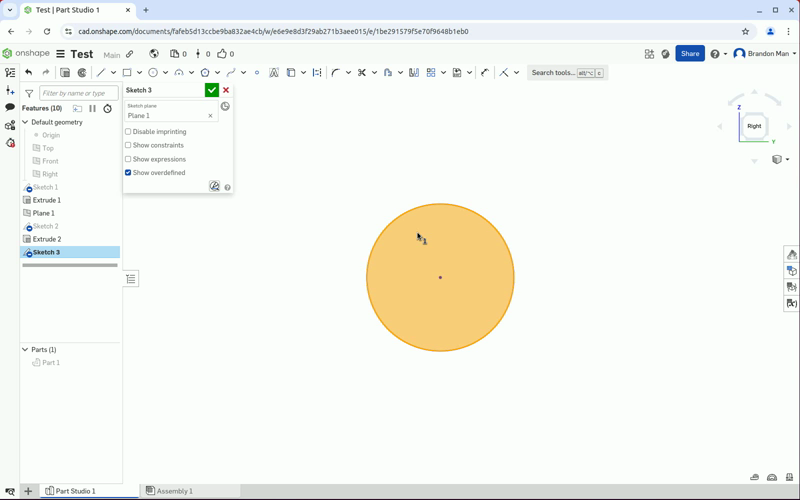
scroll(-6)
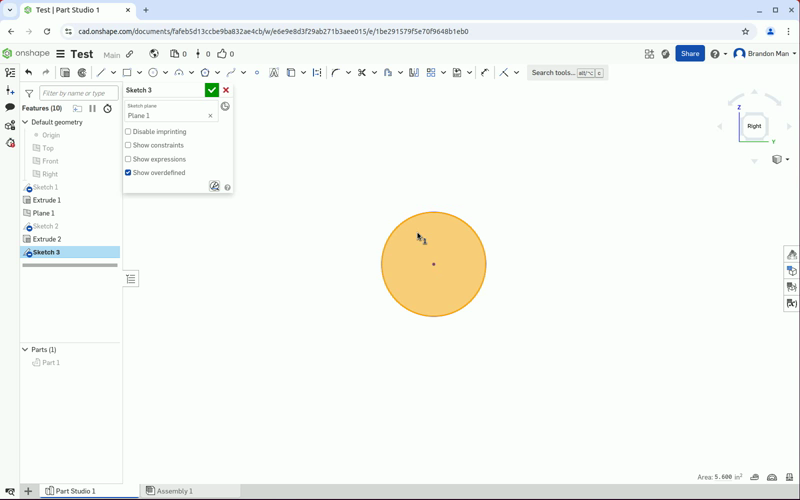
scroll(-6)
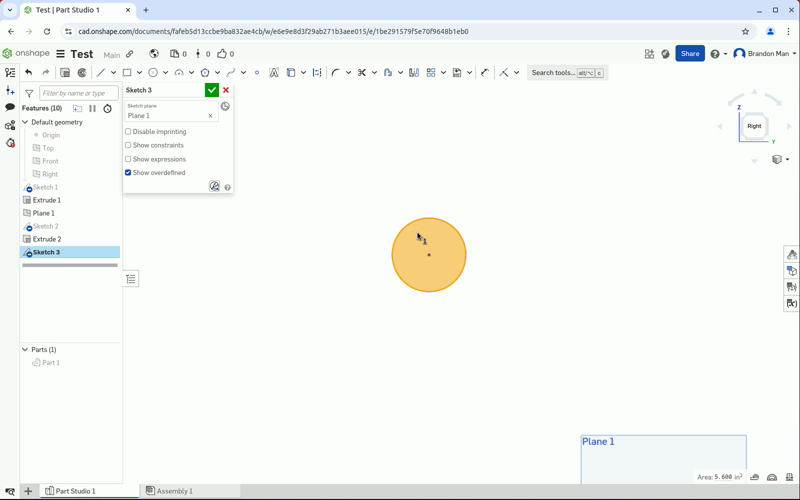
scroll(-6)
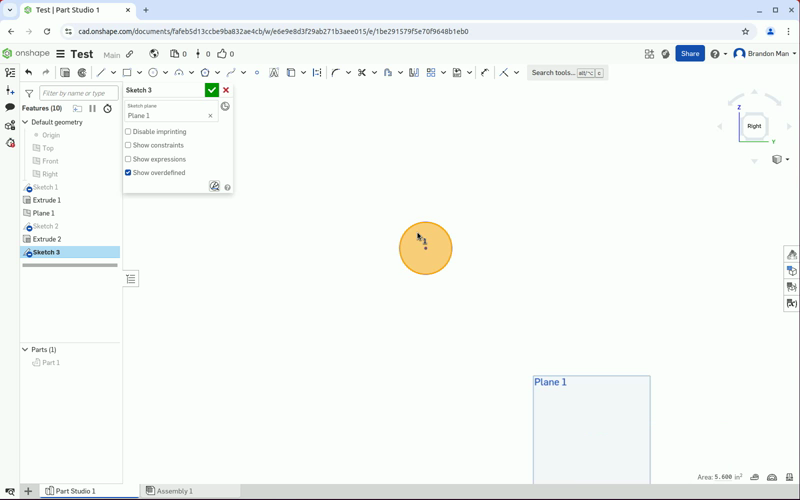
scroll(-6)
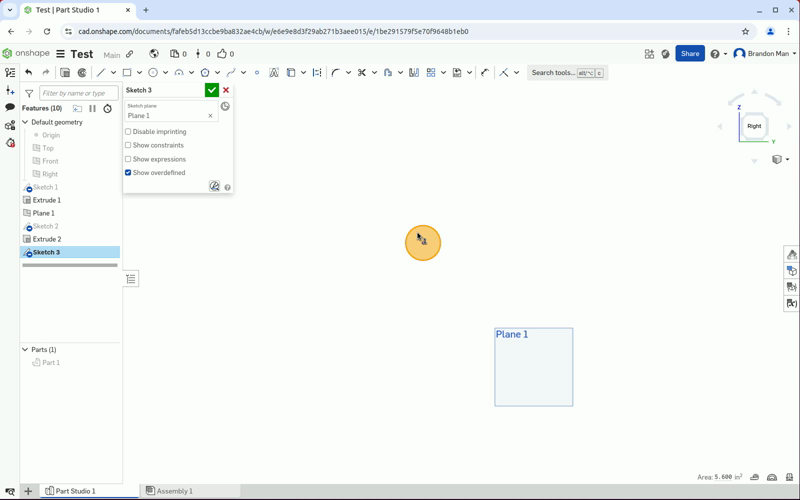
scroll(-6)
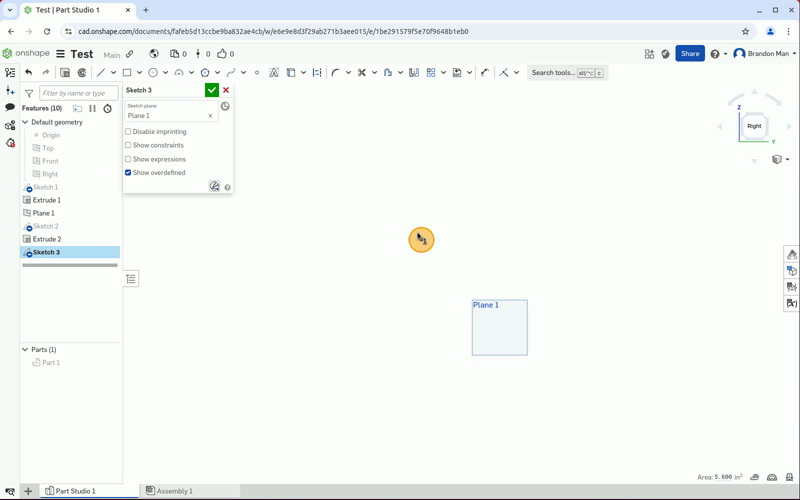
scroll(-6)
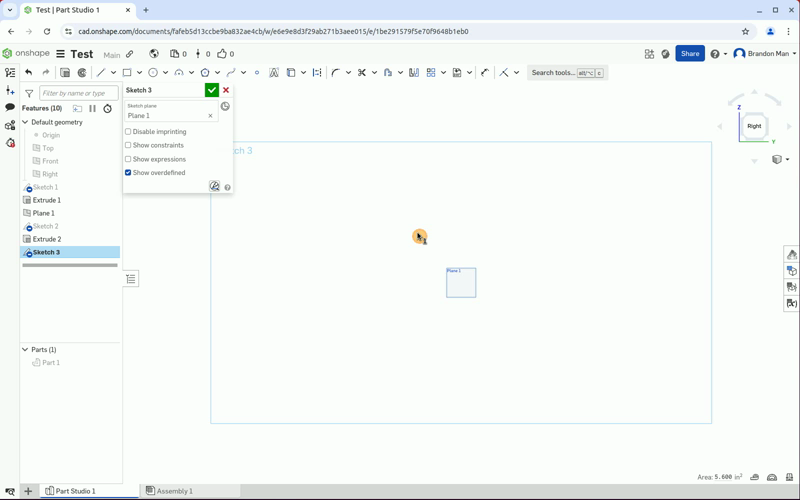
mouse_move(73, 352)
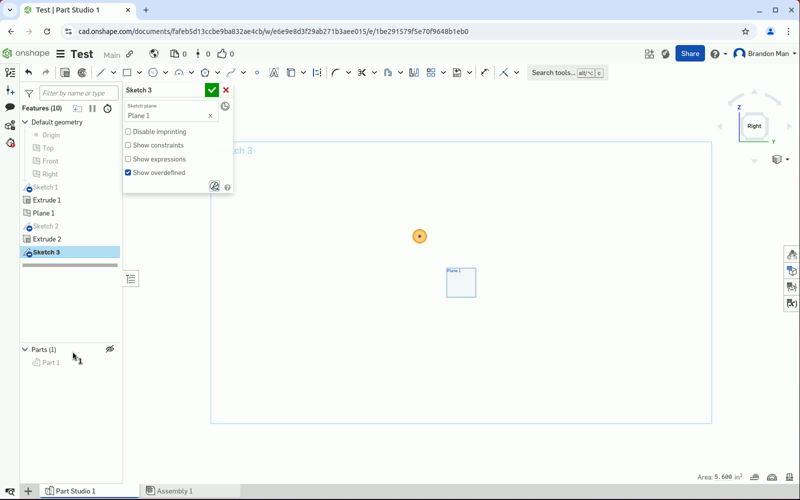
key(shift+y)
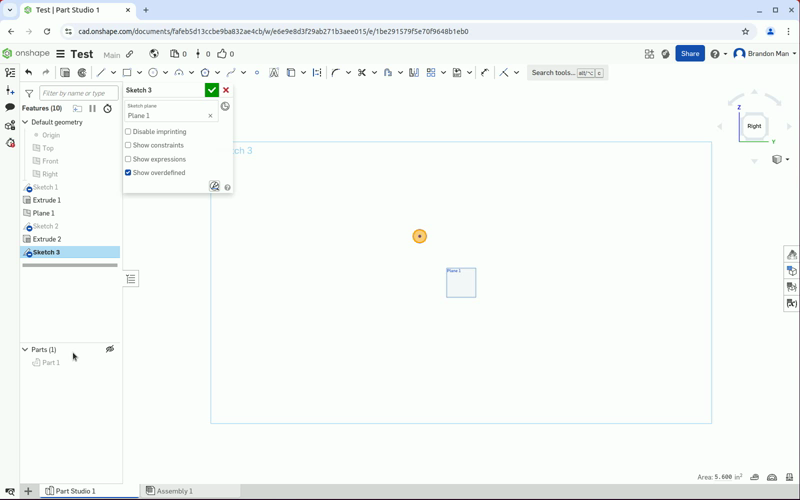
key(shift+e)
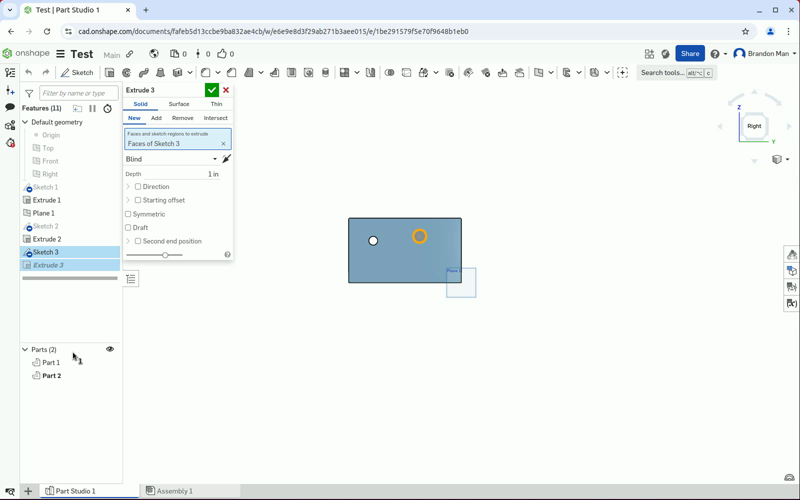
mouse_move(143, 106)
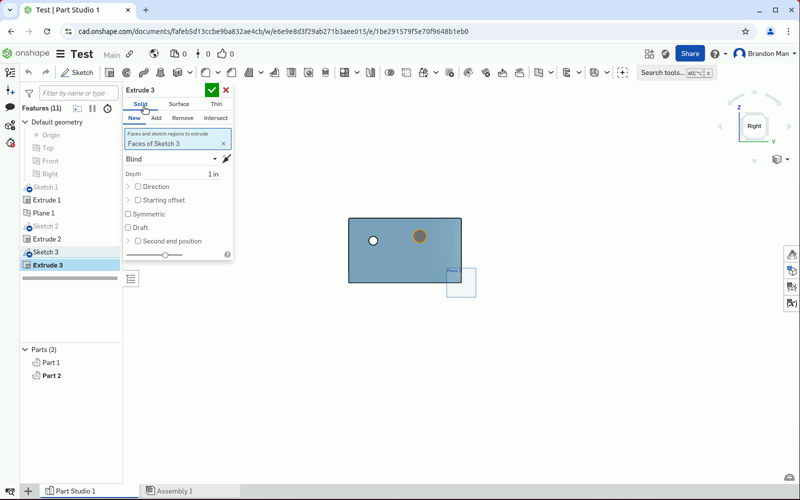
click(143, 106)
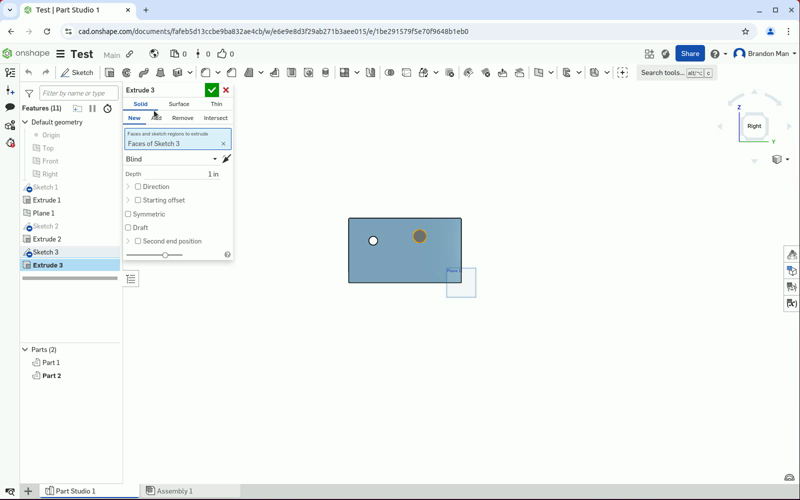
mouse_move(186, 120)
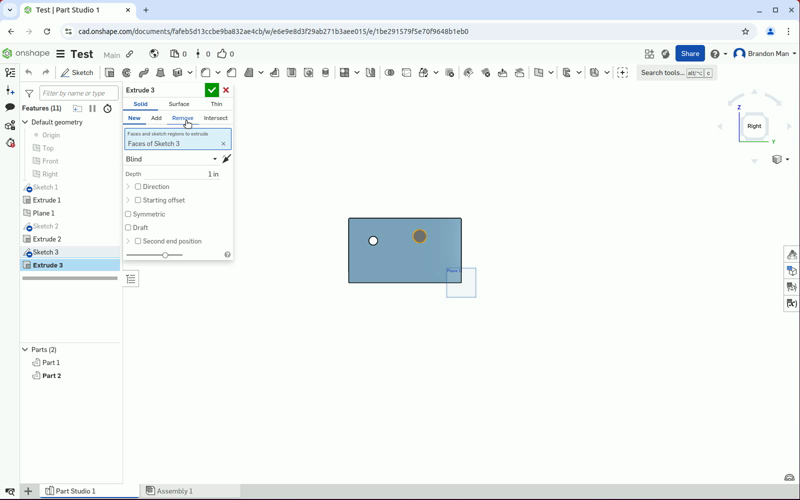
click(186, 120)
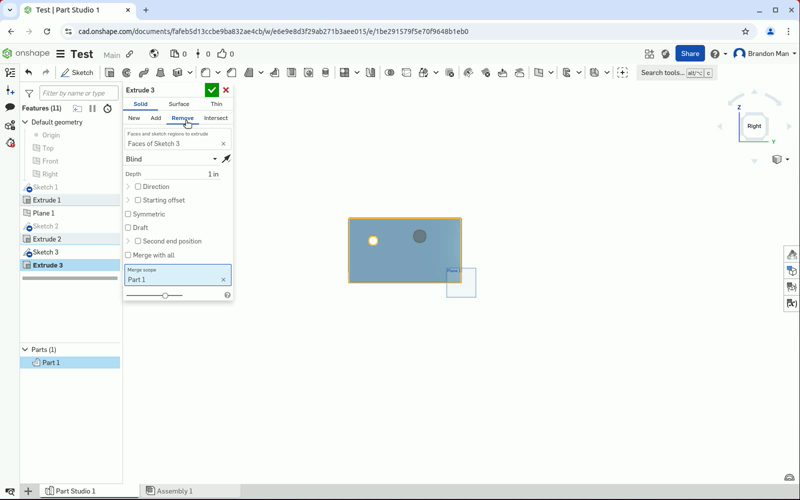
key(tab, 4)
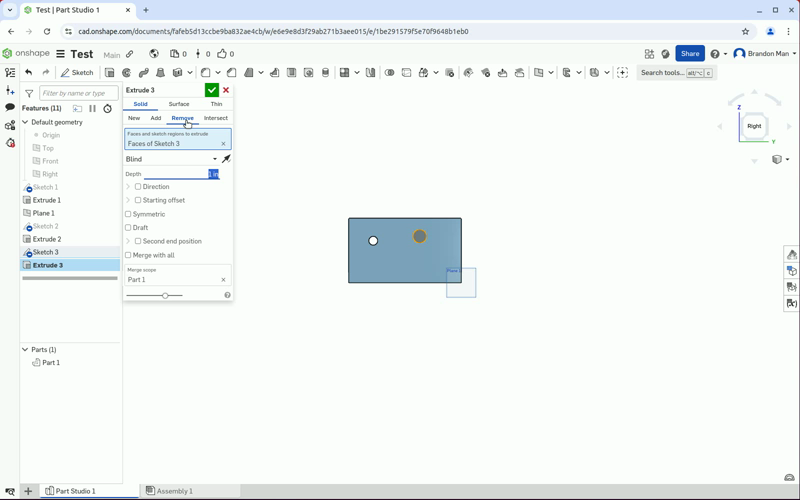
text(18.535)
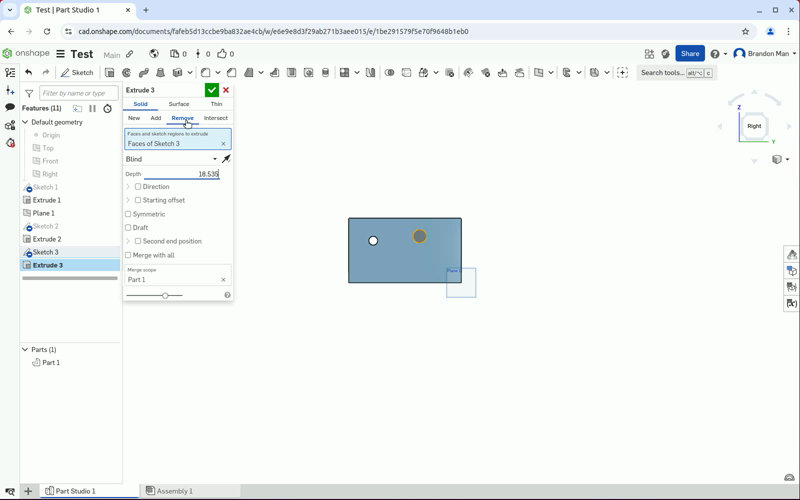
key(tab, 6)
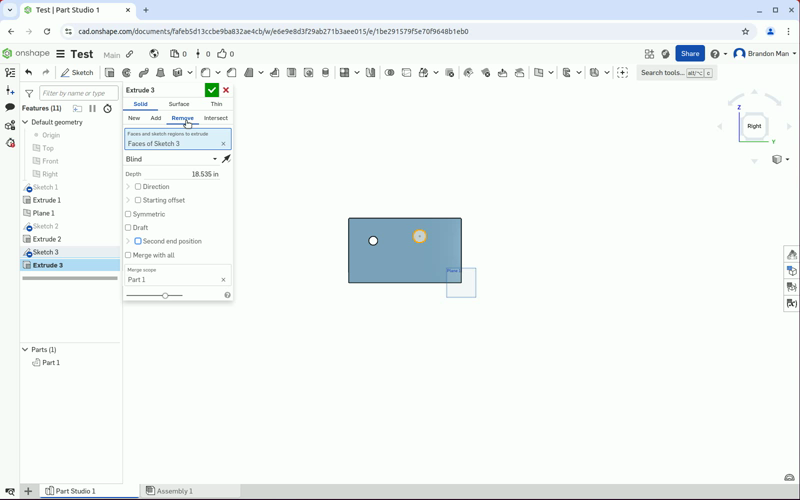
key(space)
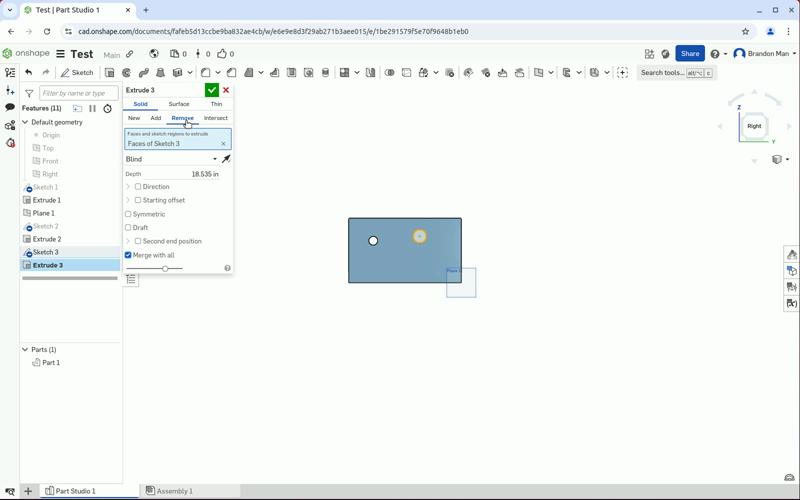
key(enter)
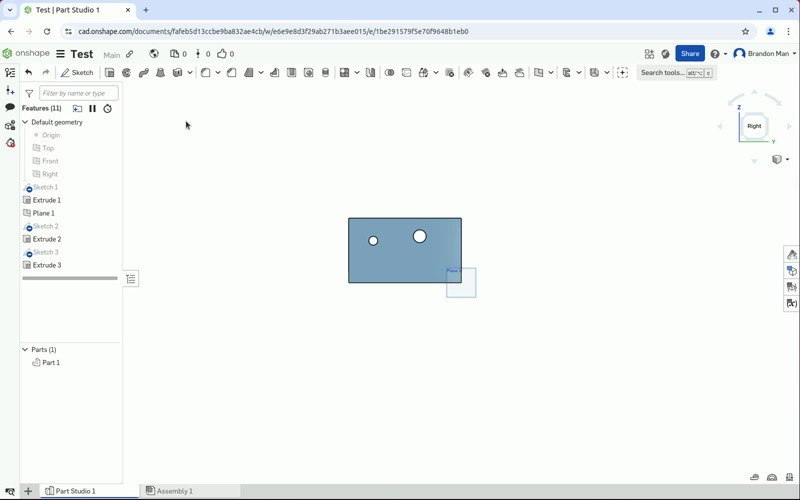
key(shift+h)
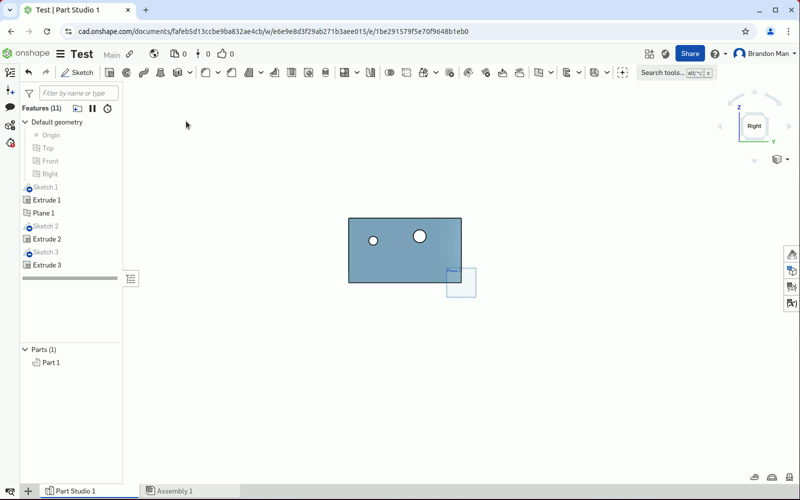
key(shift+h)
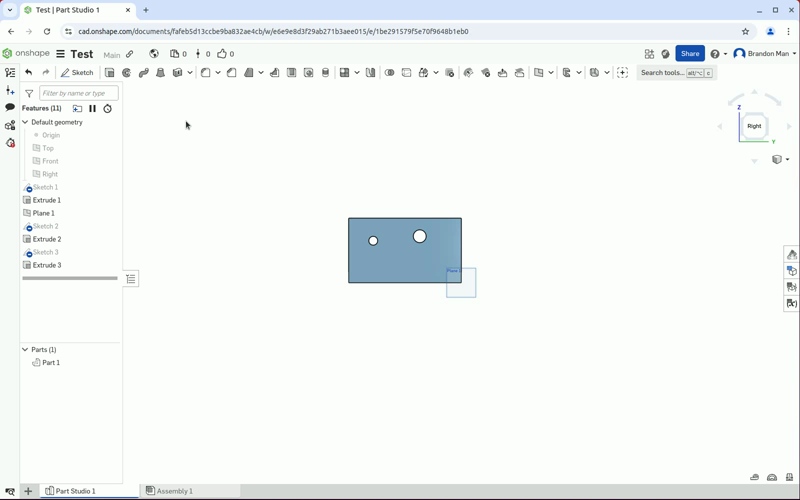
mouse_move(73, 189)
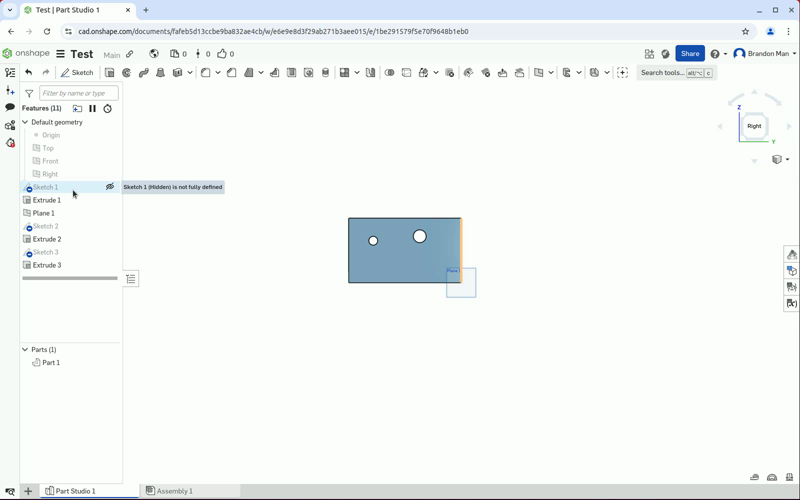
click(73, 189)
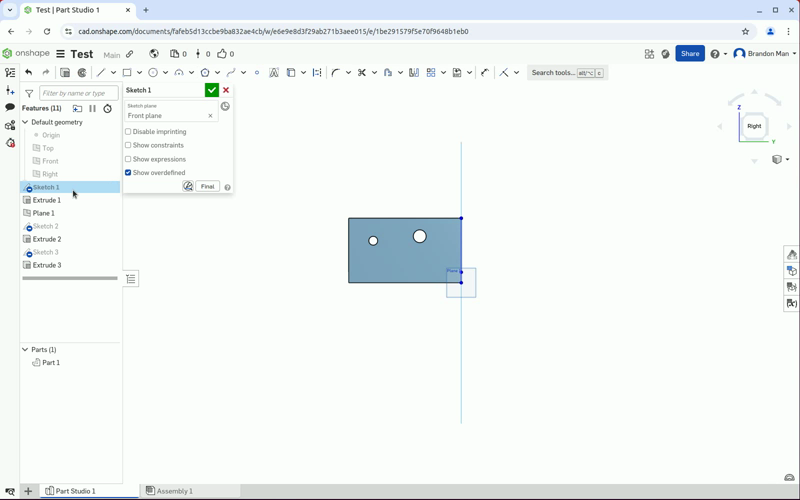
mouse_move(229, 92)
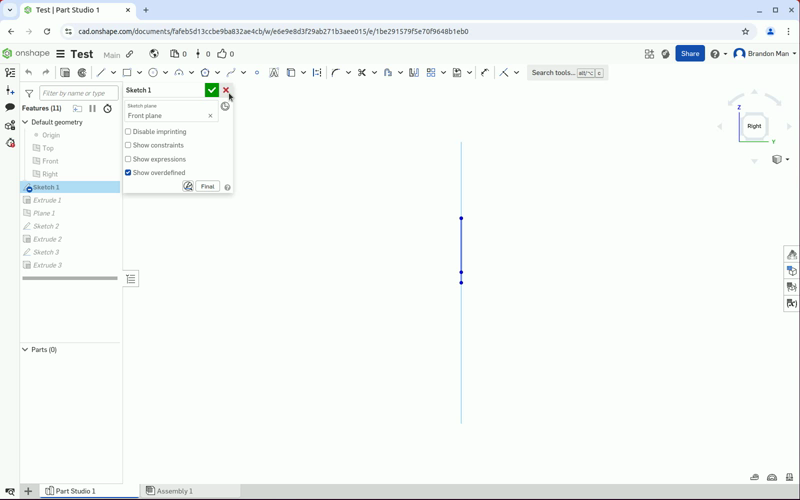
click(229, 92)
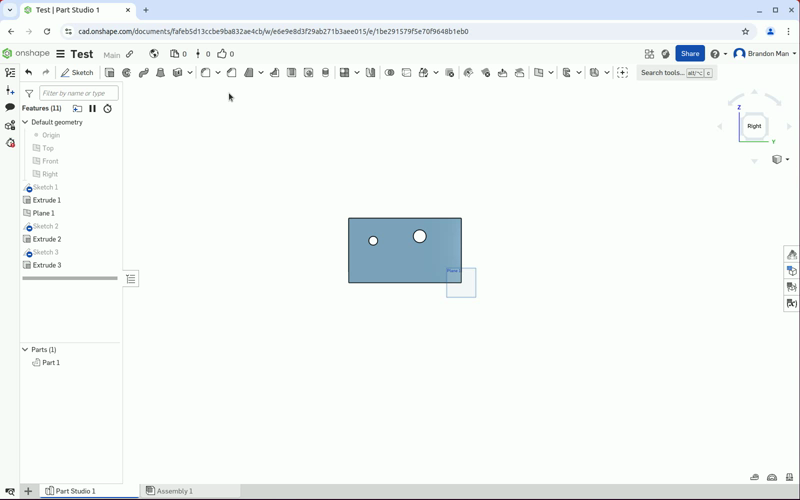
mouse_move(73, 352)
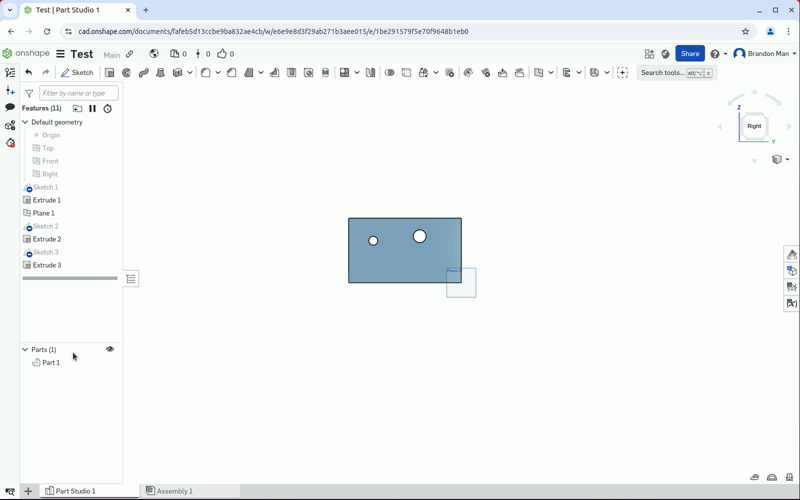
key(y)
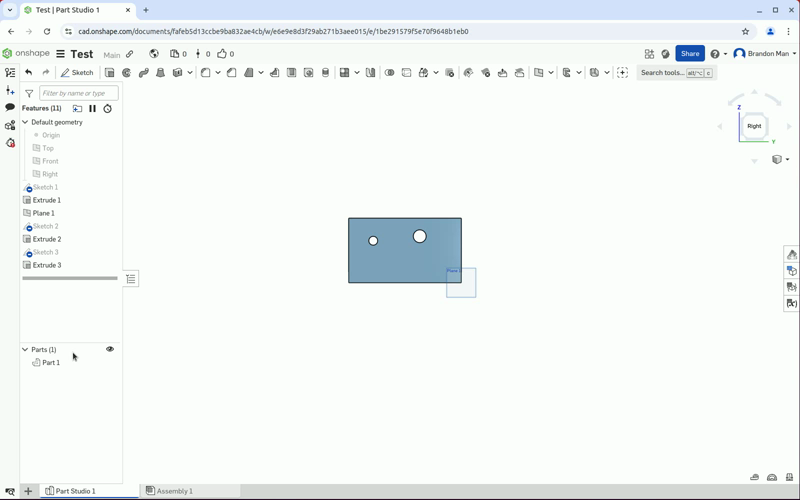
key(shift+p)
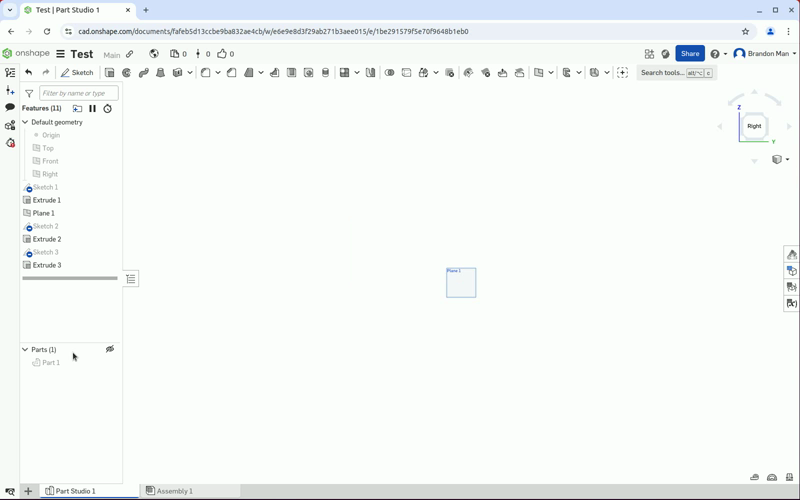
key(space)
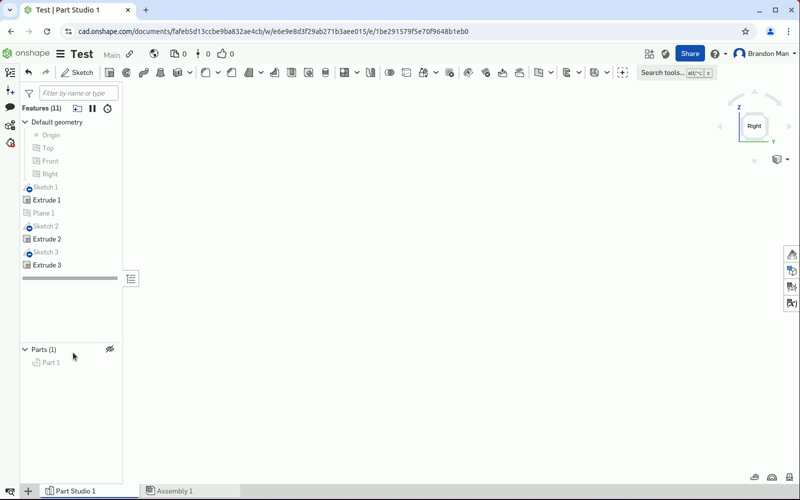
key_down(shift)
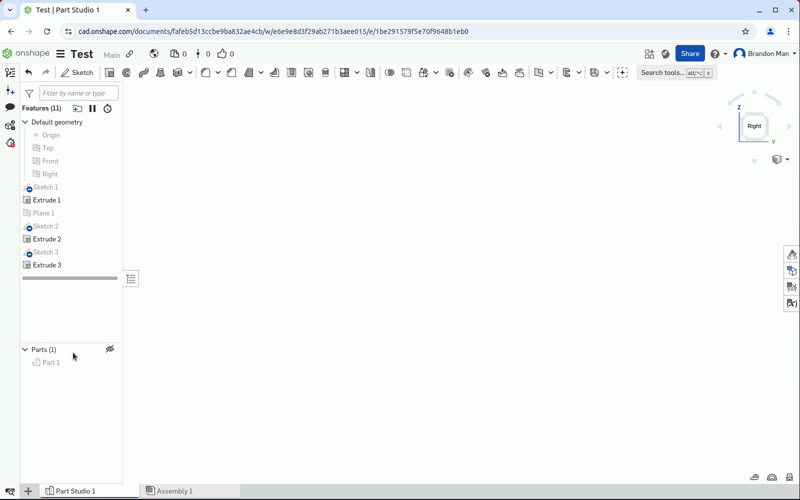
key(right)
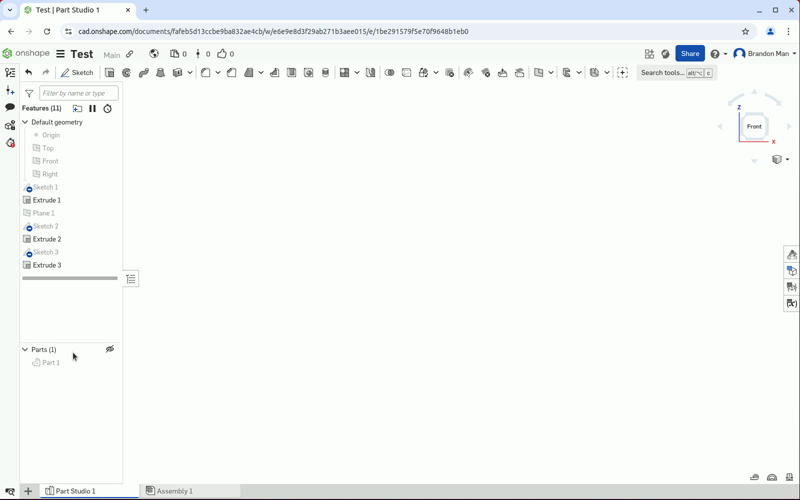
key_up(shift)
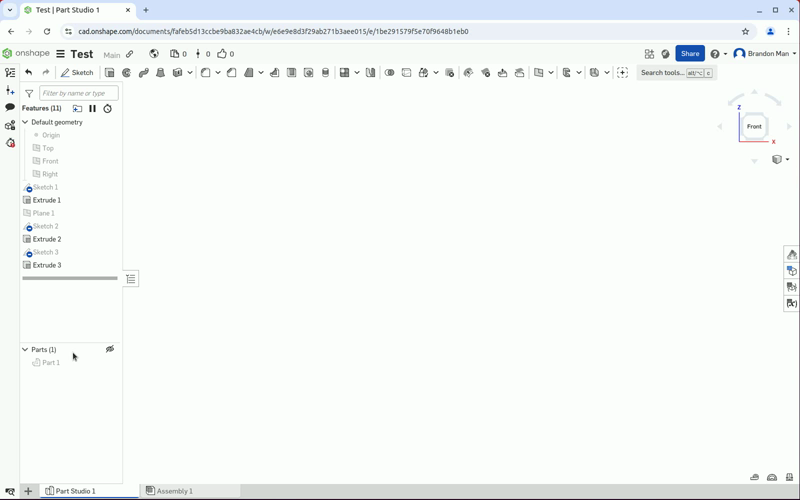
mouse_move(73, 352)
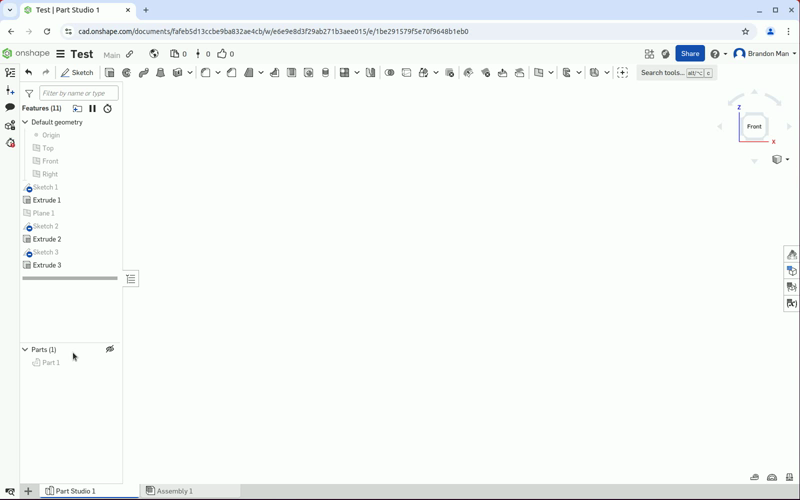
key(shift+y)
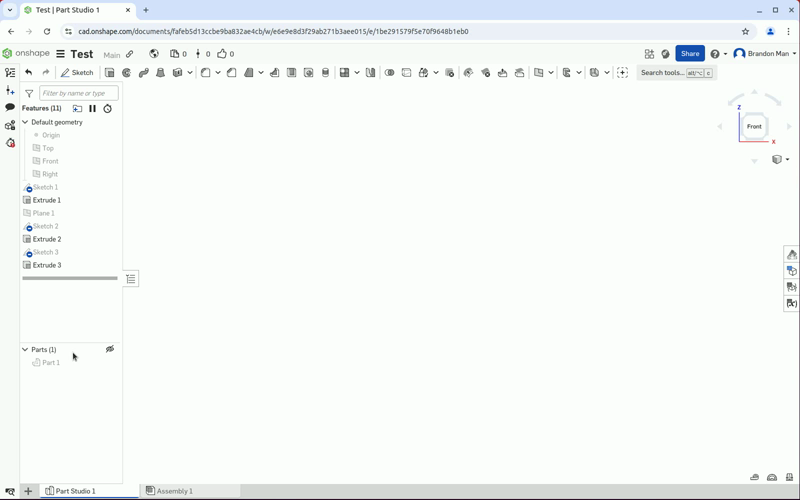
key(shift+s)
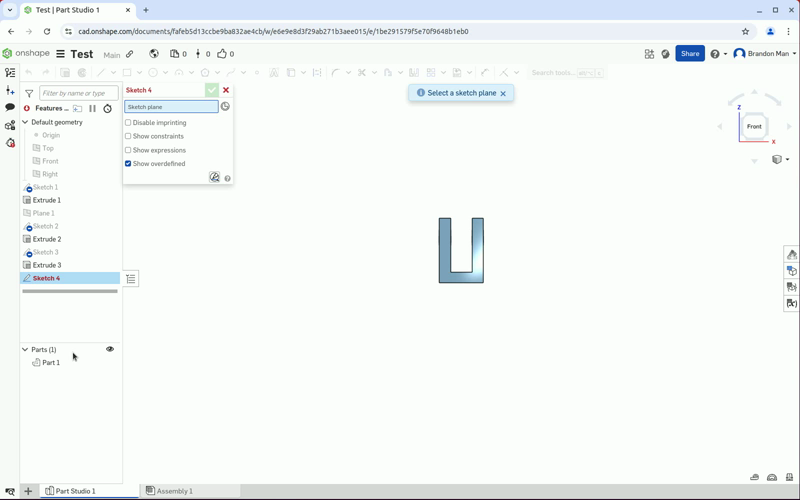
mouse_move(73, 163)
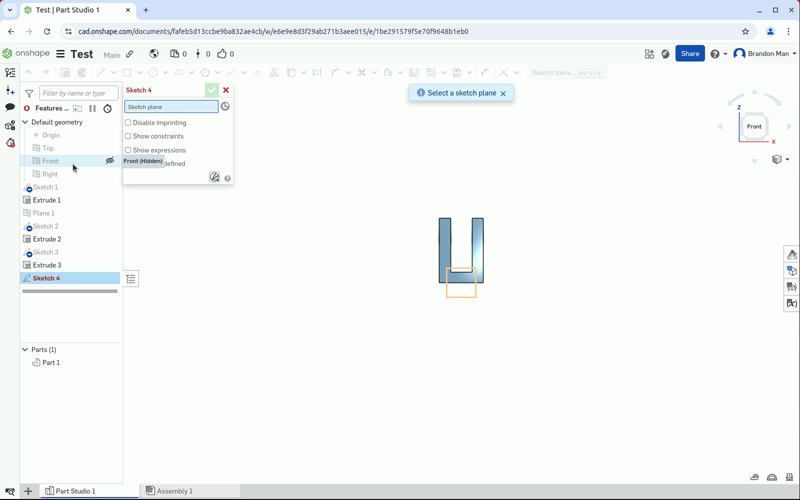
click(73, 163)
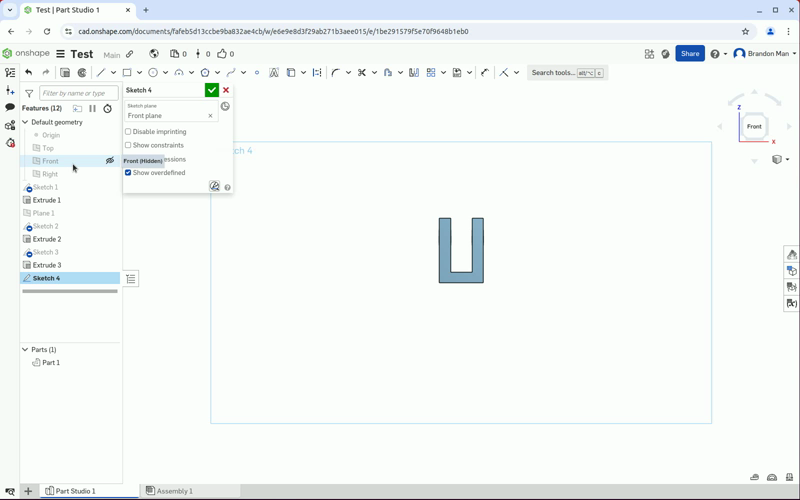
mouse_move(73, 352)
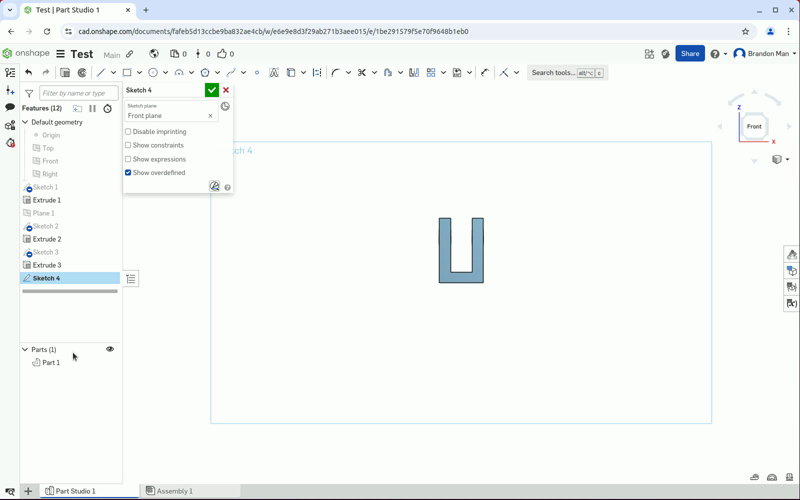
key(y)
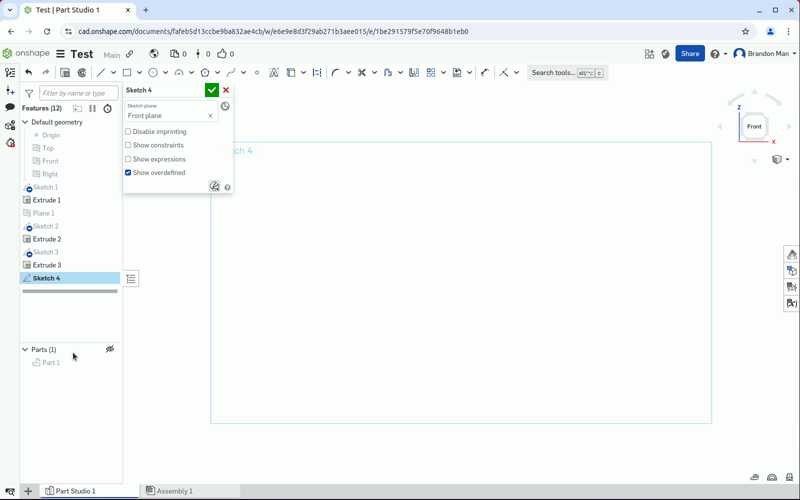
key(c)
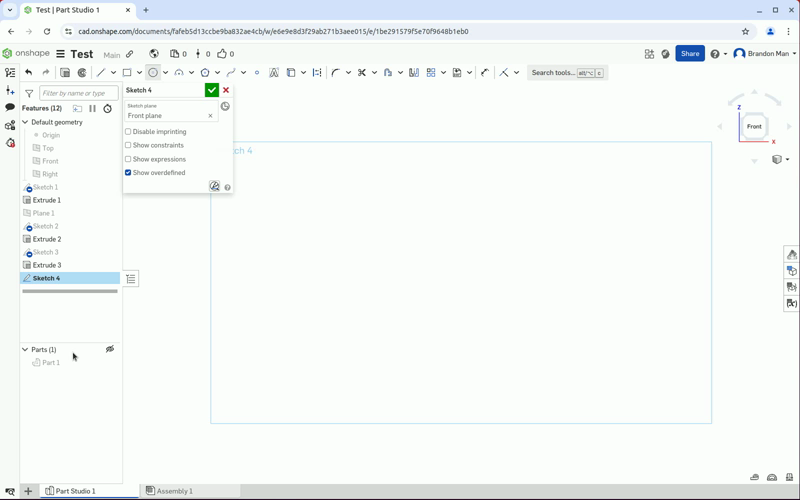
key_down(shift)
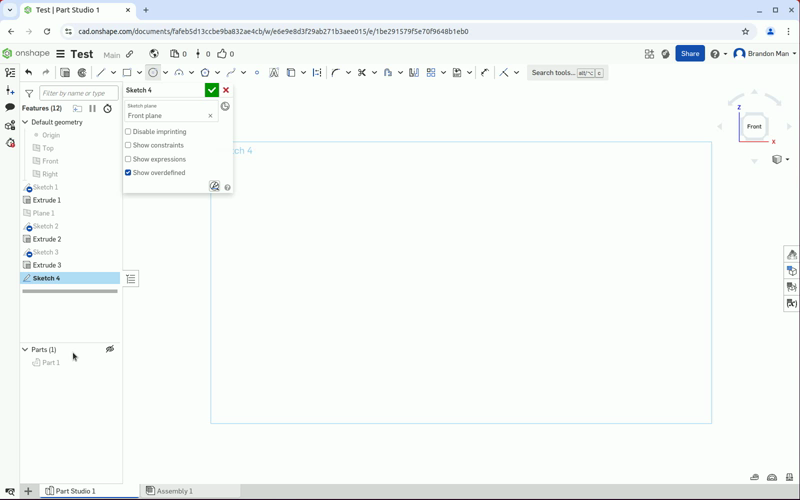
mouse_move(510, 246)
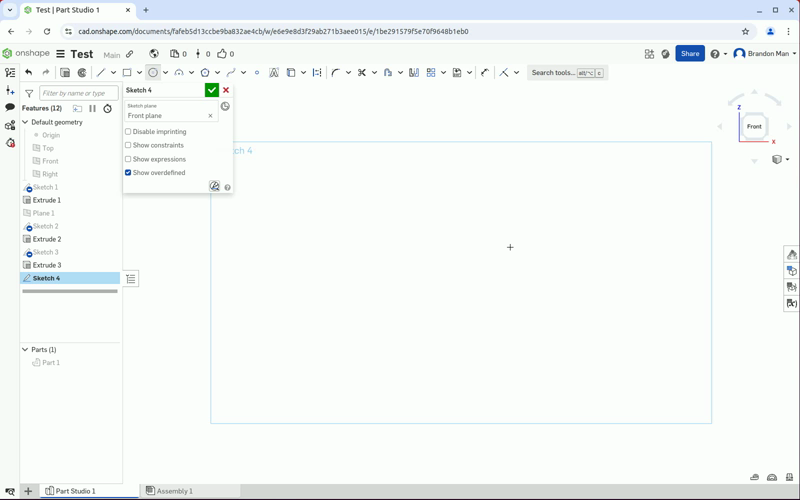
click(510, 246)
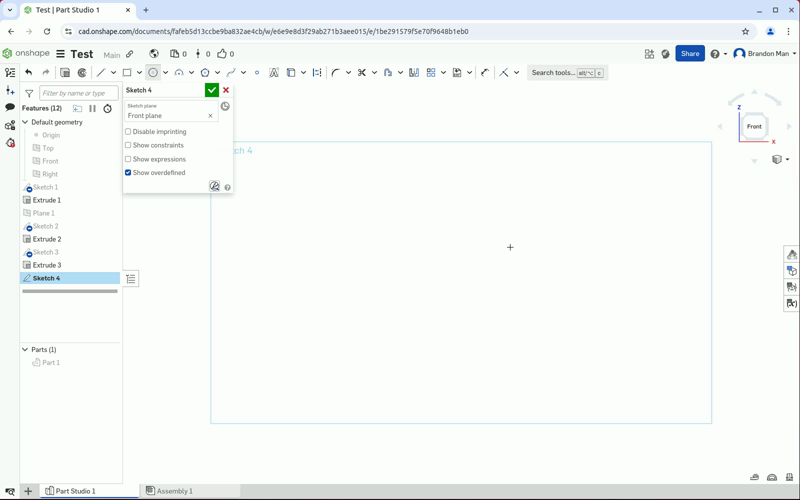
key_up(shift)
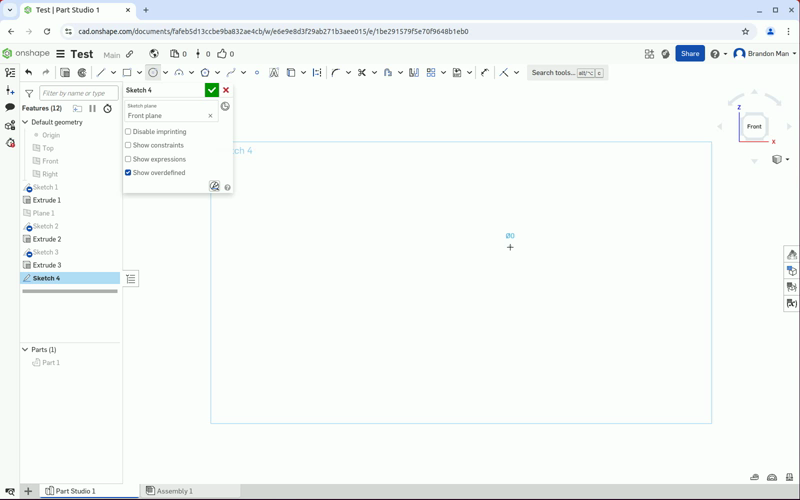
mouse_move(516, 246)
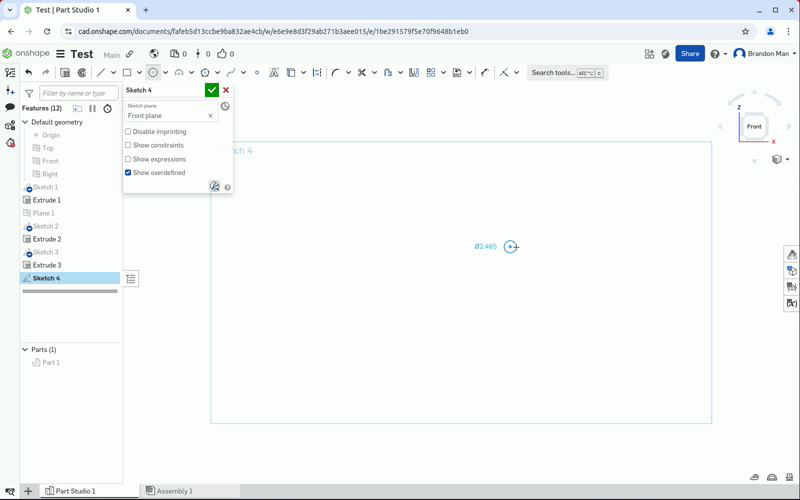
click(516, 246)
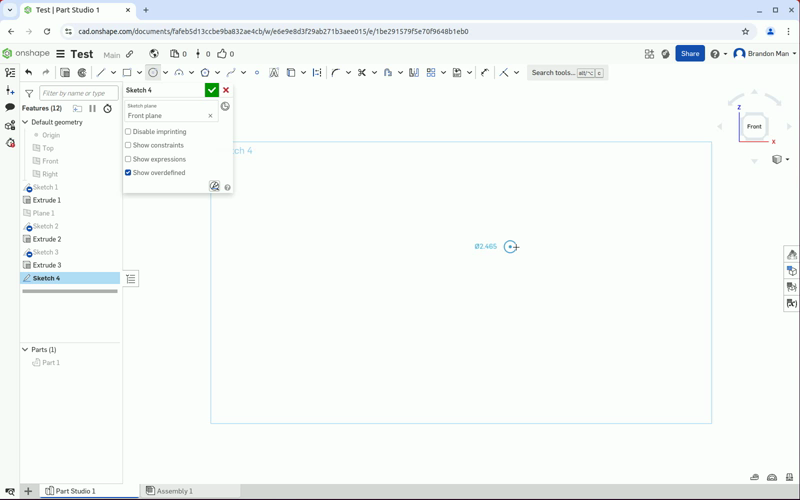
key(esc)
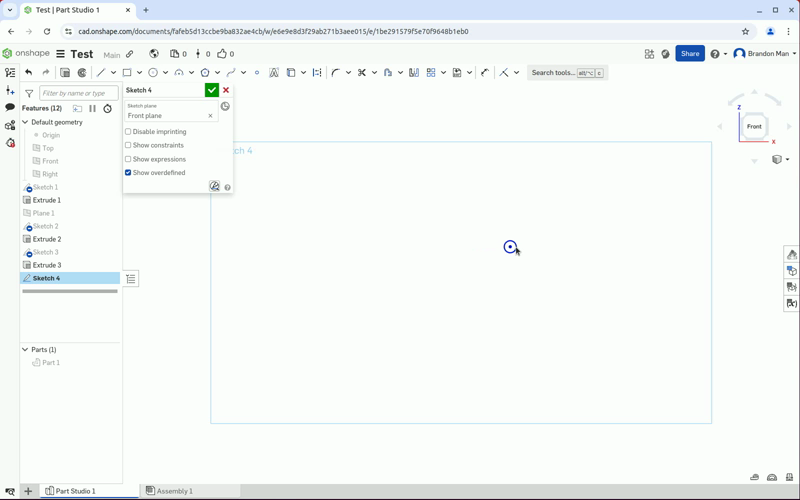
mouse_move(510, 248)
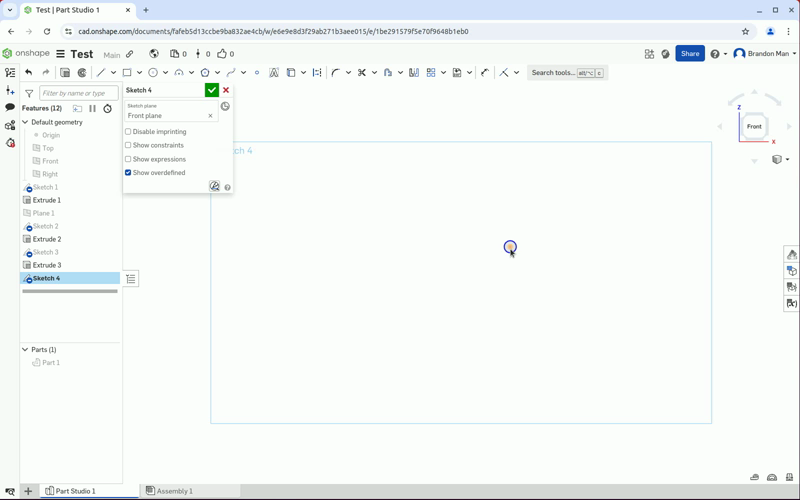
scroll(6)
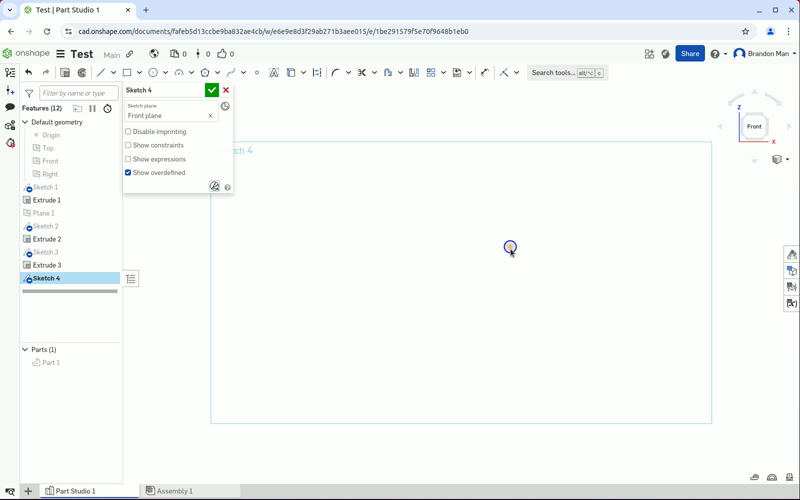
scroll(6)
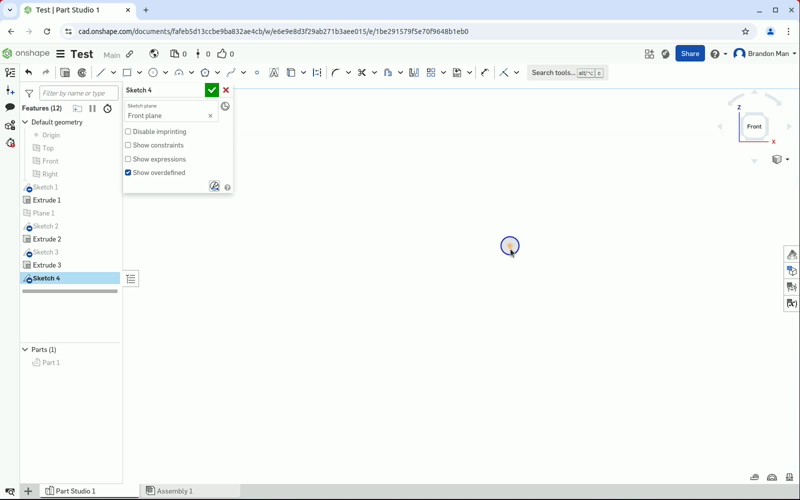
scroll(6)
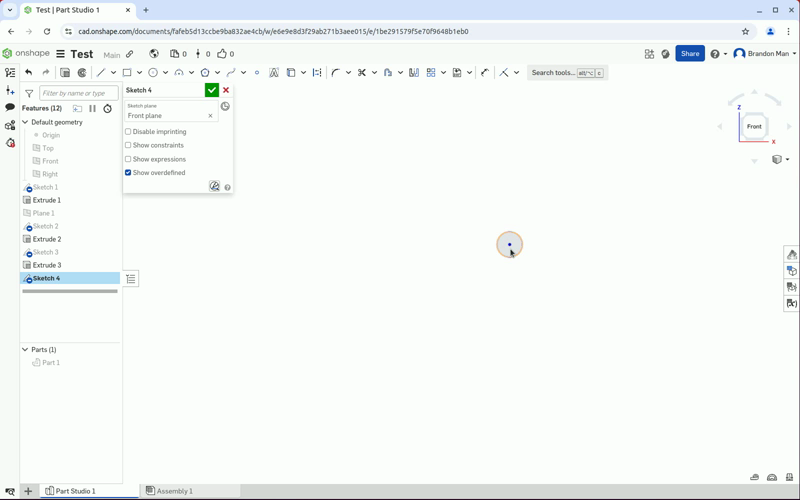
scroll(6)
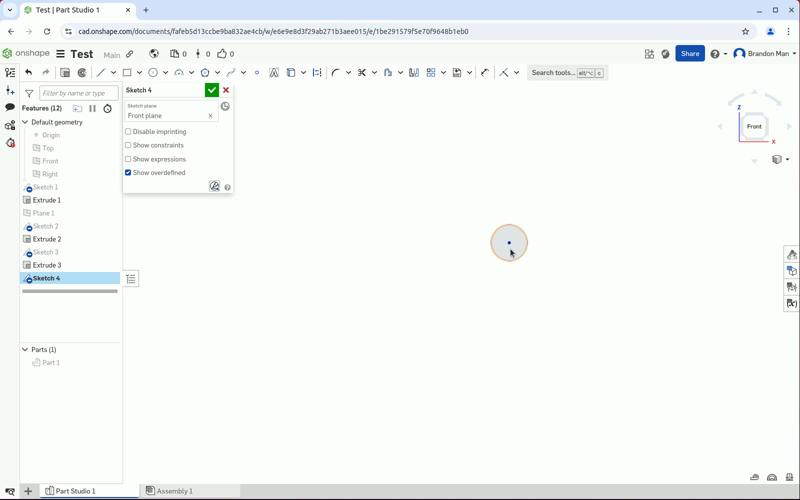
scroll(6)
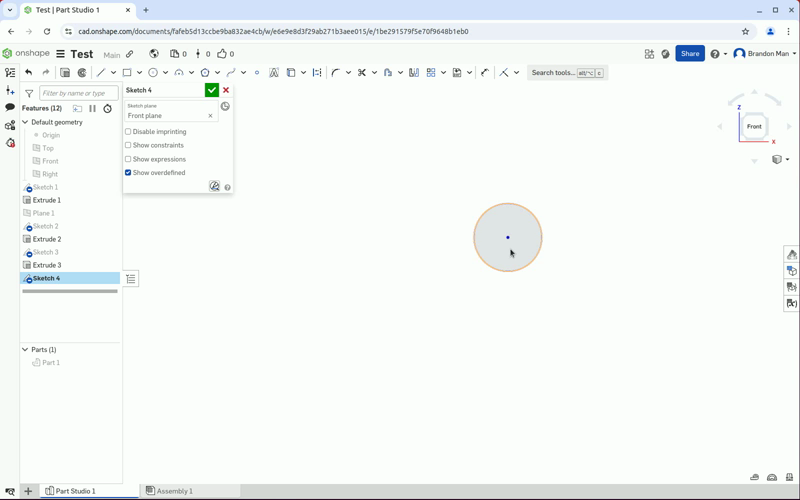
scroll(6)
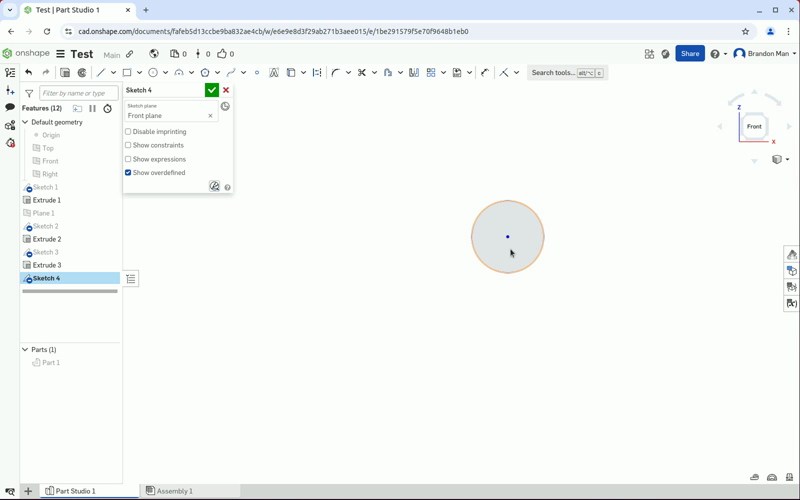
scroll(6)
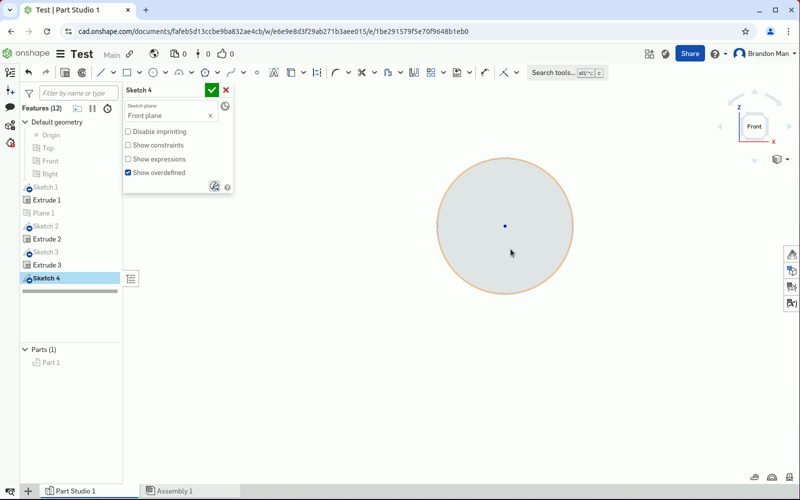
click(510, 248)
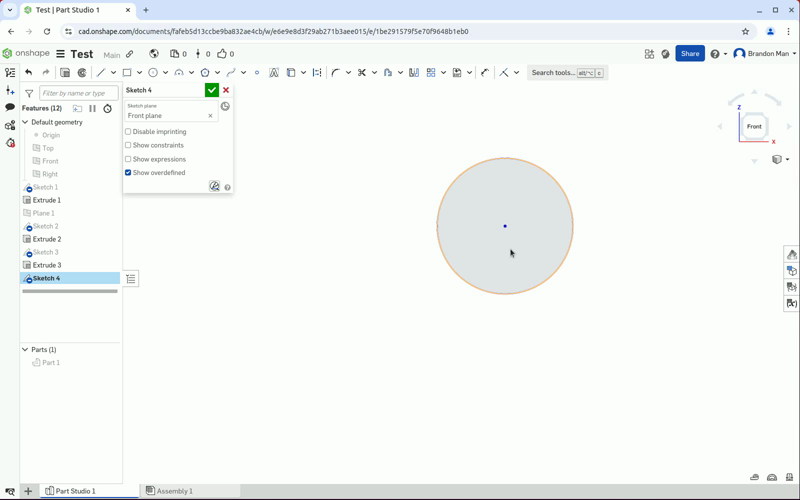
scroll(-6)
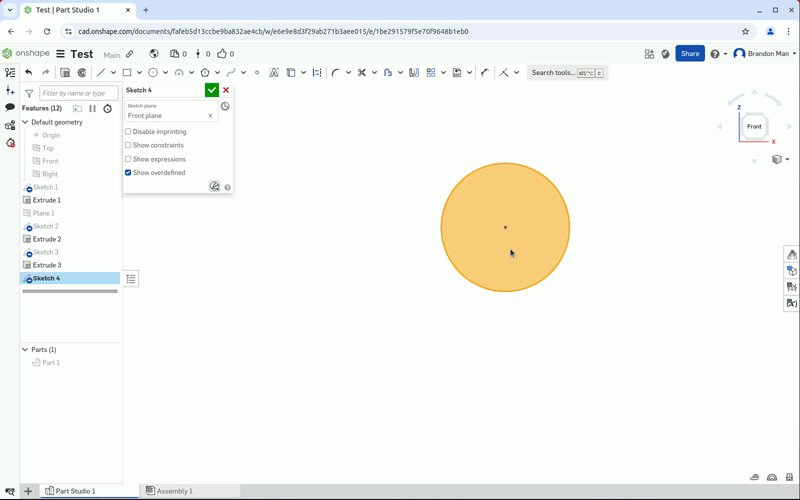
scroll(-6)
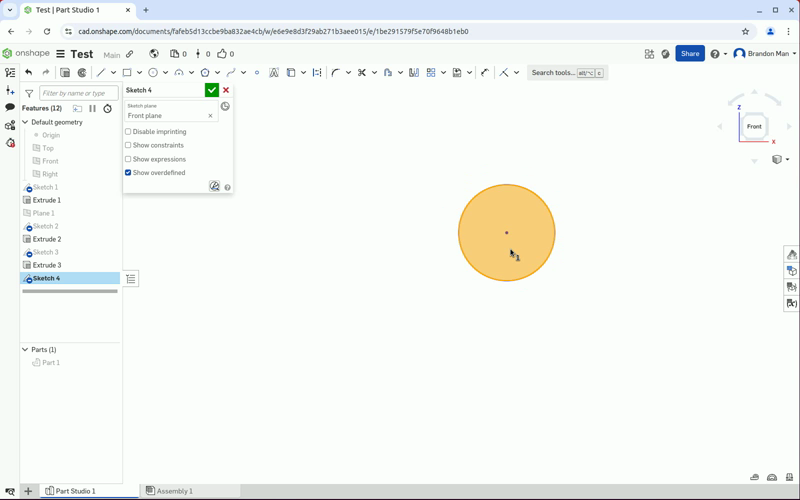
scroll(-6)
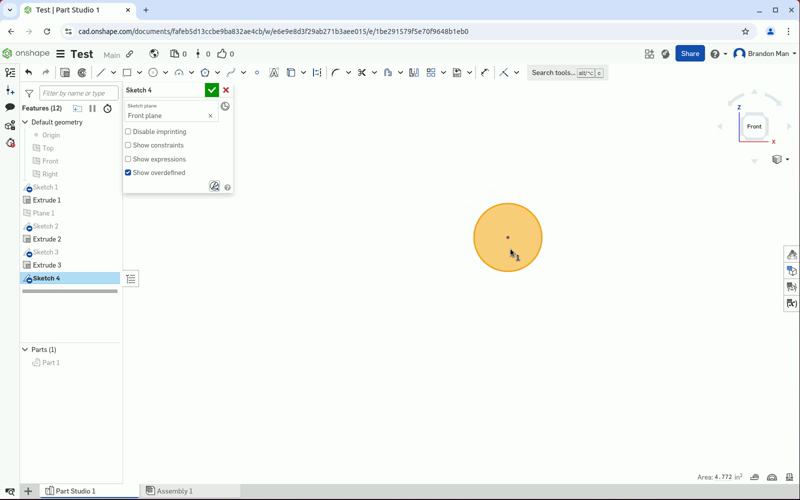
scroll(-6)
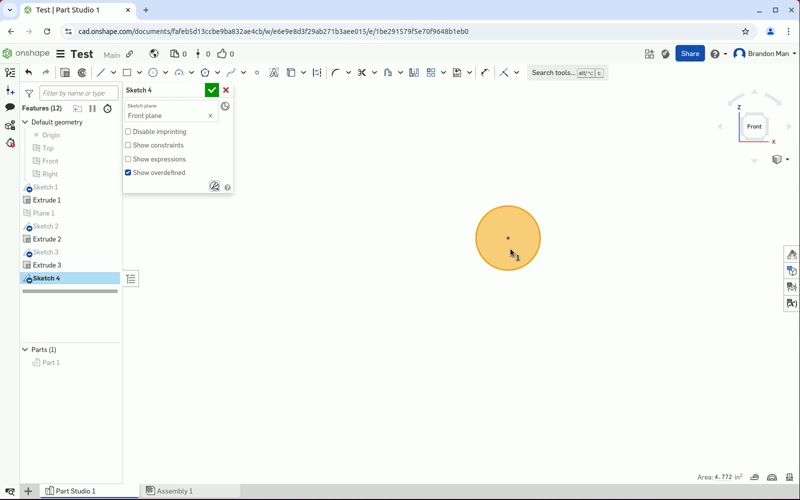
scroll(-6)
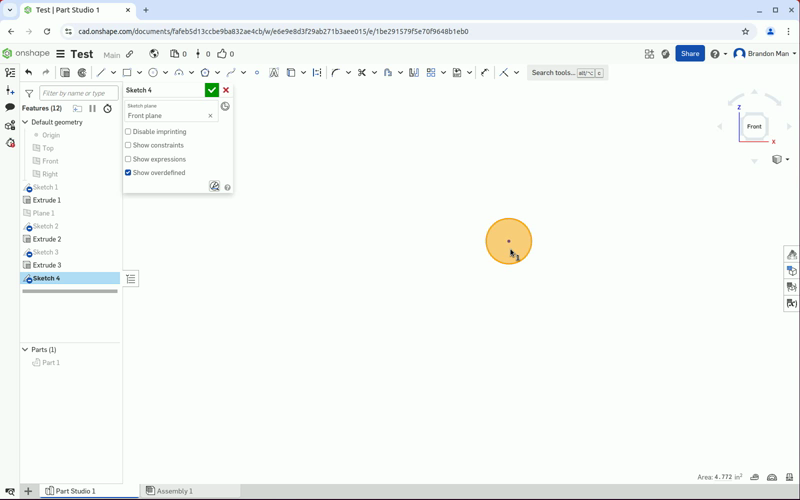
scroll(-6)
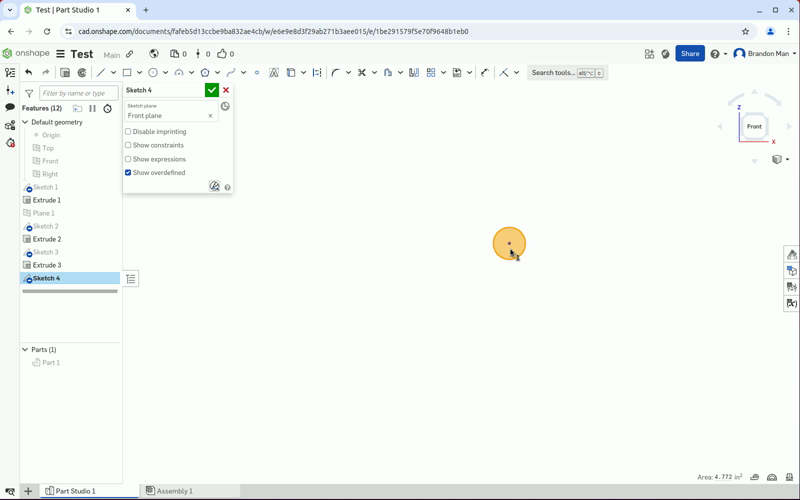
scroll(-6)
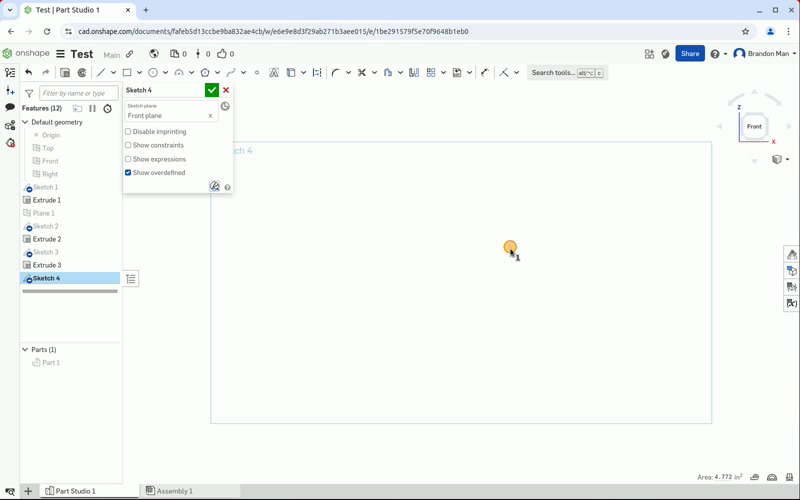
mouse_move(73, 352)
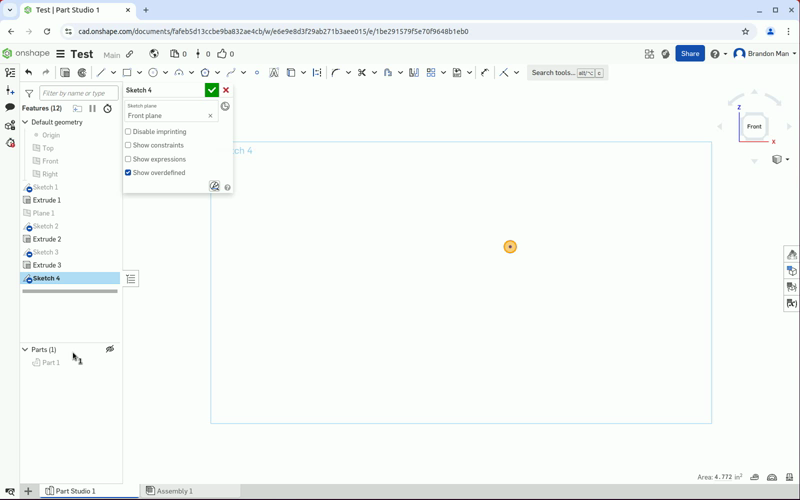
key(shift+y)
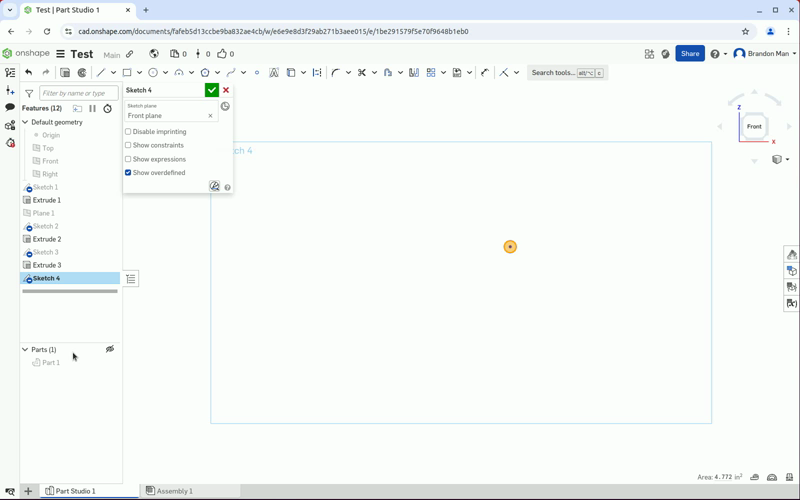
key(shift+e)
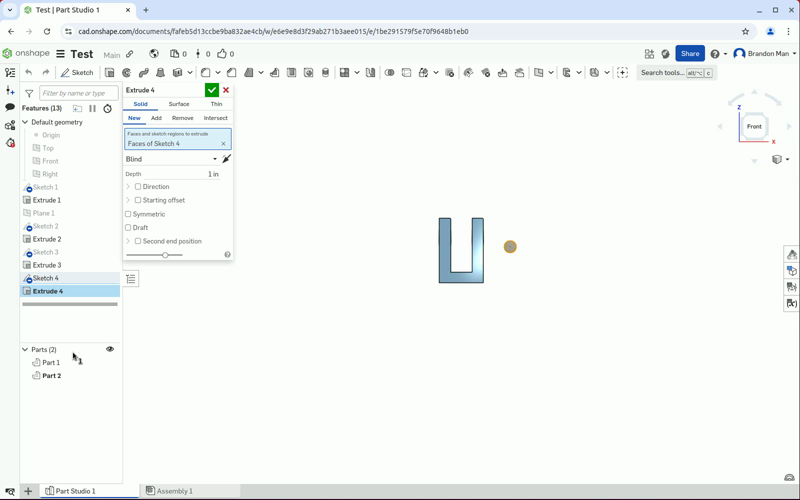
mouse_move(143, 106)
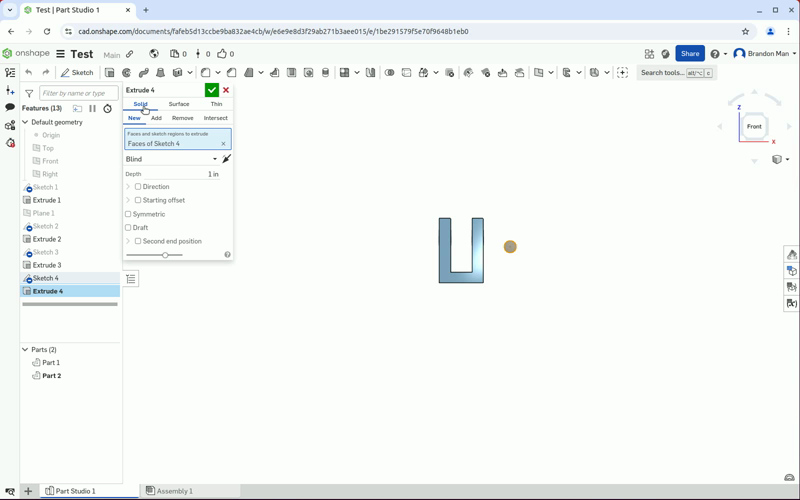
click(143, 106)
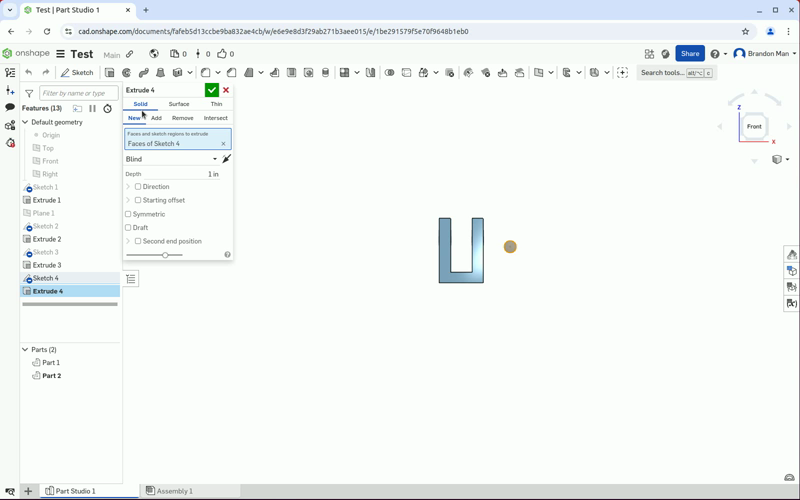
mouse_move(137, 120)
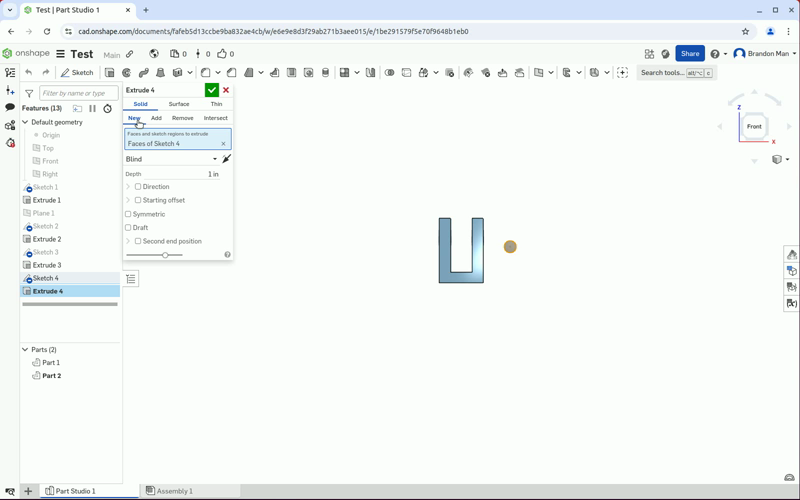
click(137, 120)
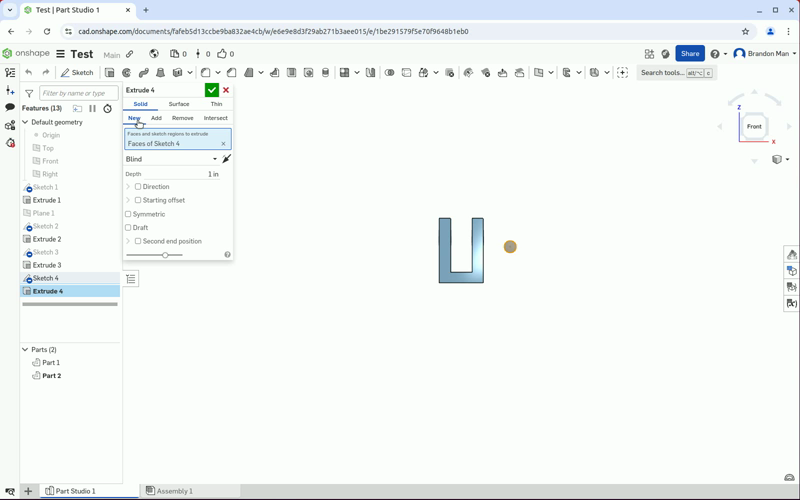
key(tab, 4)
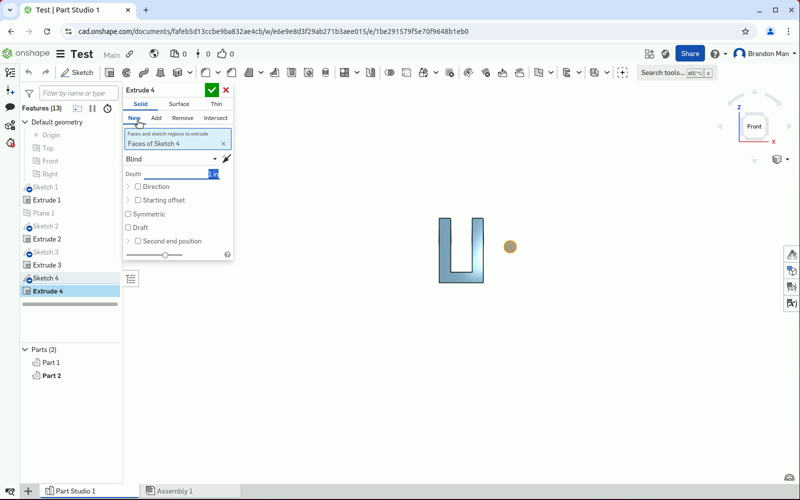
text(8.906)
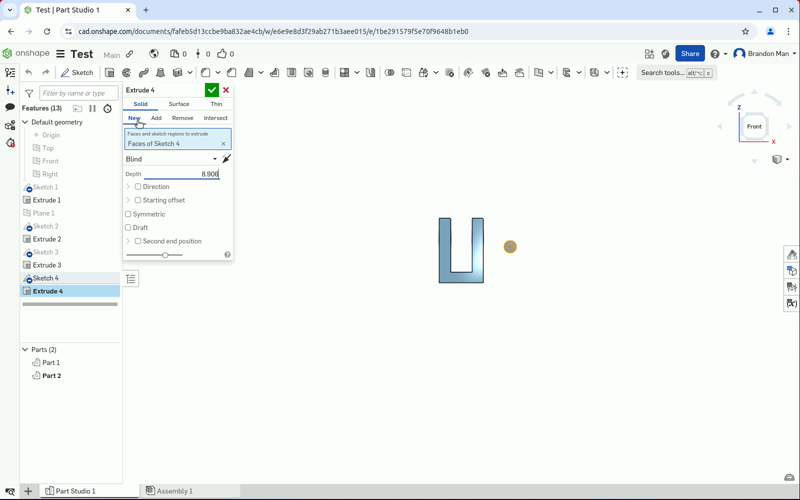
key(enter)
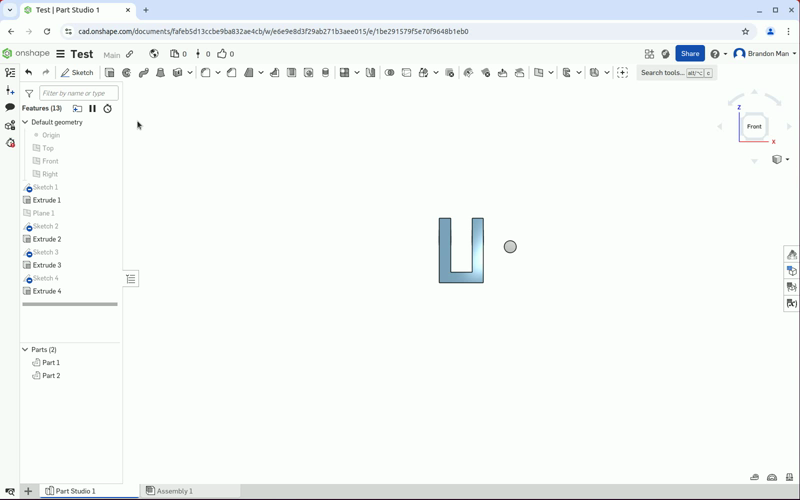
key(shift+h)
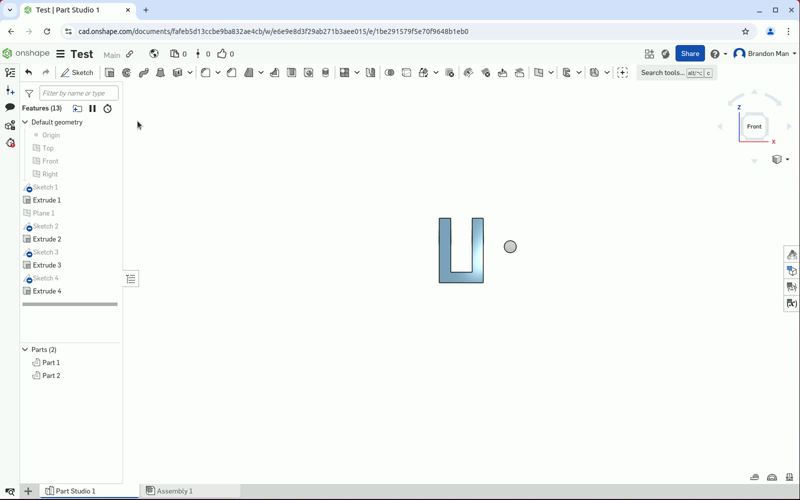
key(shift+h)
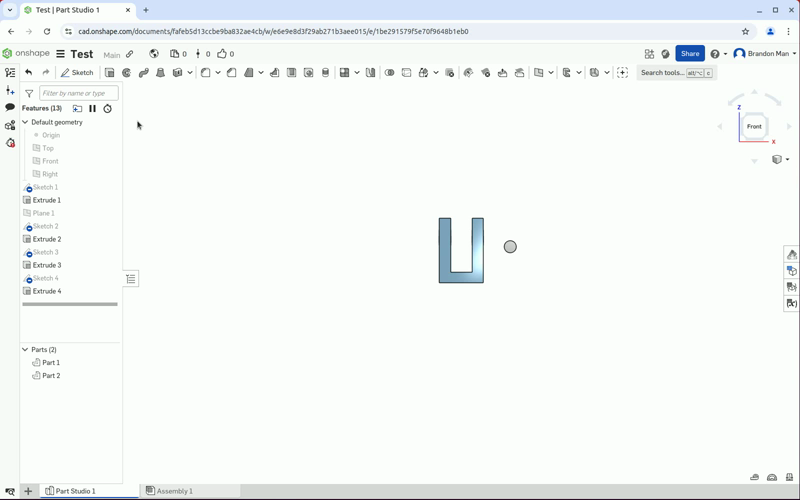
mouse_move(73, 189)
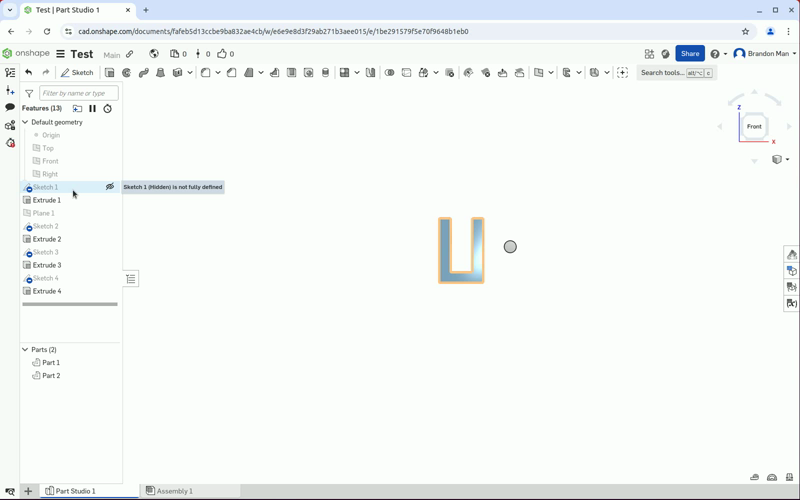
click(73, 189)
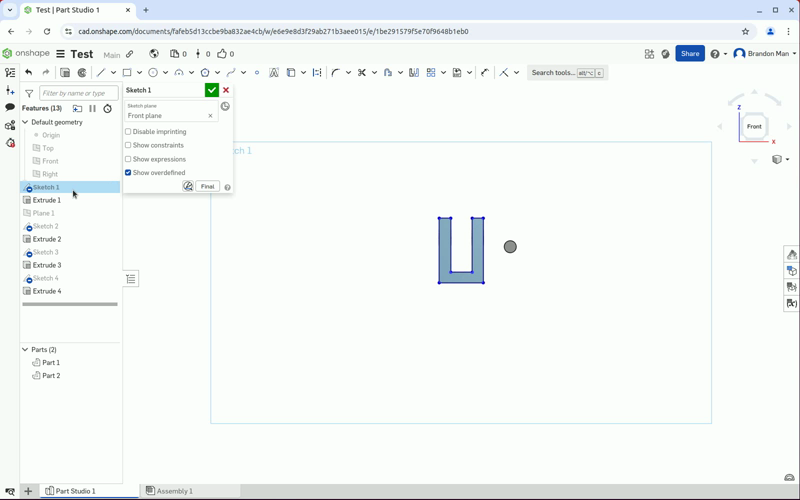
mouse_move(229, 92)
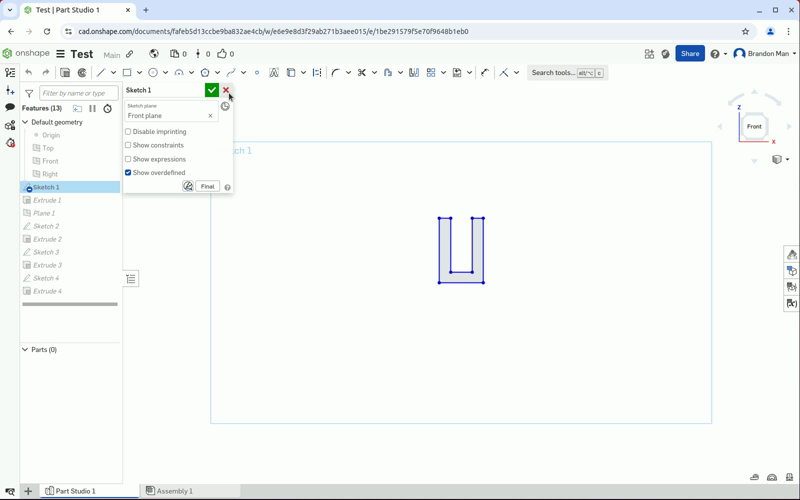
click(229, 92)
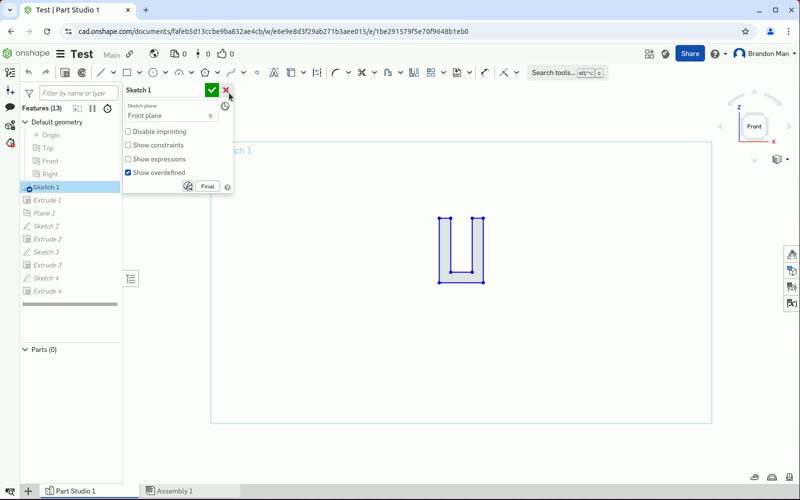
key(shift+s)
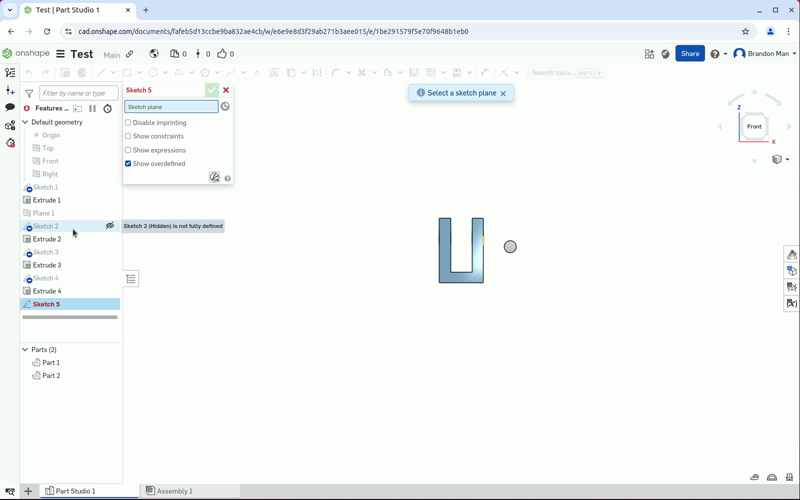
scroll(3)
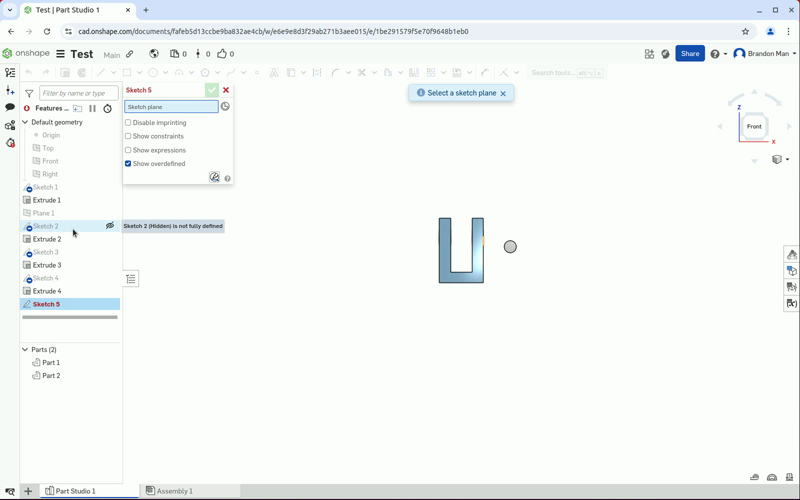
mouse_move(73, 163)
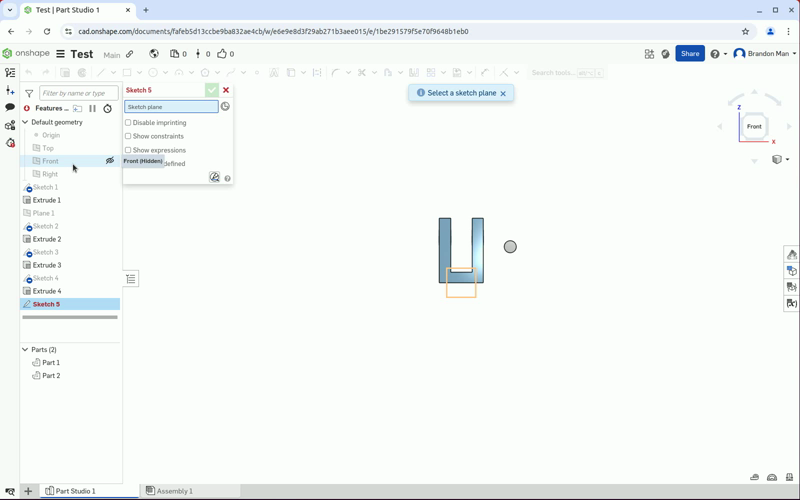
click(73, 163)
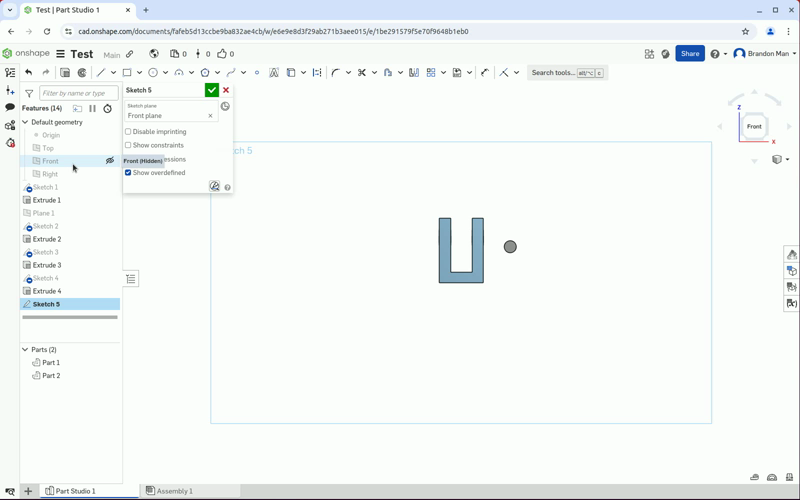
mouse_move(73, 352)
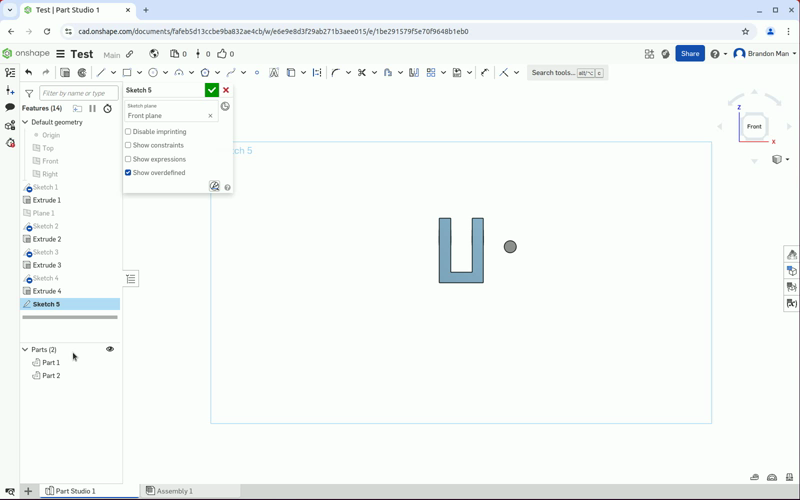
key(y)
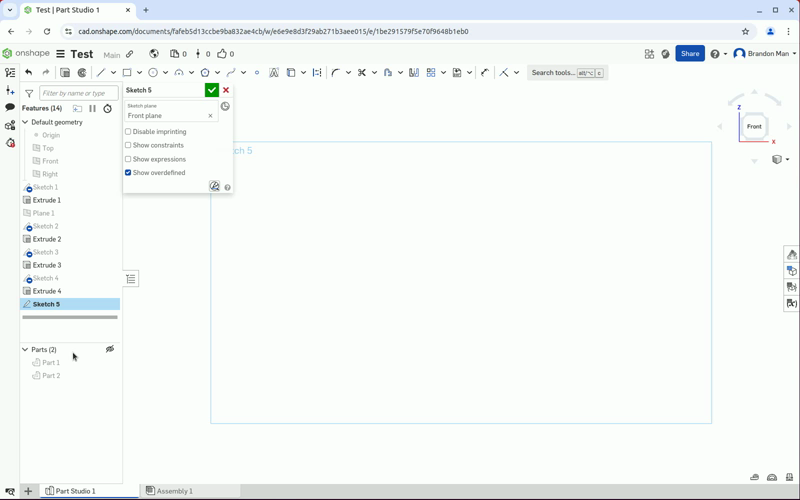
key(c)
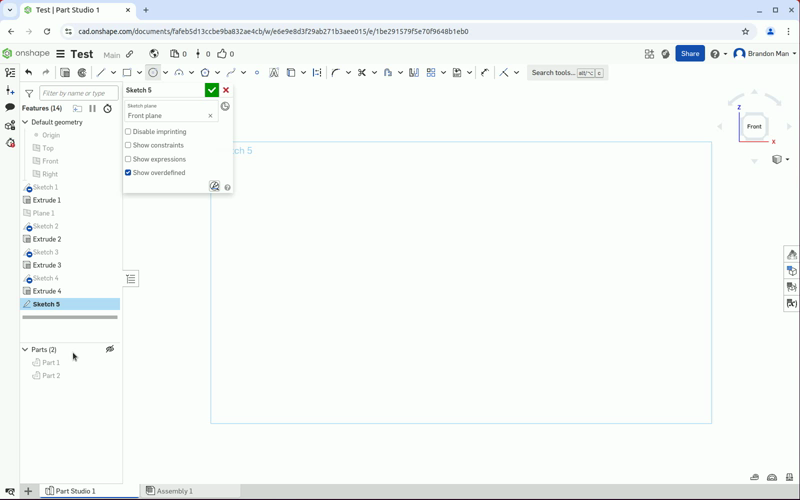
key_down(shift)
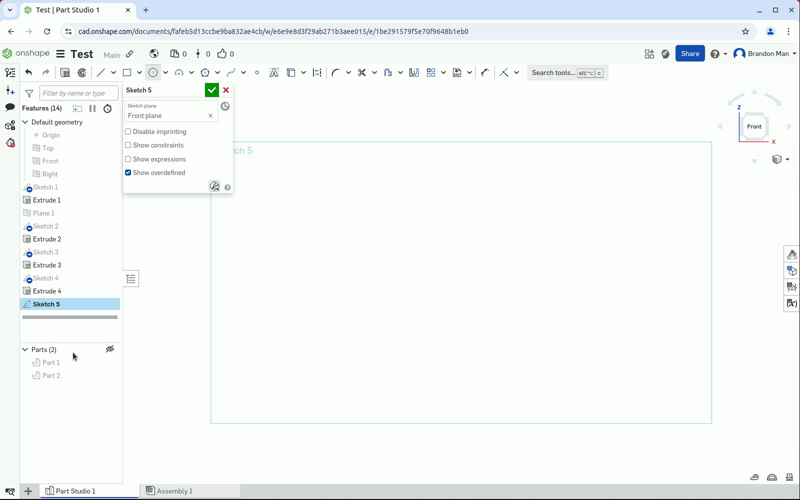
mouse_move(497, 268)
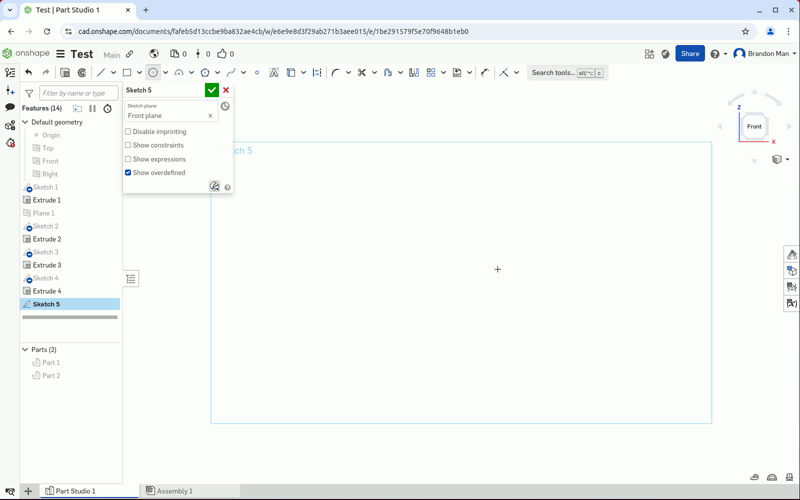
click(497, 268)
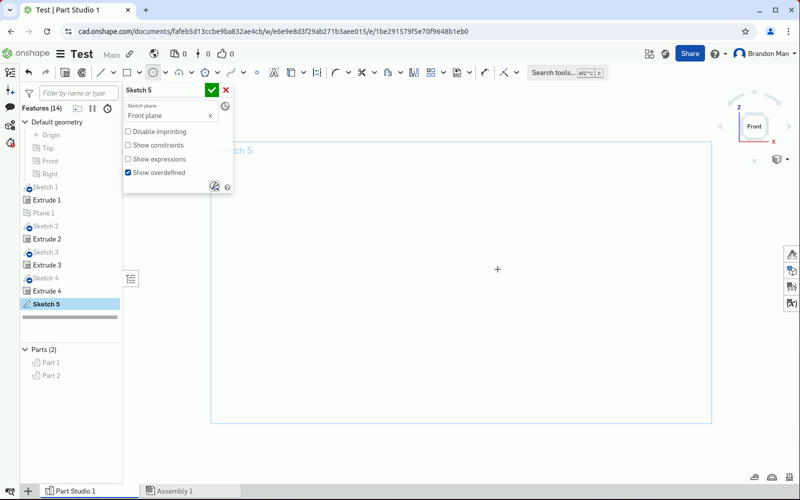
key_up(shift)
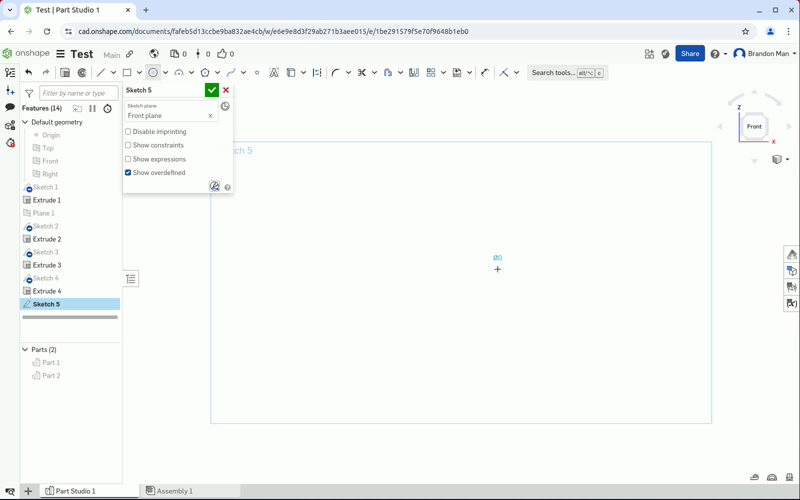
mouse_move(501, 268)
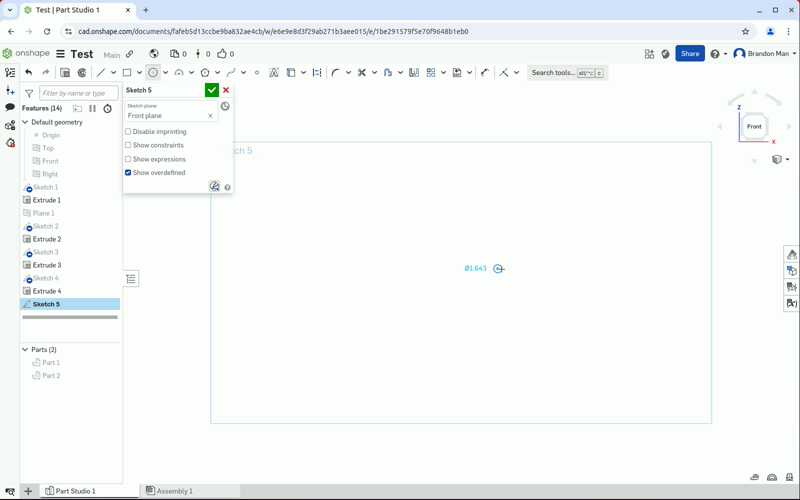
click(501, 268)
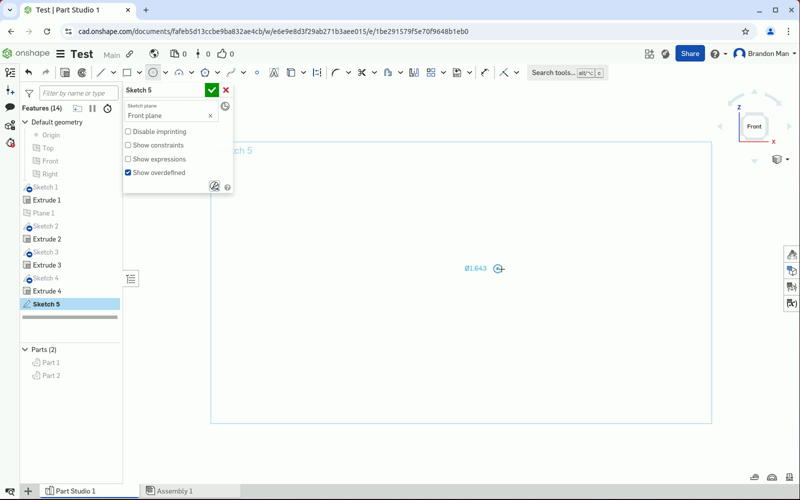
key(esc)
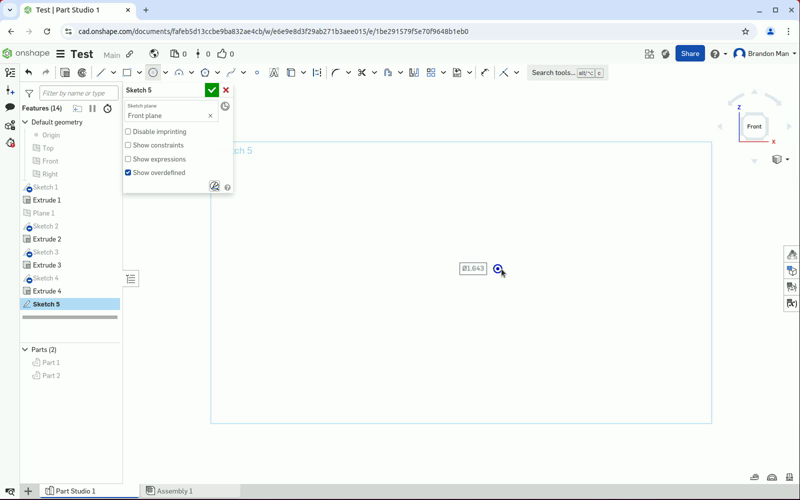
mouse_move(498, 267)
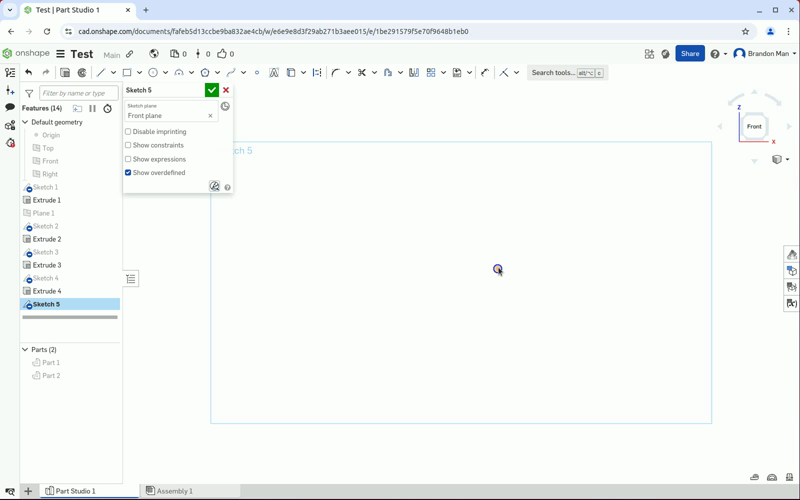
scroll(6)
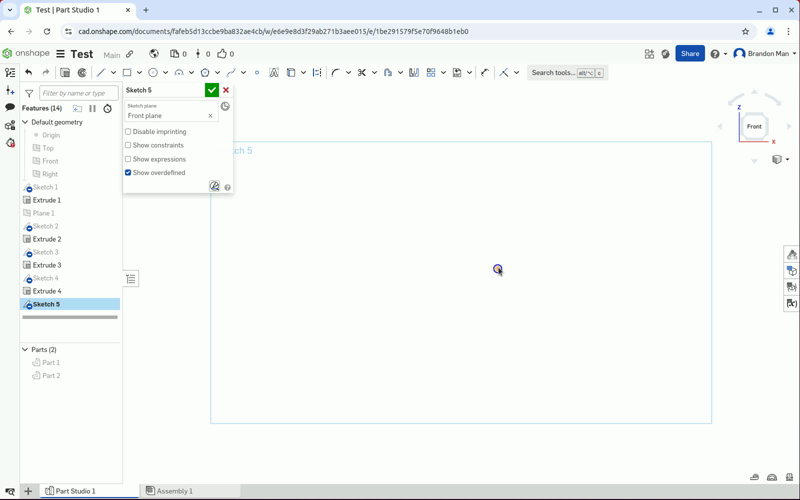
scroll(6)
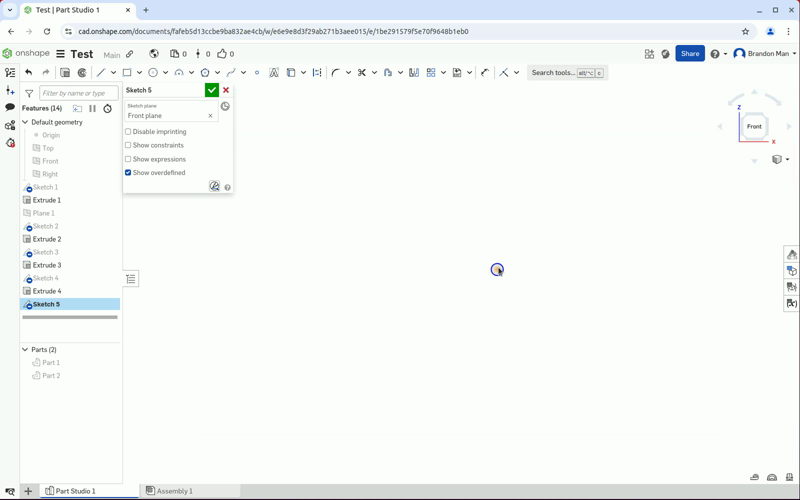
scroll(6)
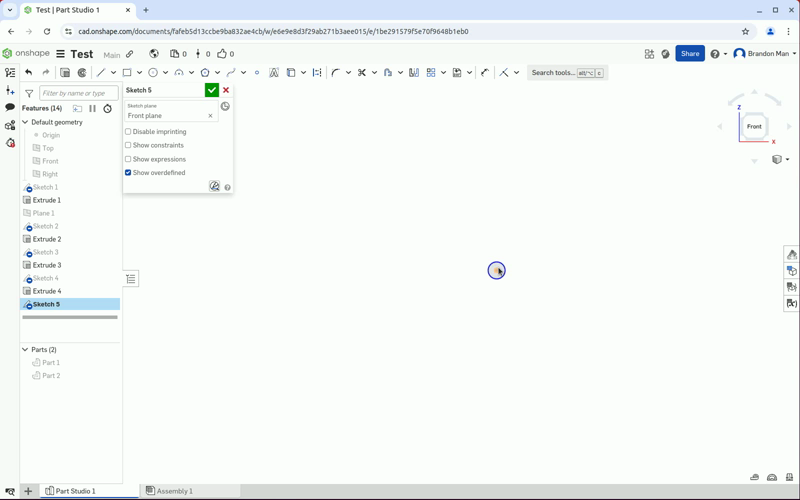
scroll(6)
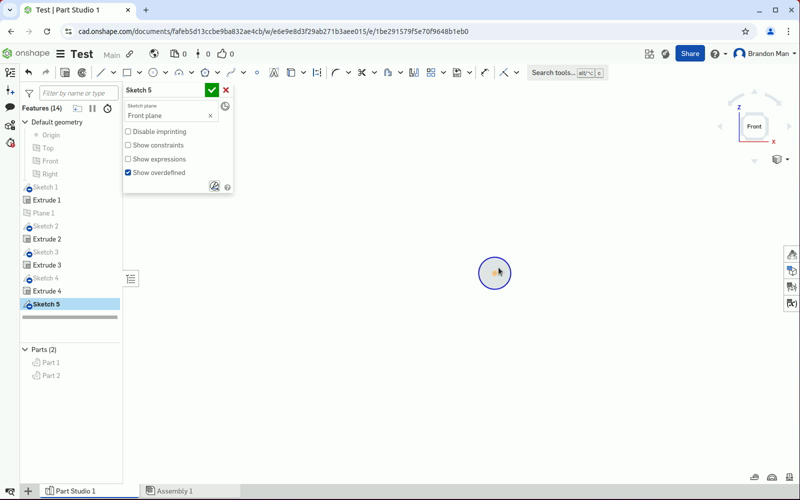
scroll(6)
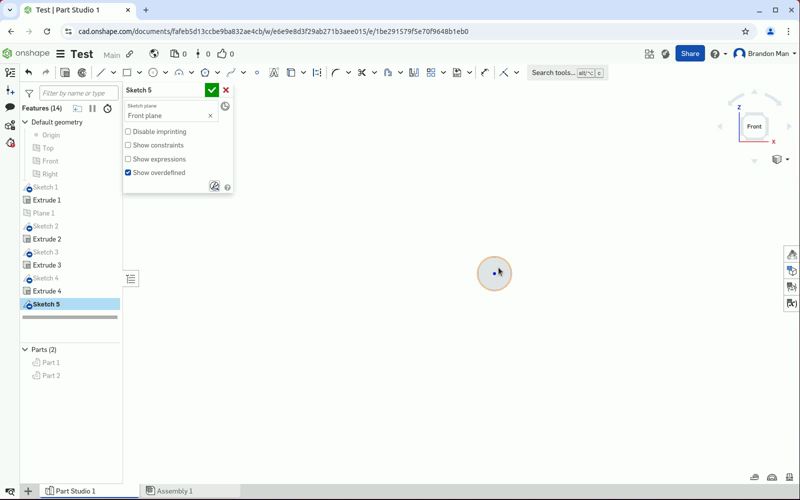
scroll(6)
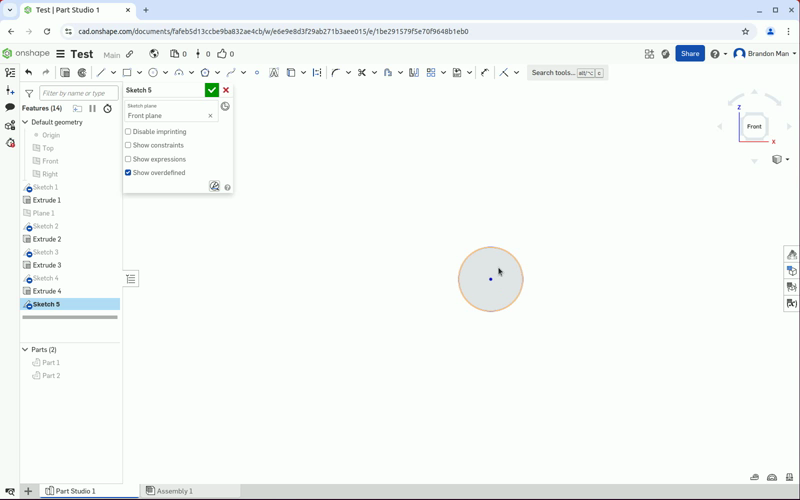
scroll(6)
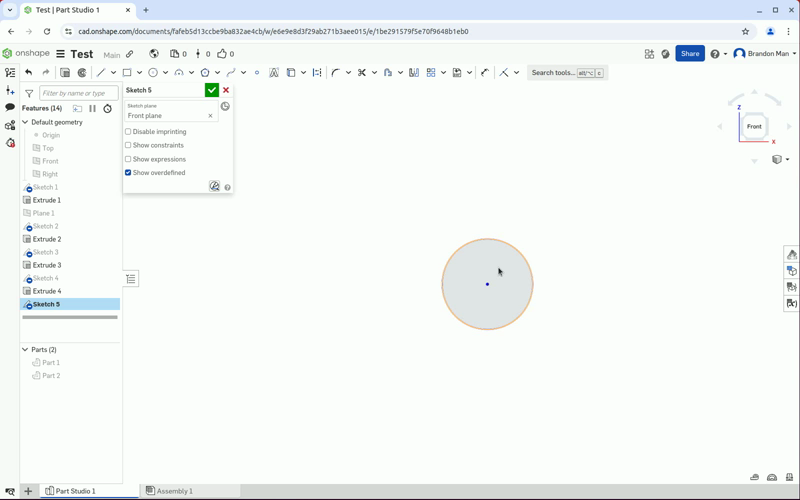
click(498, 267)
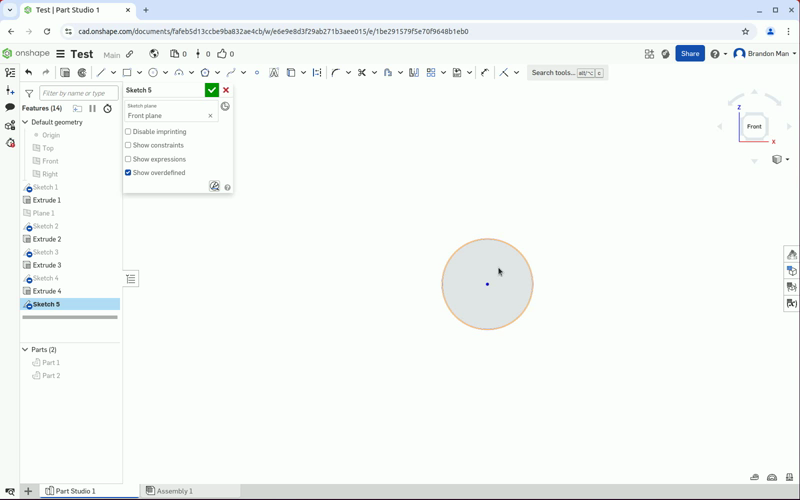
scroll(-6)
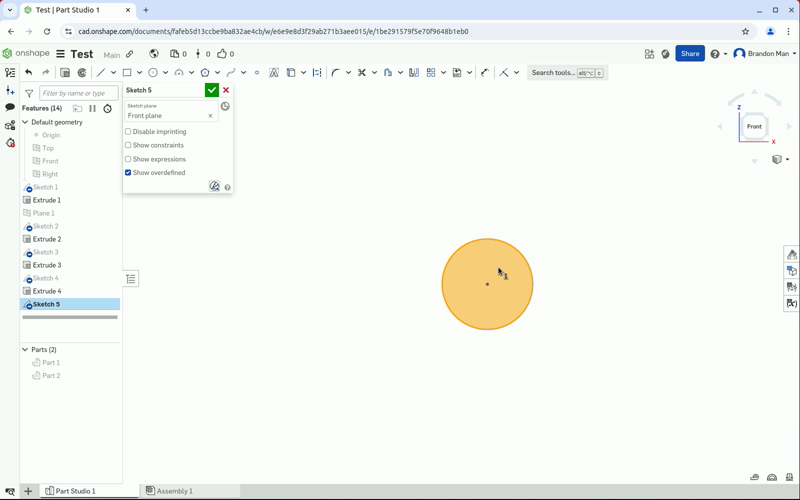
scroll(-6)
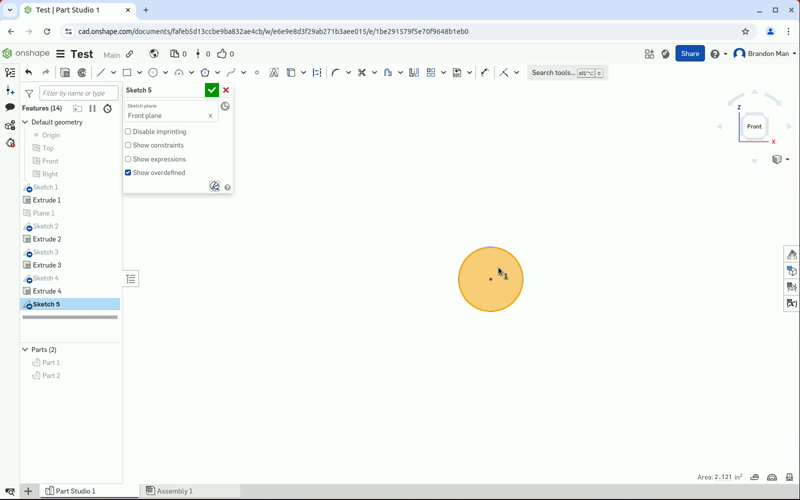
scroll(-6)
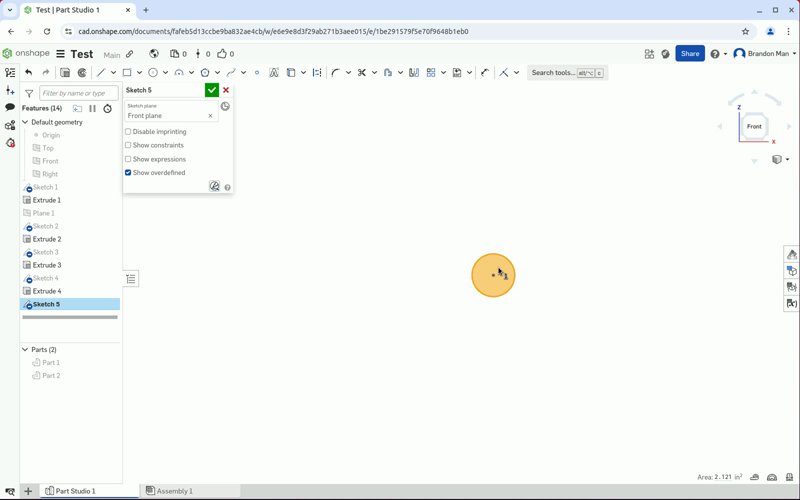
scroll(-6)
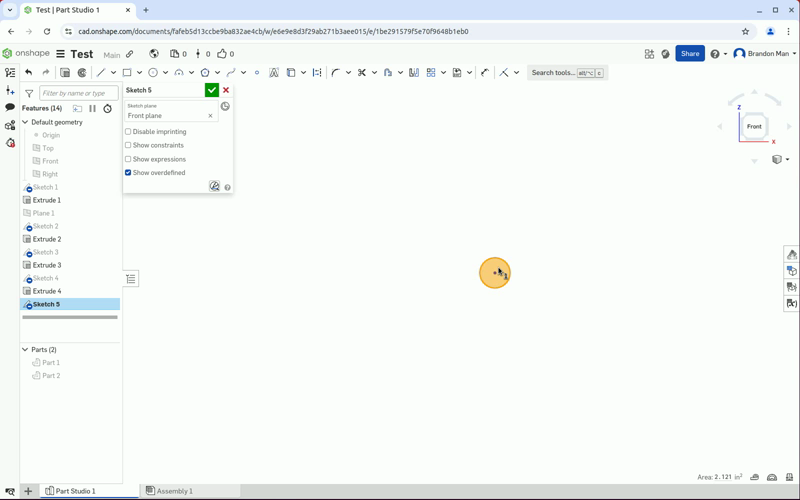
scroll(-6)
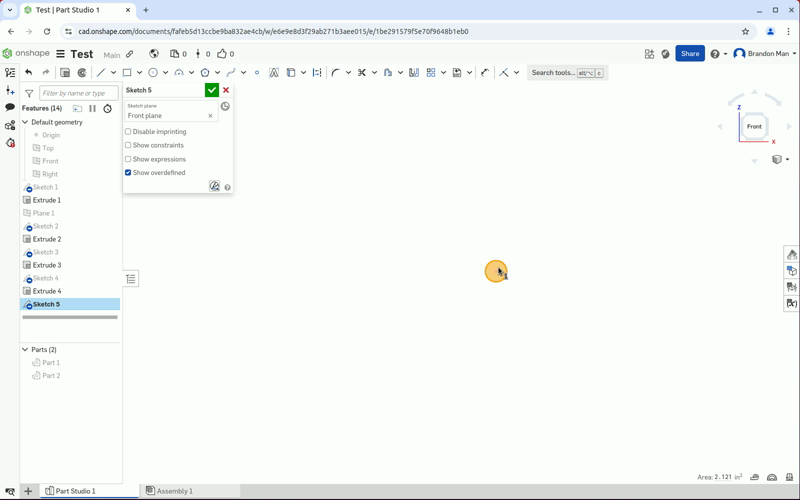
scroll(-6)
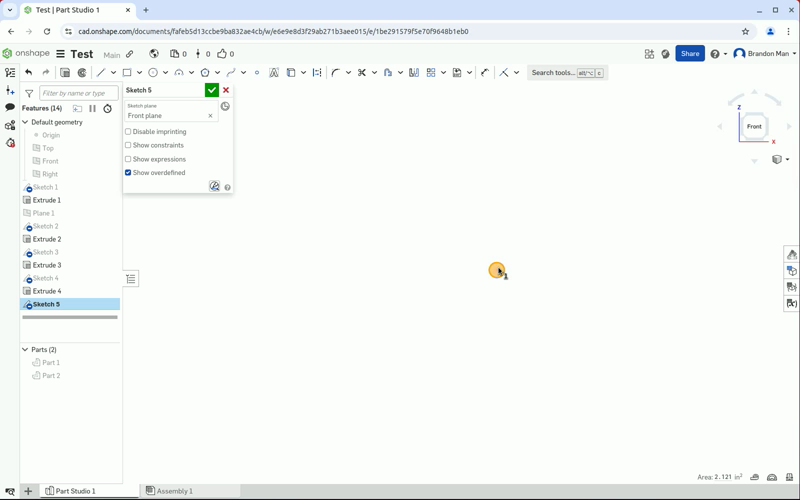
scroll(-6)
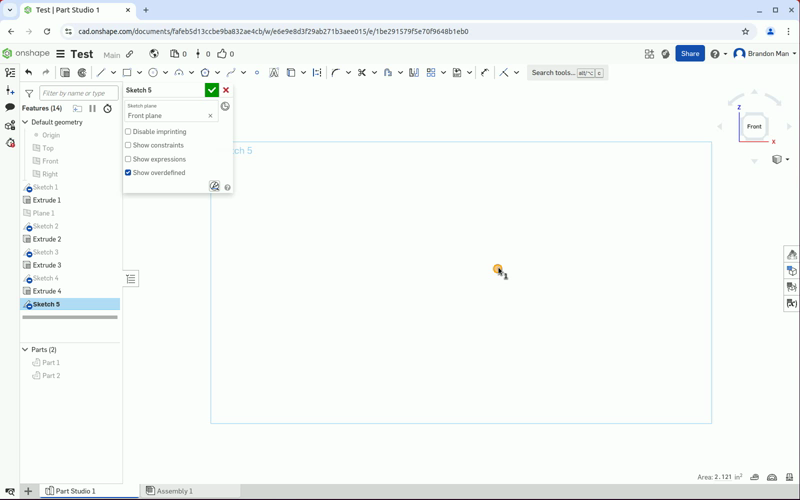
mouse_move(73, 352)
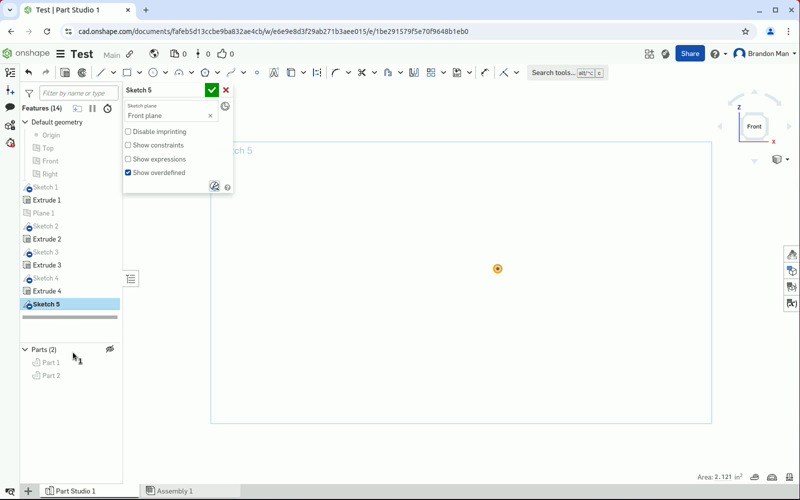
key(shift+y)
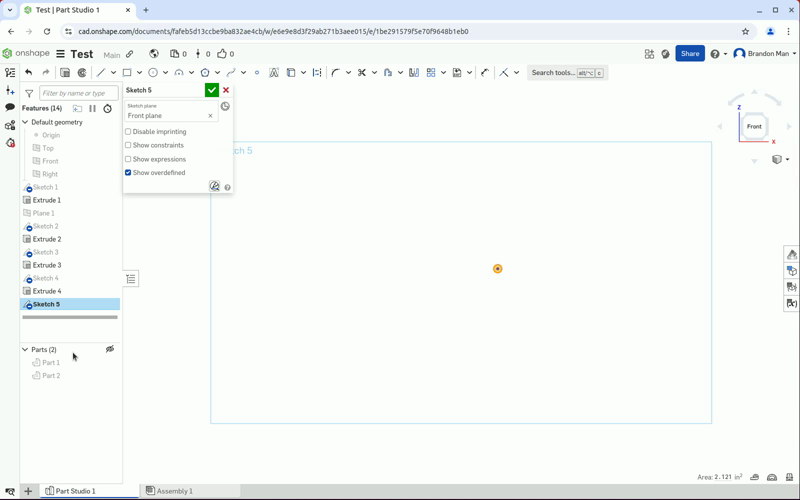
key(shift+e)
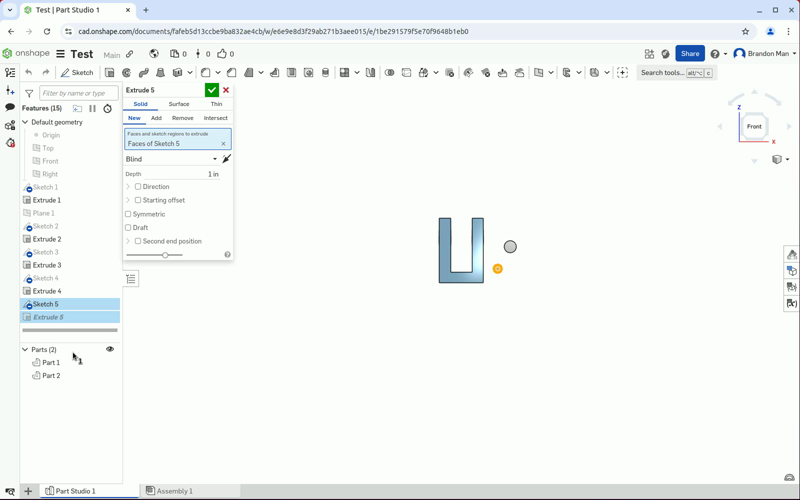
mouse_move(143, 106)
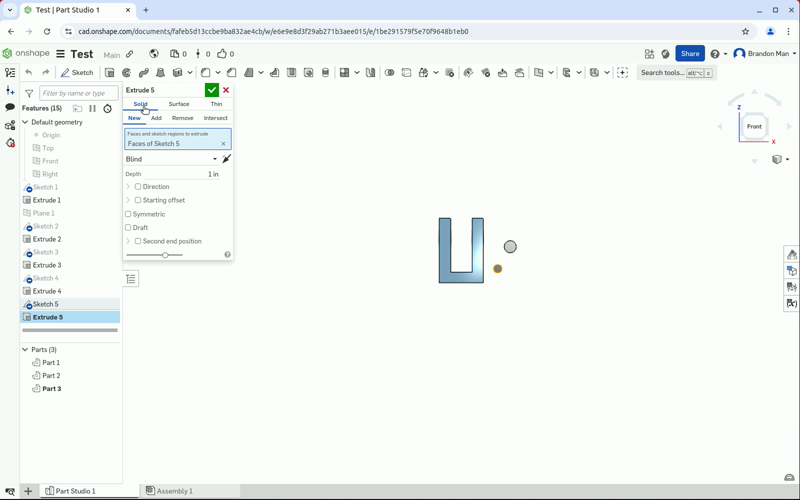
click(143, 106)
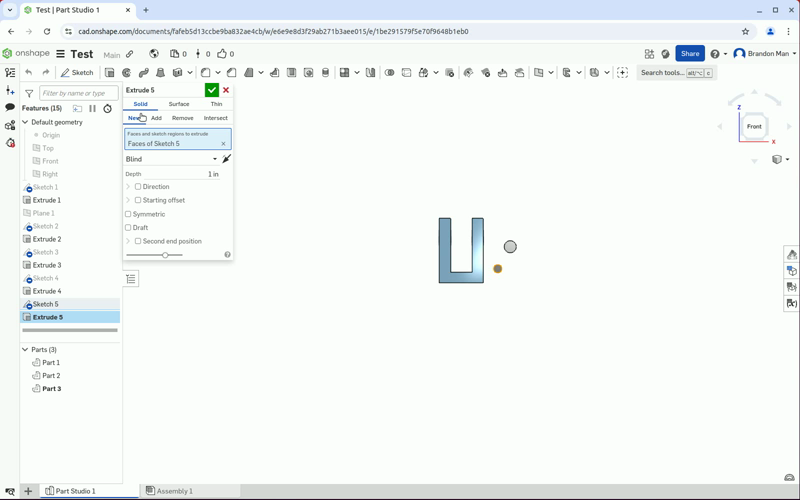
mouse_move(137, 120)
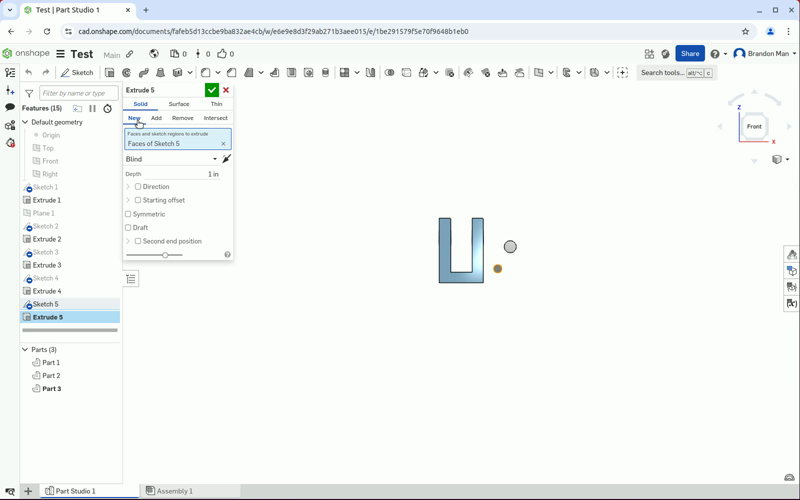
click(137, 120)
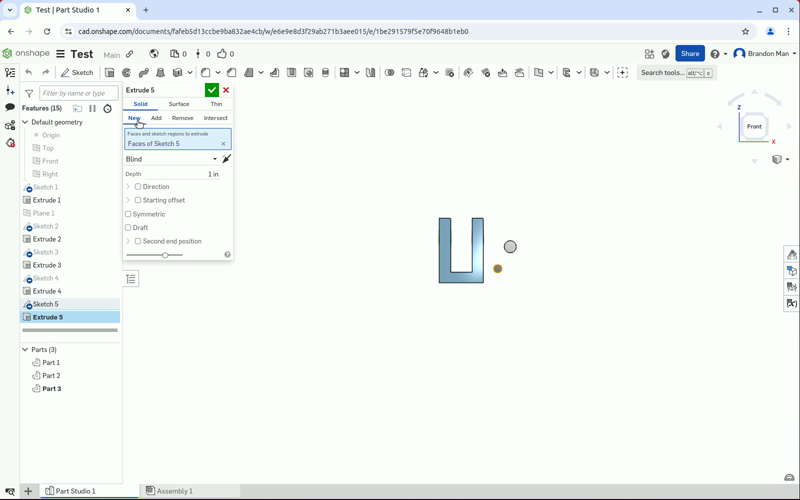
key(tab, 4)
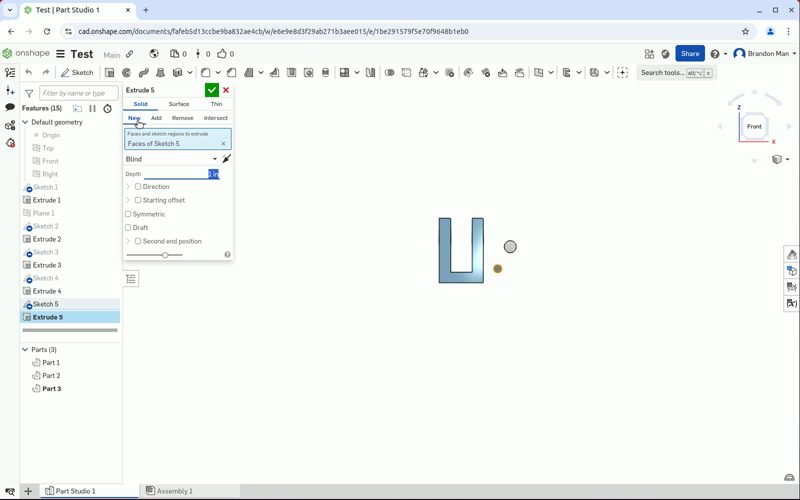
text(8.906)
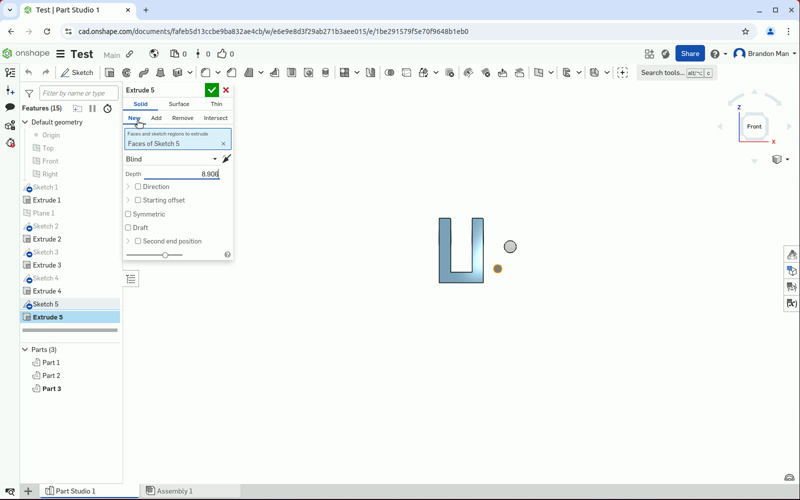
key(enter)
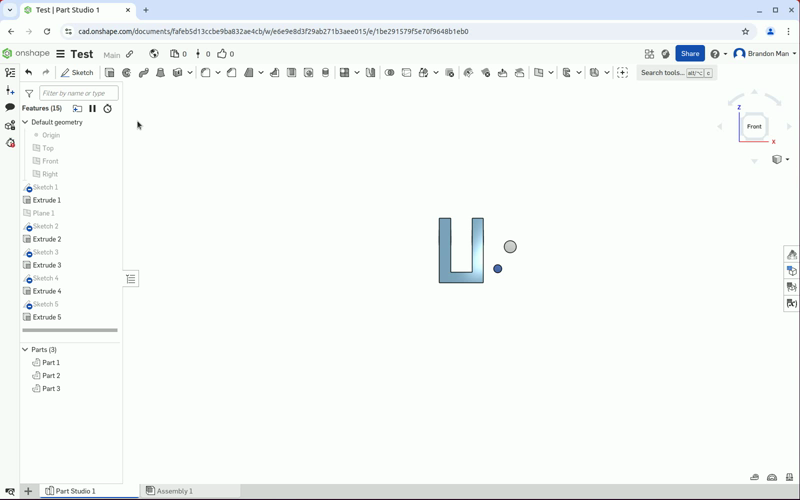
key(shift+h)
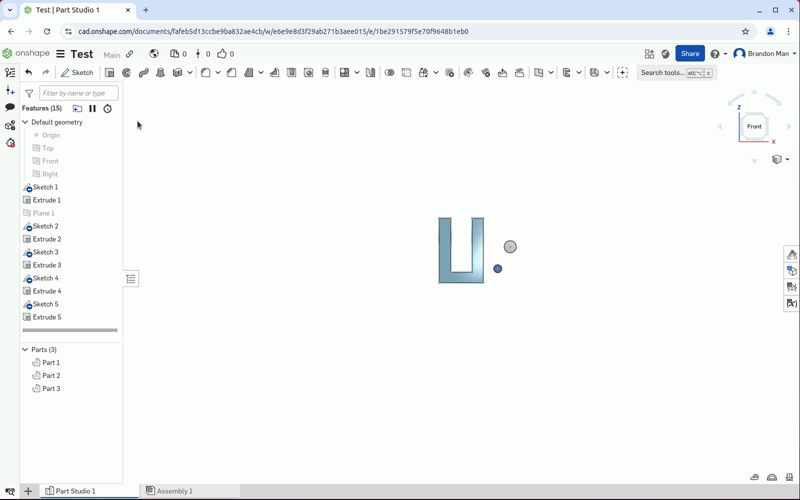
key(shift+h)
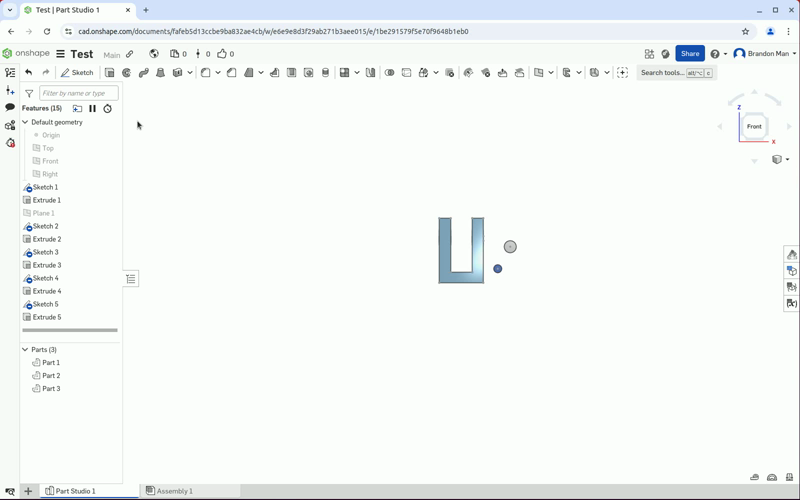
key(shift+7)
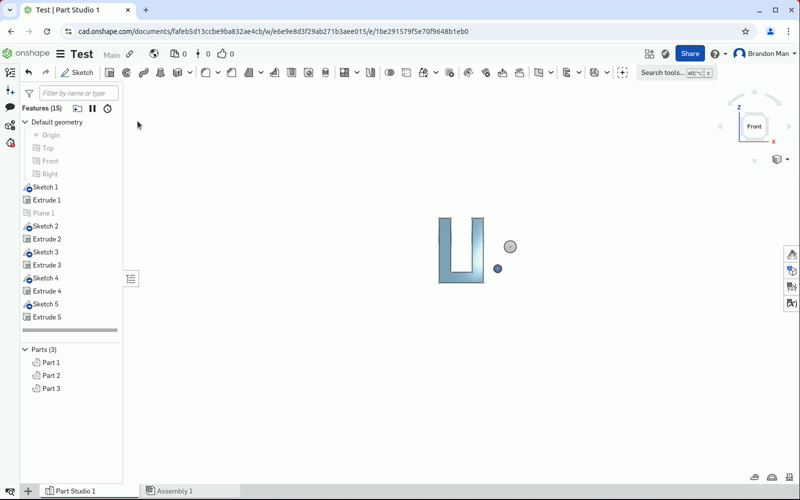
key(left, 2)
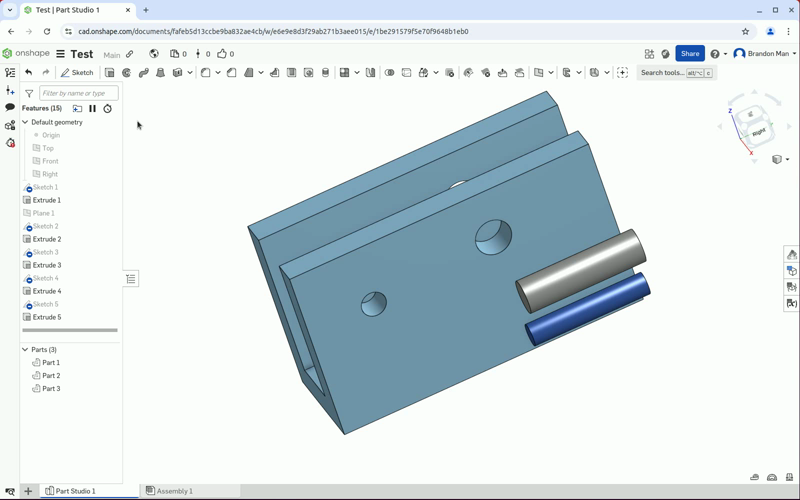
key(down, 2)
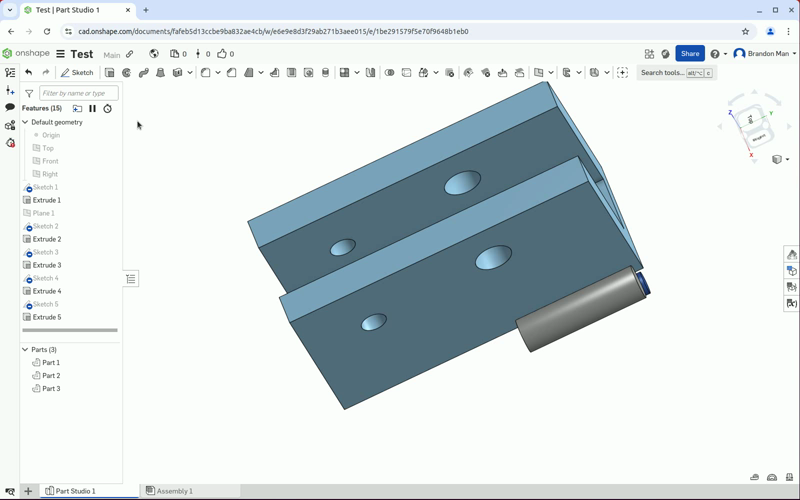
key(up, 2)
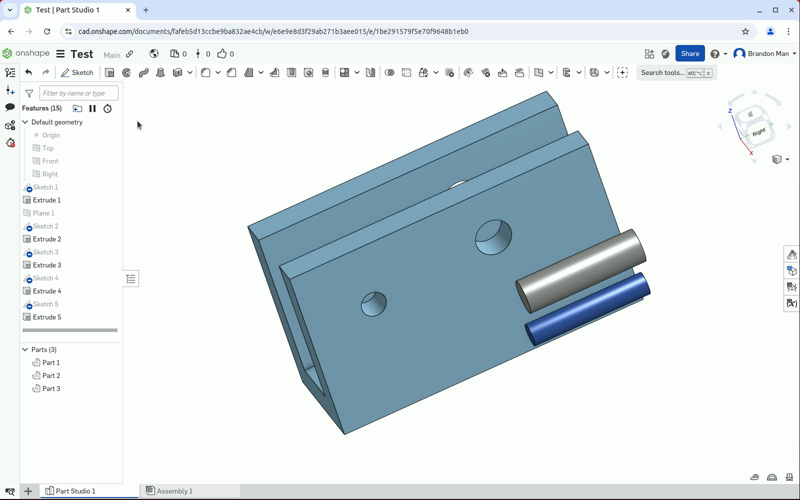
key(right, 2)
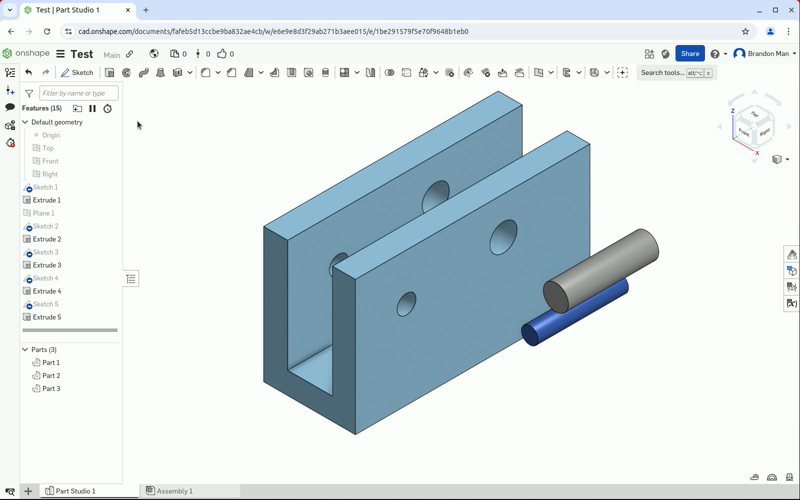
mouse_move(73, 189)
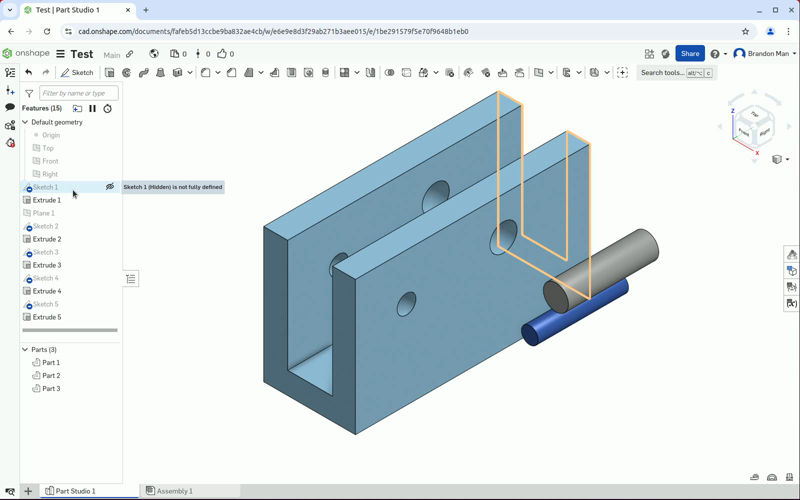
click(73, 189)